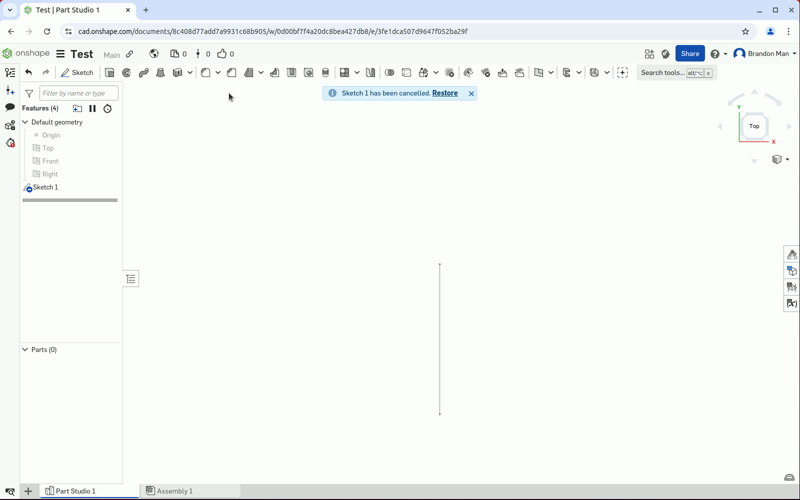
key(shift+h)
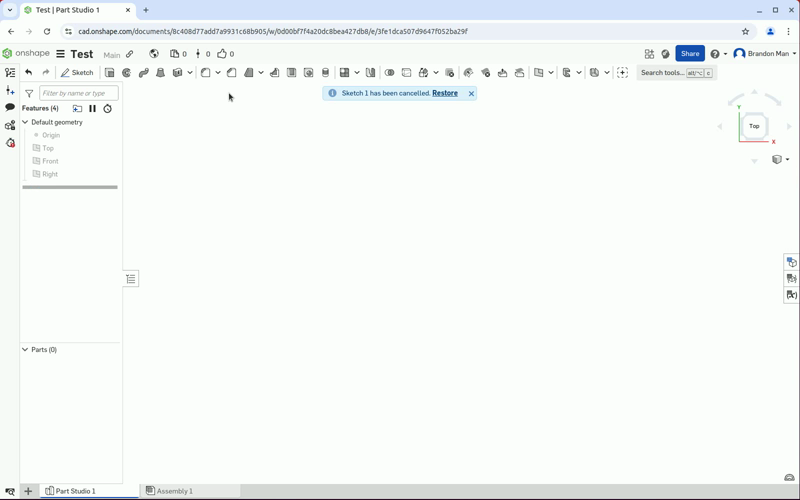
key(shift+s)
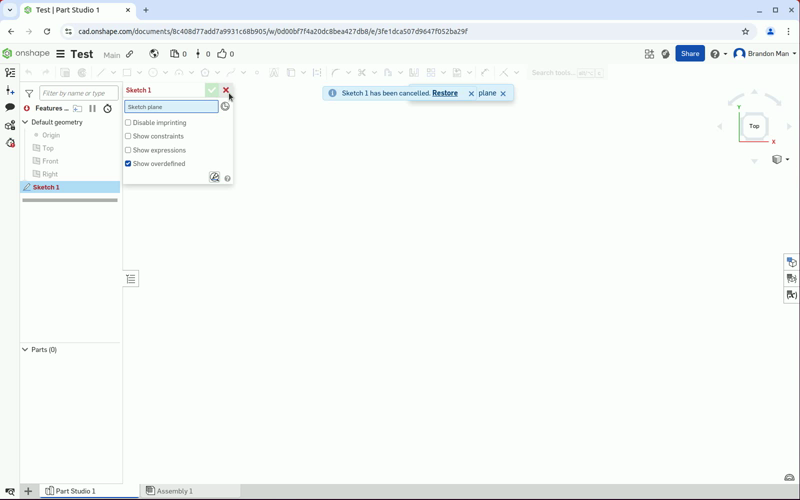
mouse_move(73, 150)
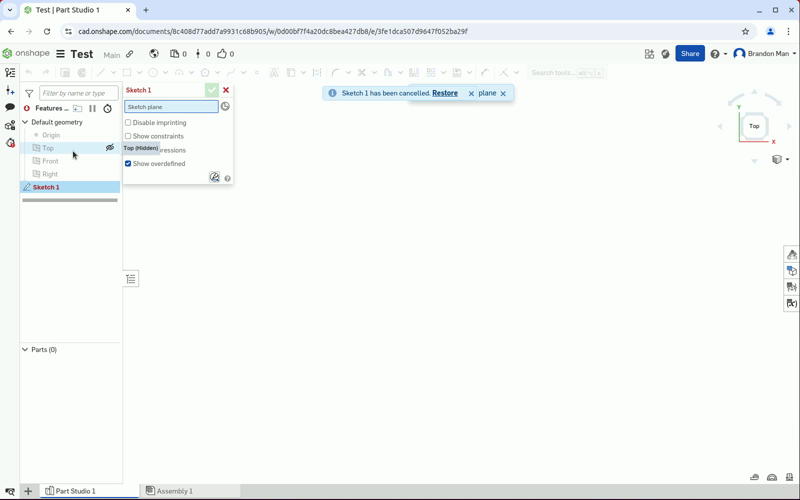
click(73, 150)
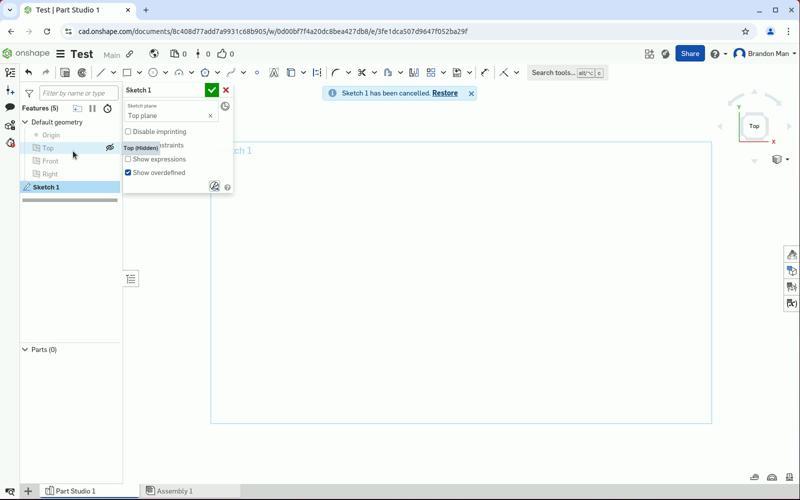
mouse_move(73, 352)
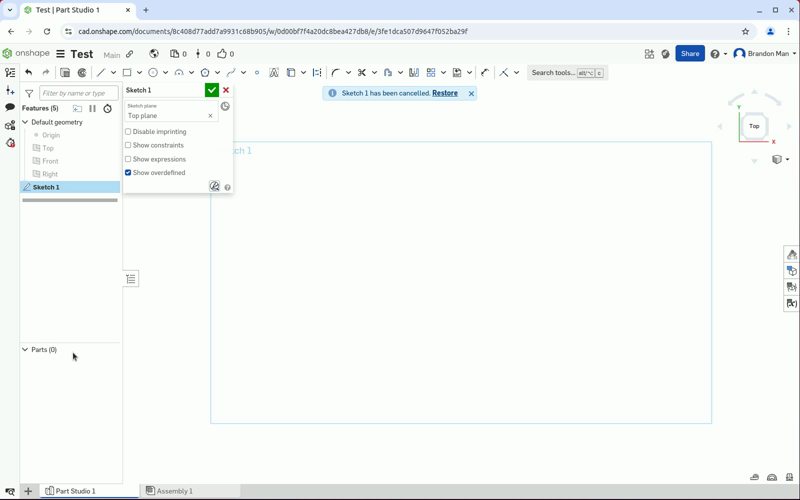
key(y)
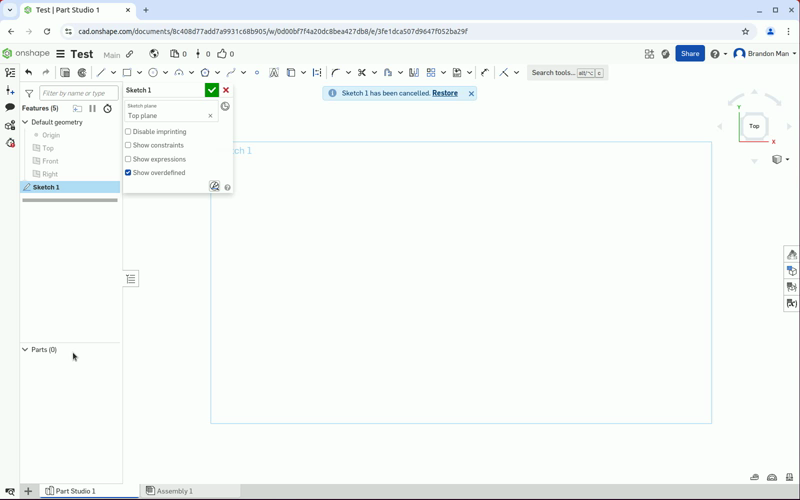
key(l)
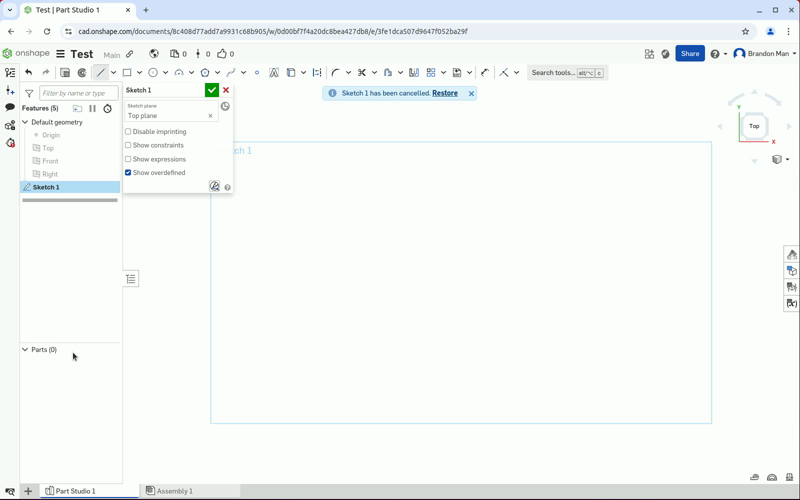
key_down(shift)
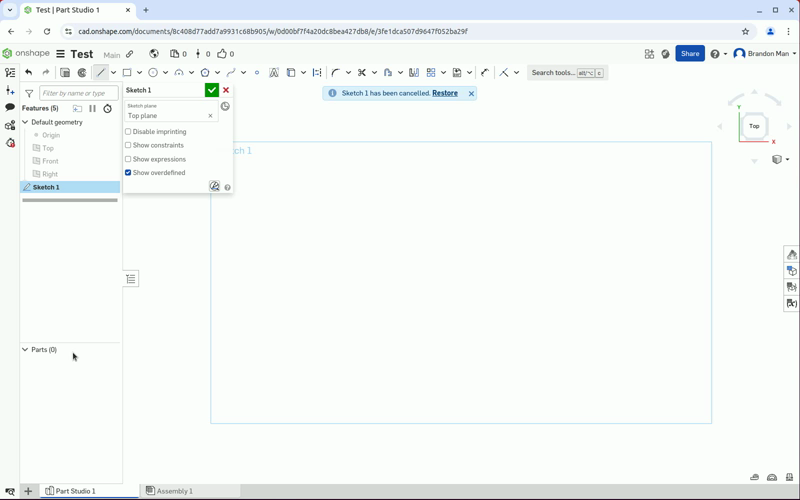
mouse_move(460, 353)
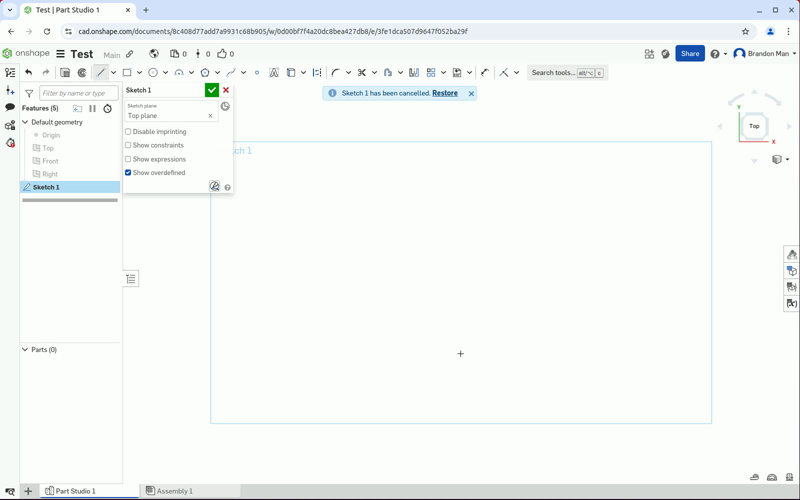
click(460, 353)
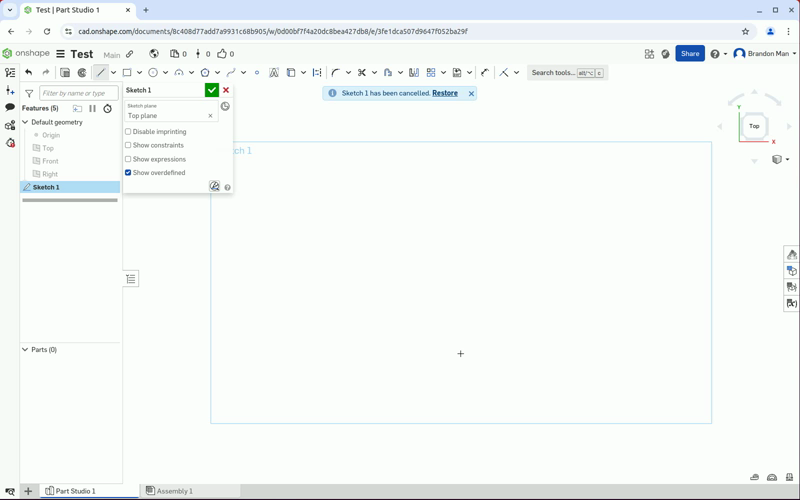
key_up(shift)
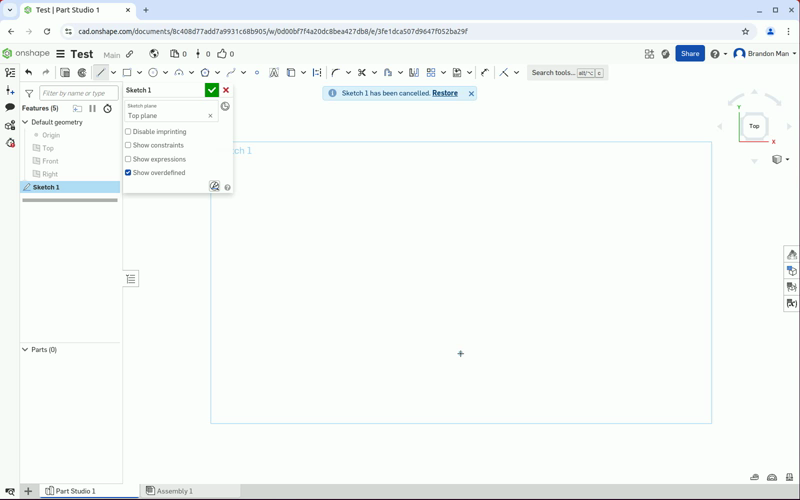
key_down(shift)
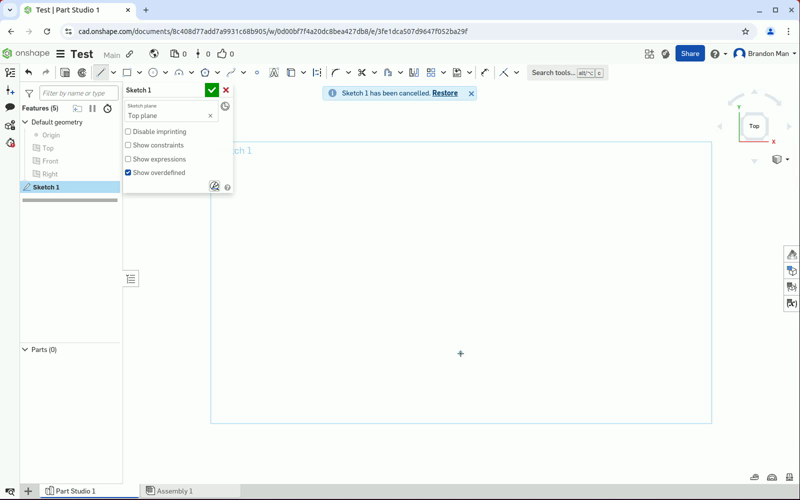
mouse_move(525, 353)
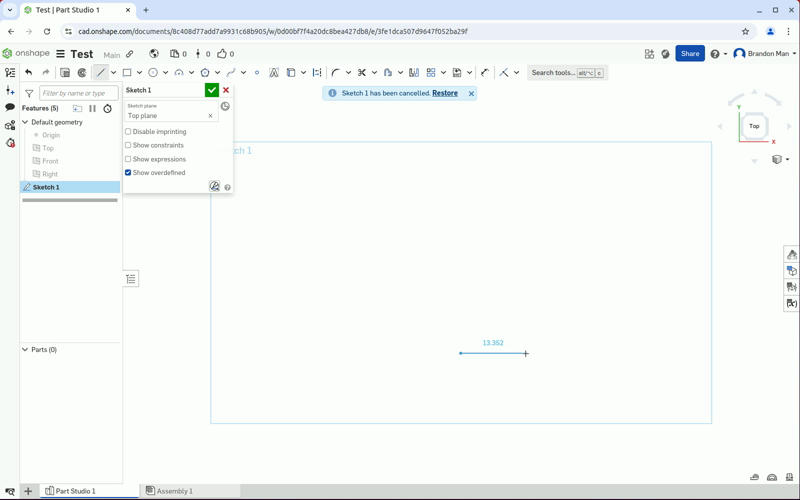
click(525, 353)
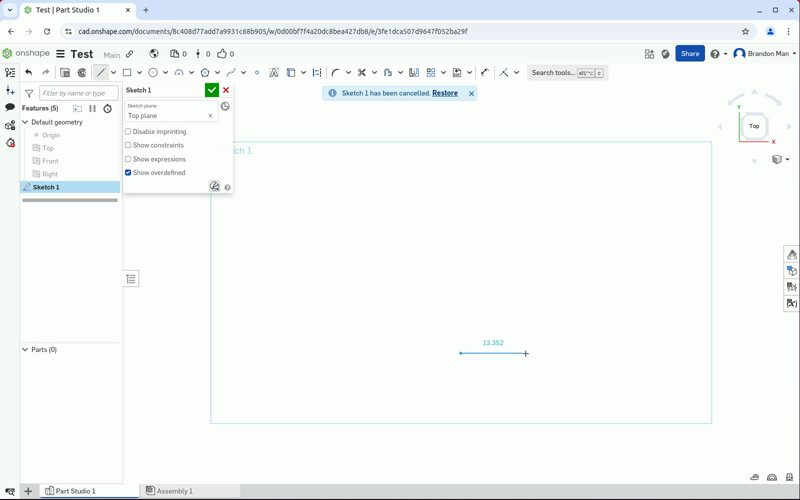
key_up(shift)
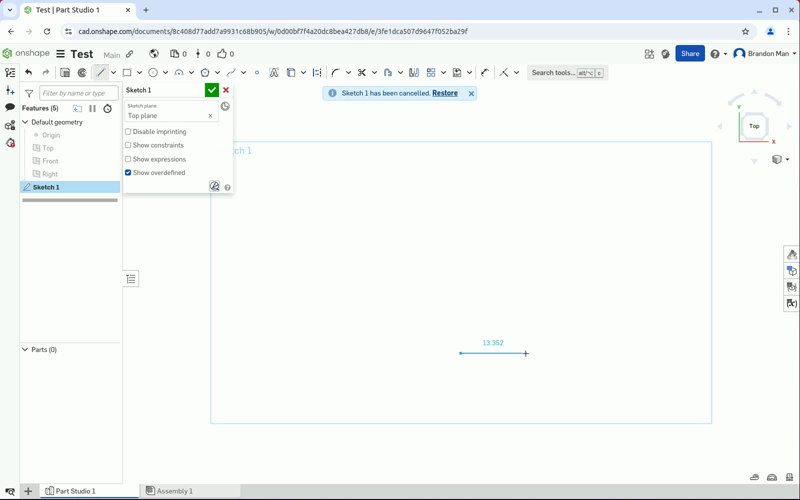
key_down(shift)
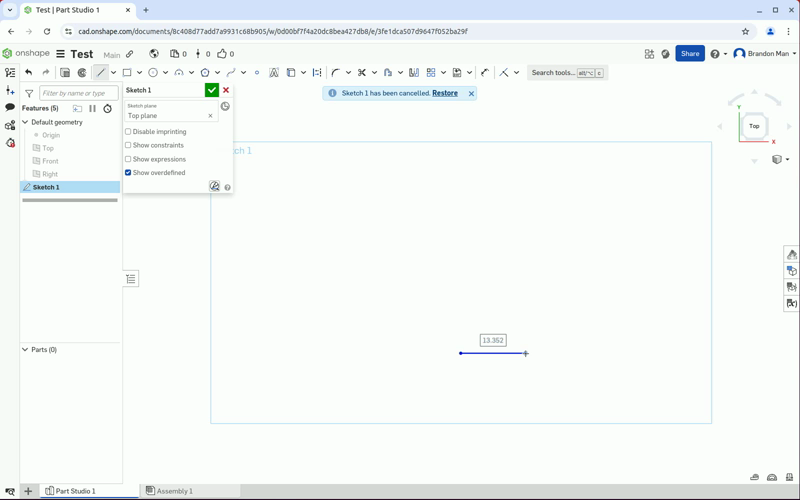
mouse_move(525, 213)
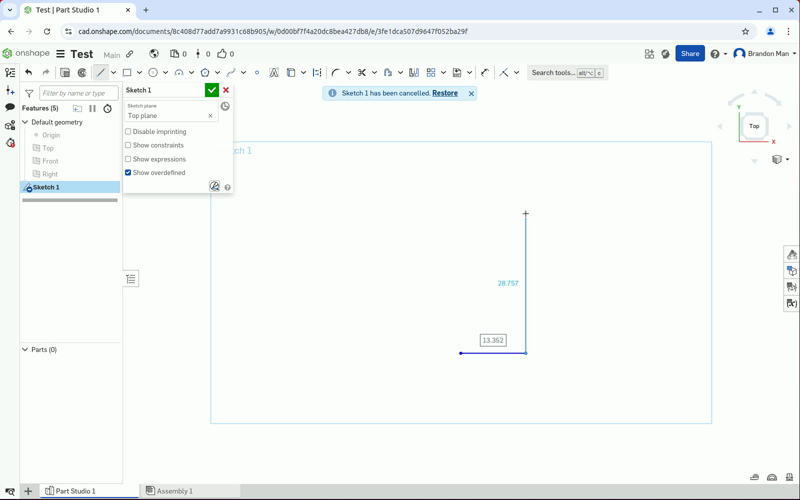
click(525, 213)
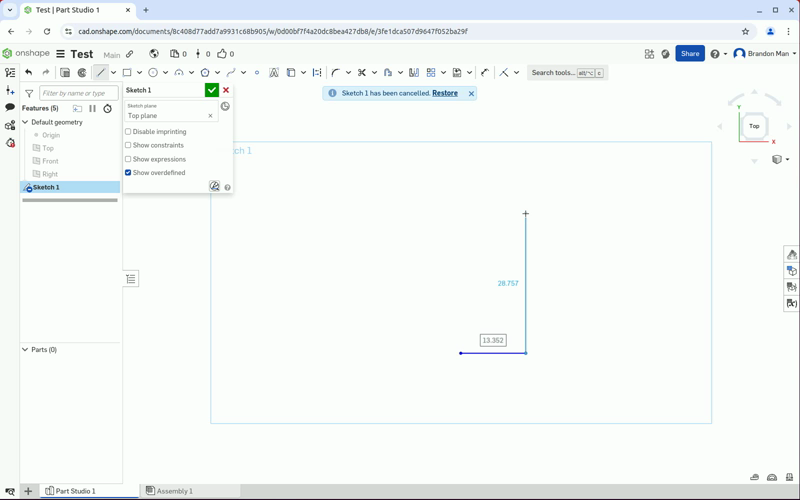
key_up(shift)
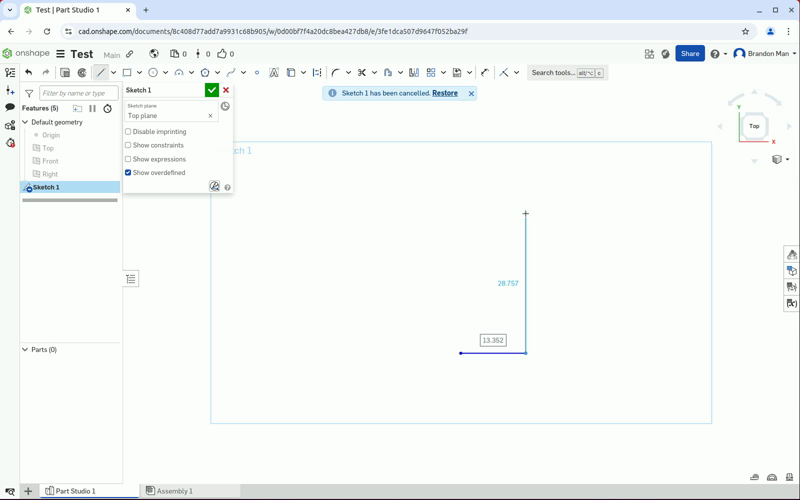
key_down(shift)
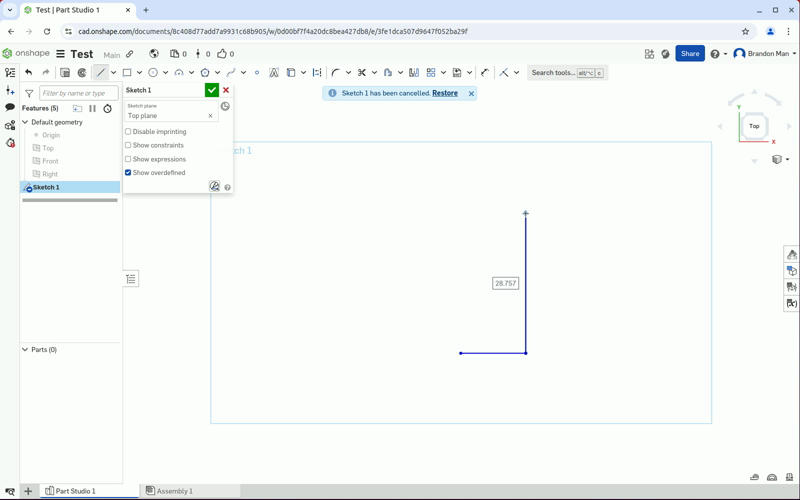
mouse_move(460, 213)
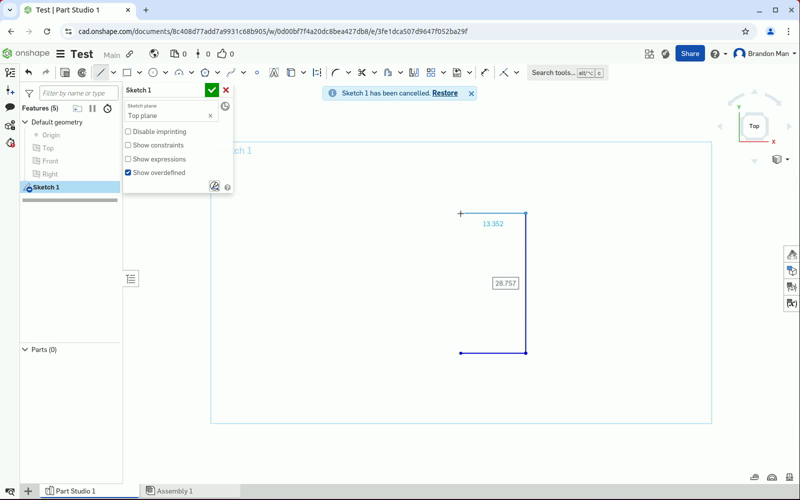
click(460, 213)
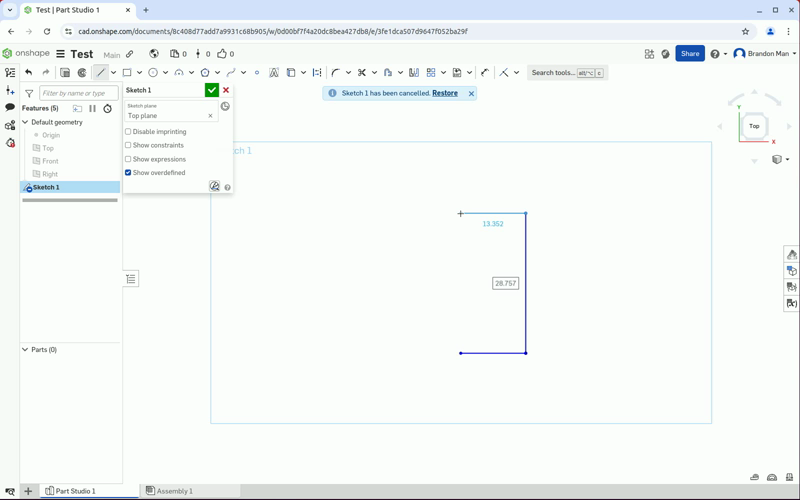
key_up(shift)
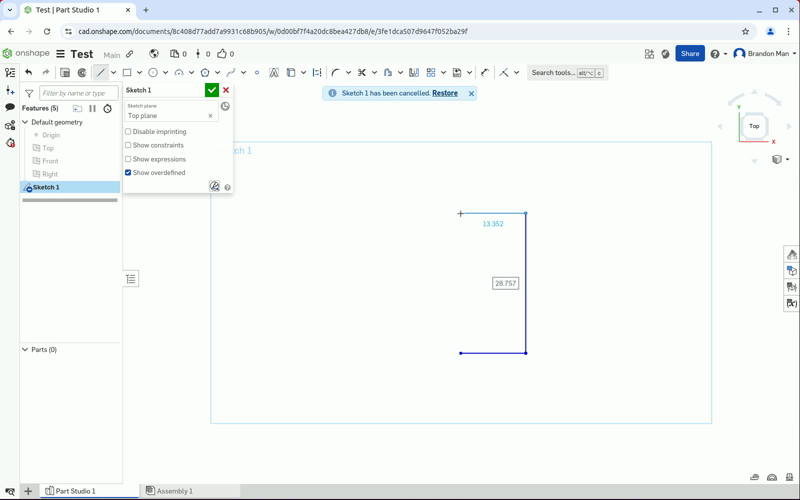
key_down(shift)
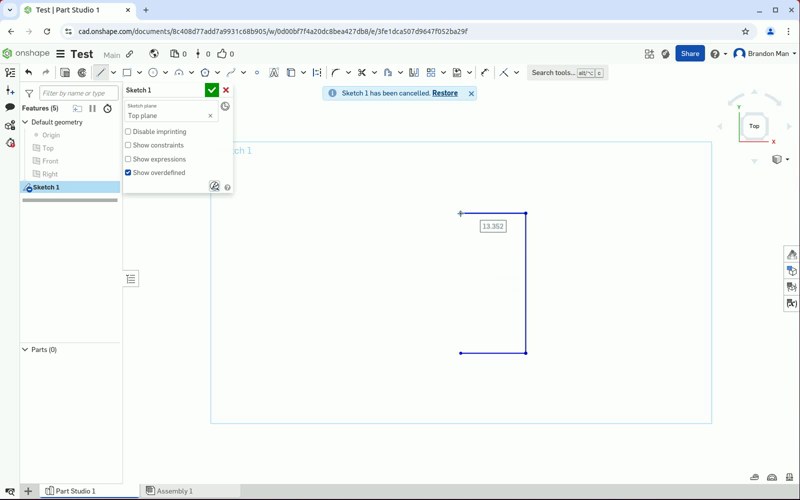
mouse_move(460, 353)
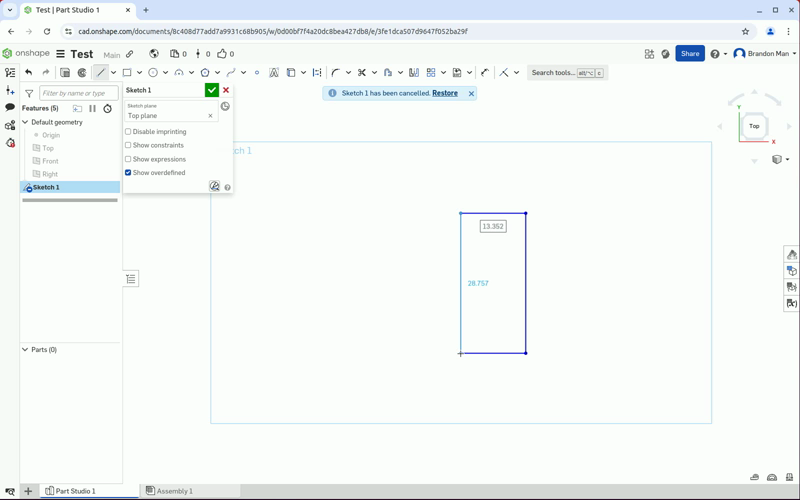
key_up(shift)
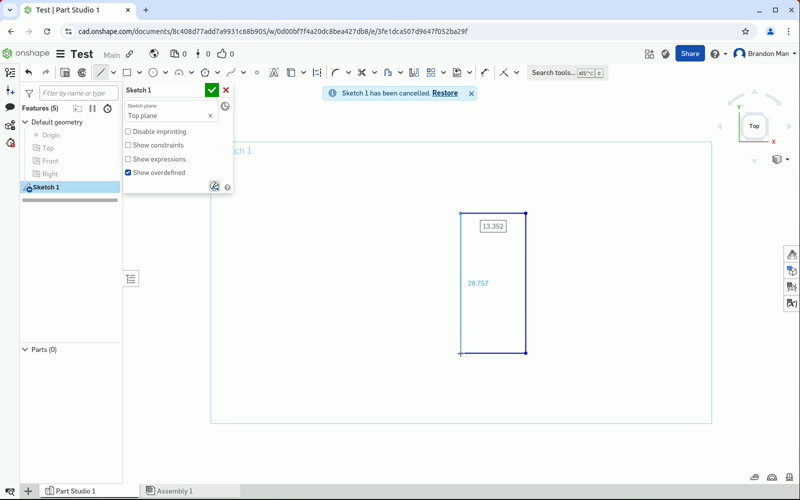
click(460, 353)
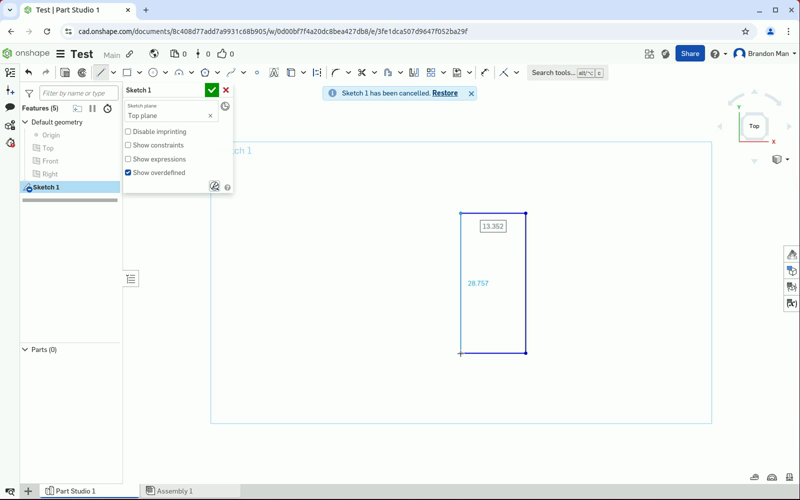
key(esc)
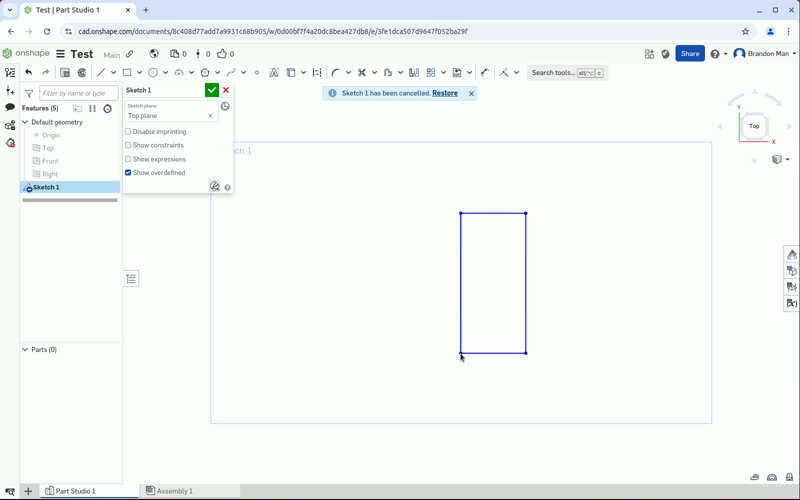
mouse_move(468, 237)
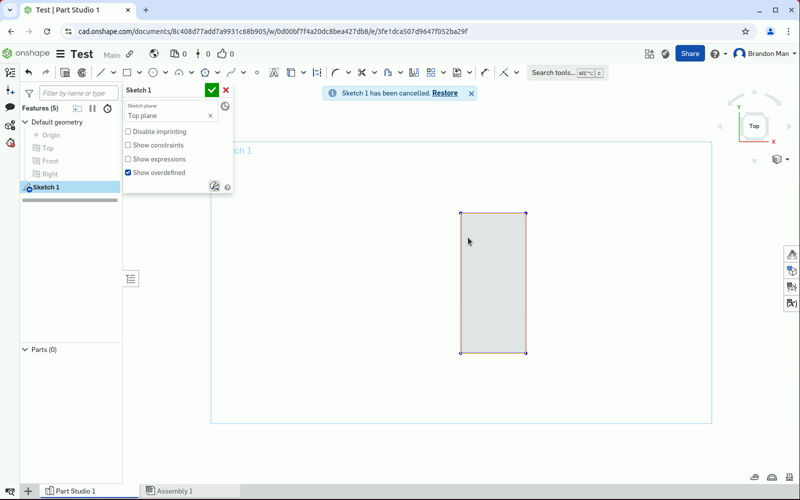
click(468, 237)
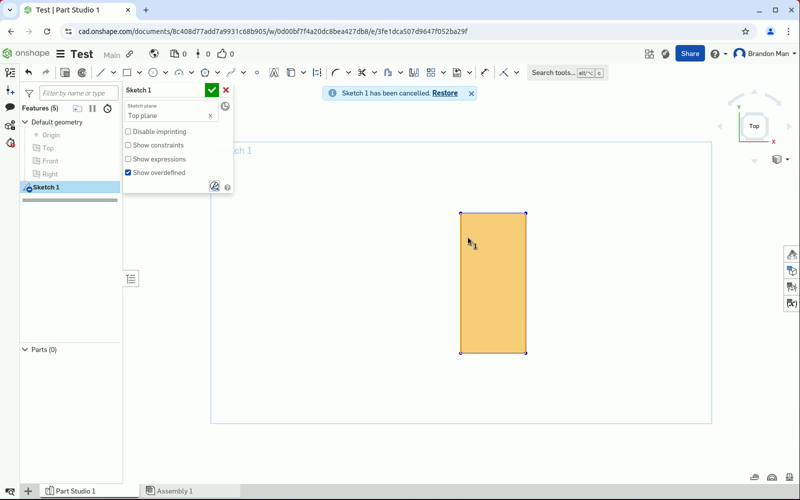
mouse_move(73, 352)
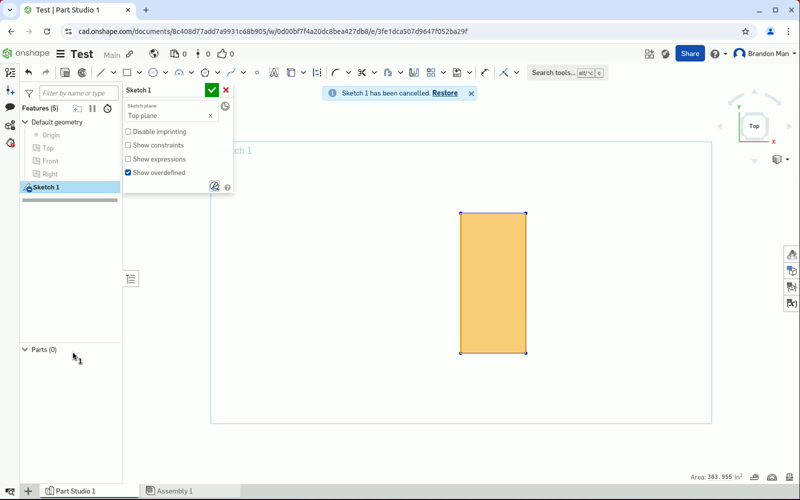
key(shift+y)
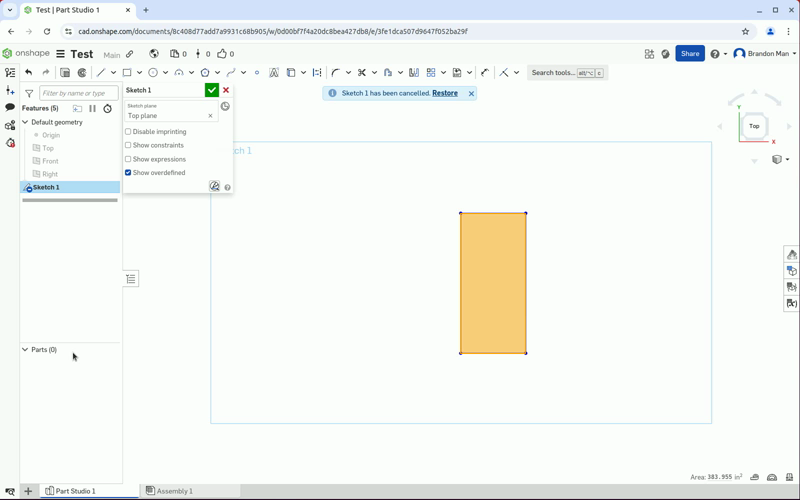
key(shift+e)
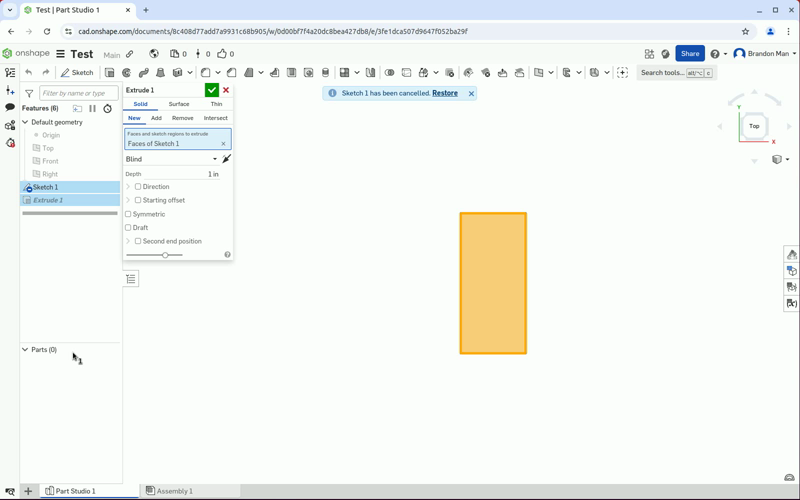
mouse_move(143, 106)
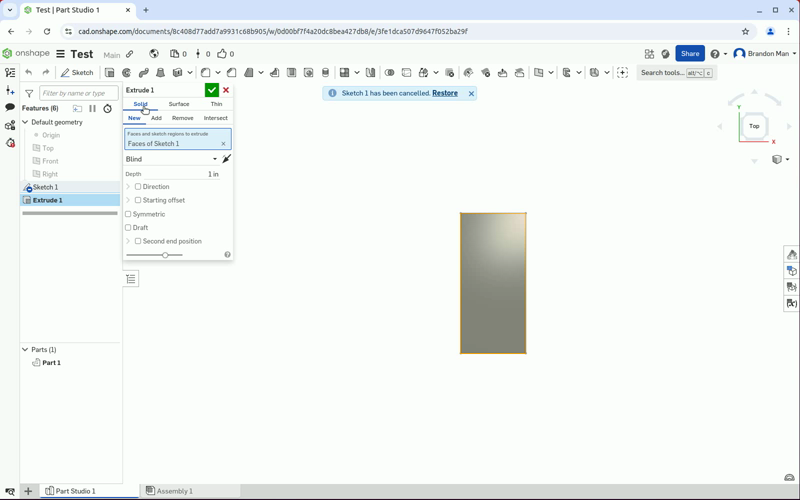
click(143, 106)
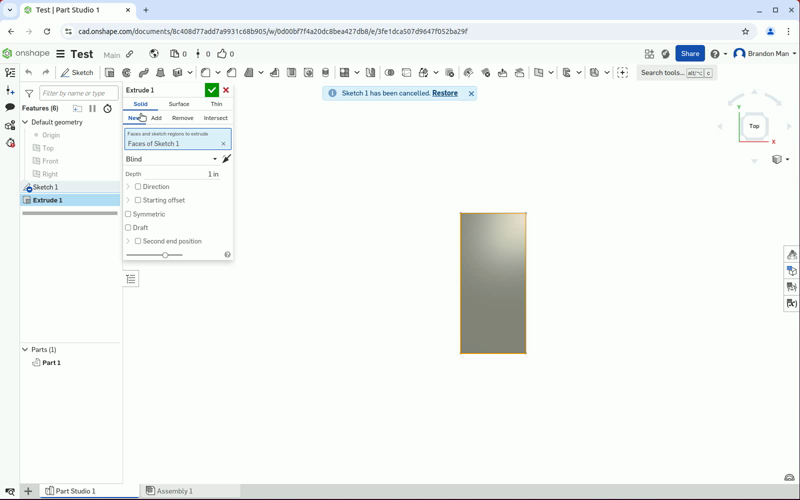
mouse_move(137, 120)
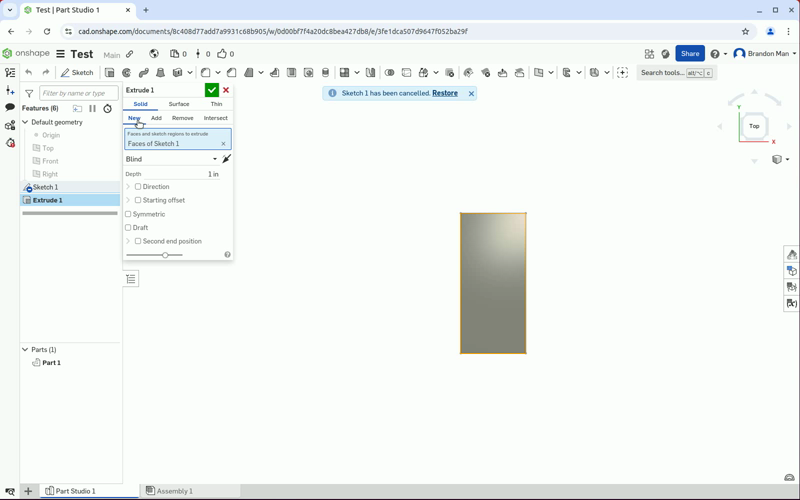
click(137, 120)
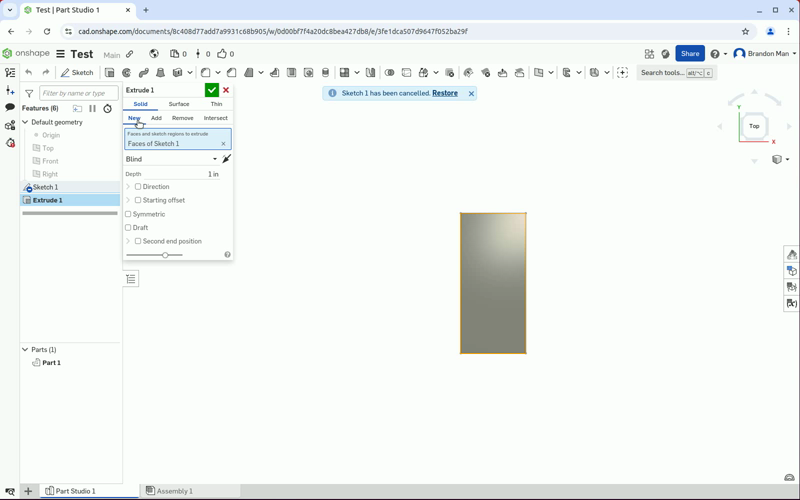
key(tab, 4)
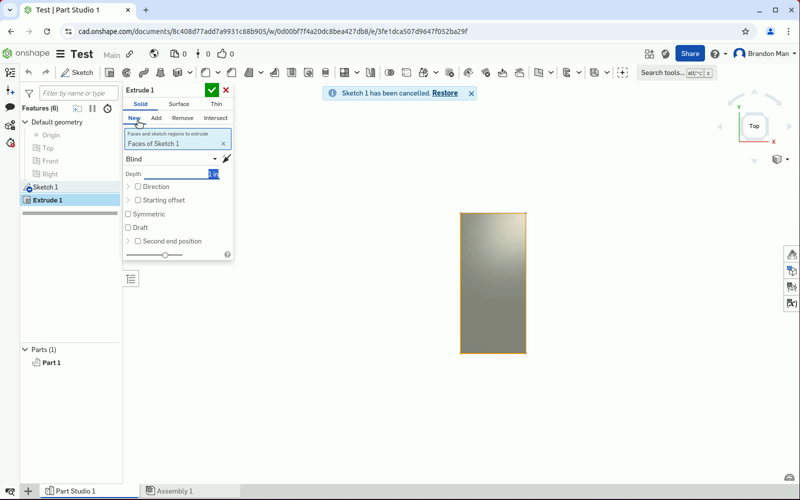
text(4.092)
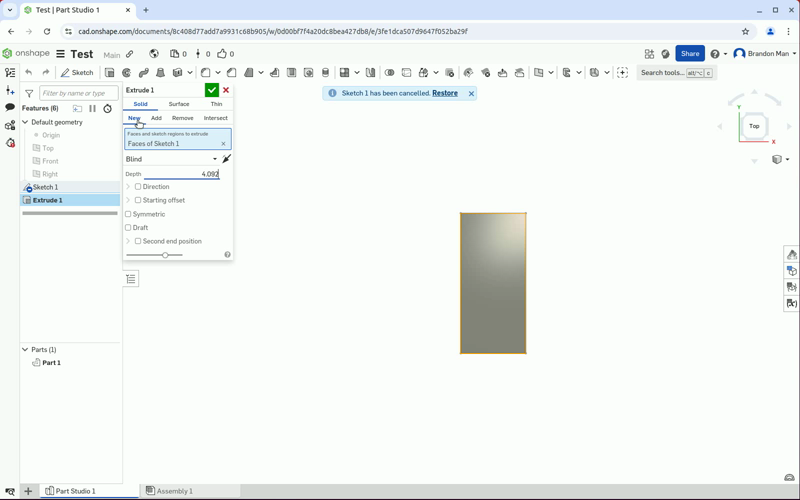
key(enter)
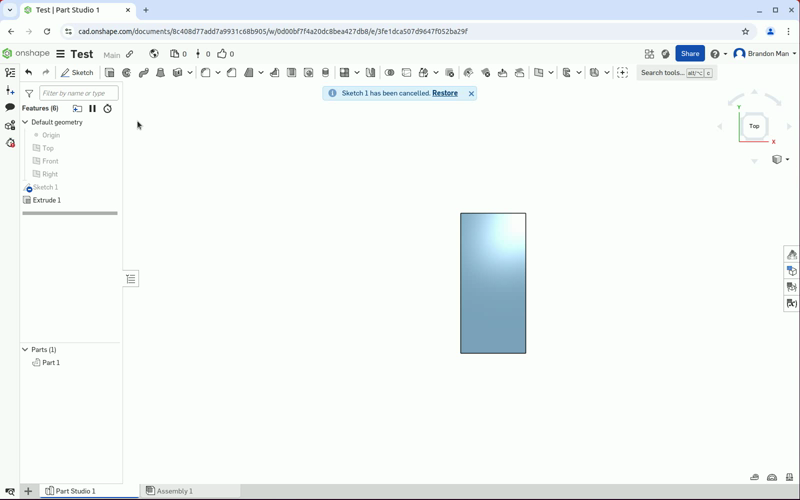
key(shift+h)
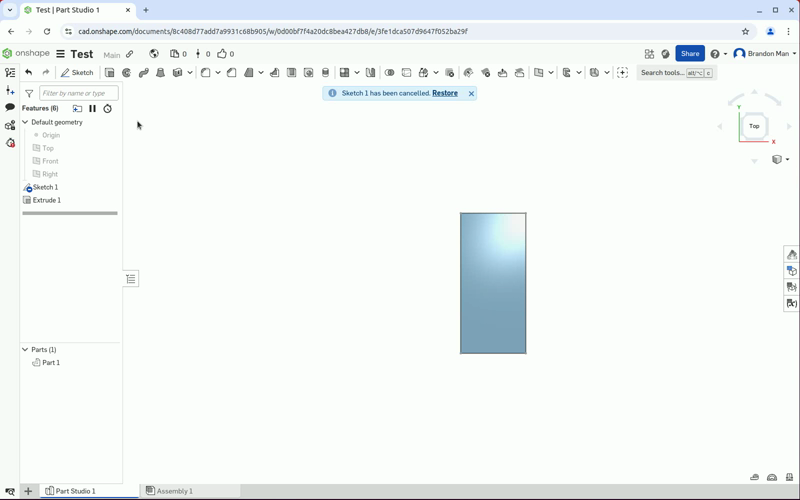
key(shift+h)
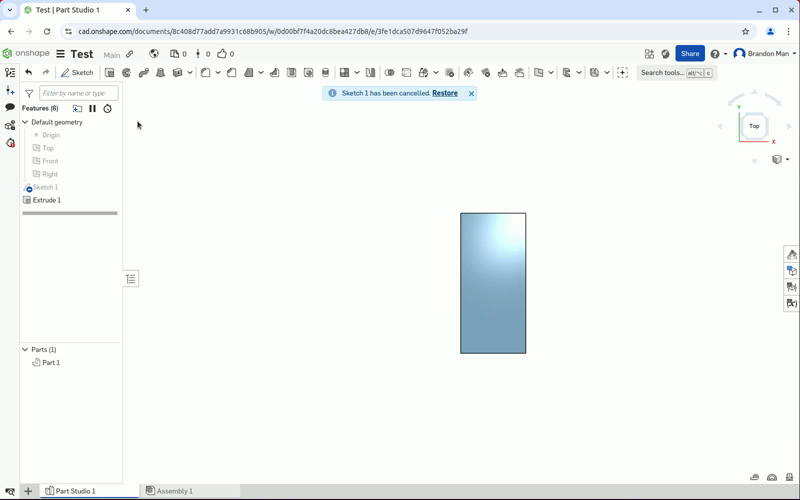
mouse_move(73, 189)
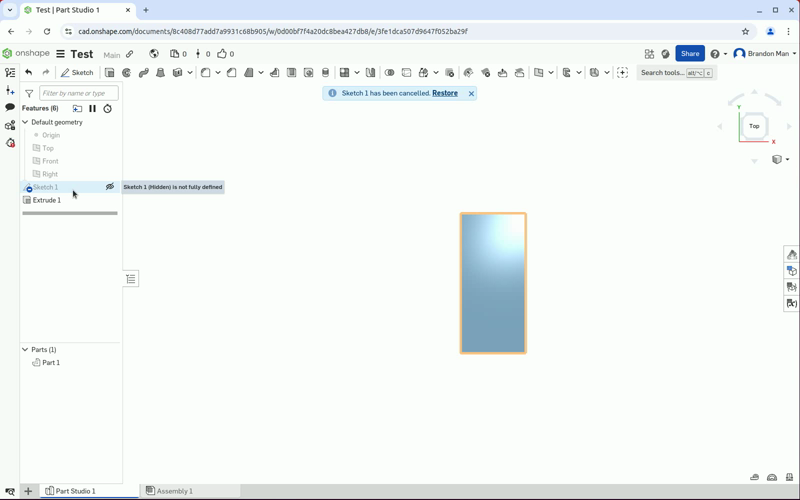
click(73, 189)
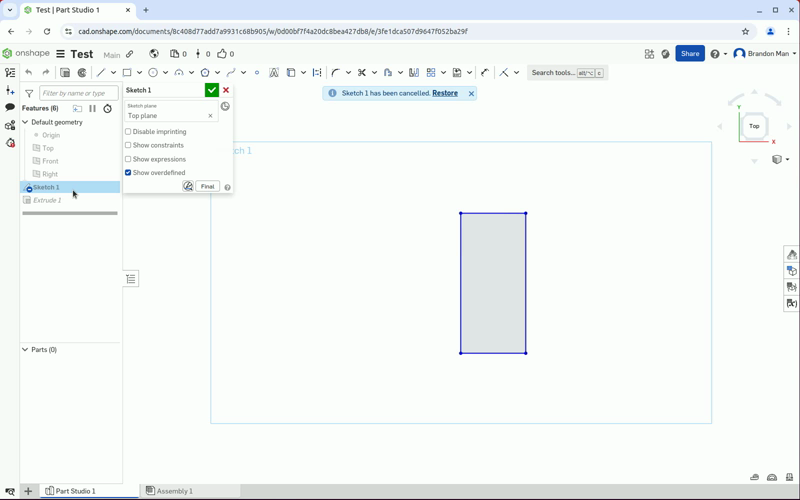
mouse_move(229, 92)
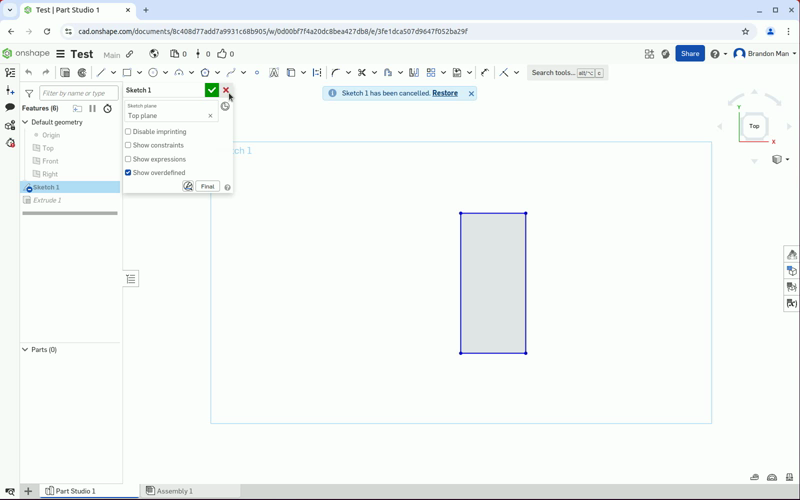
click(229, 92)
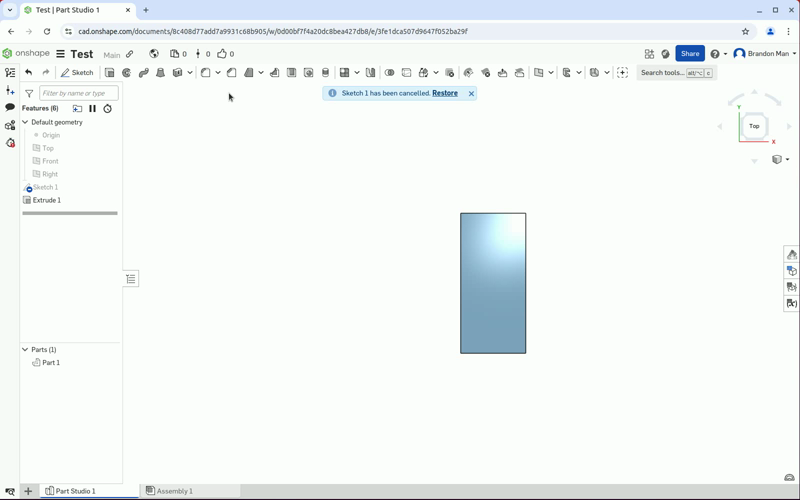
mouse_move(73, 352)
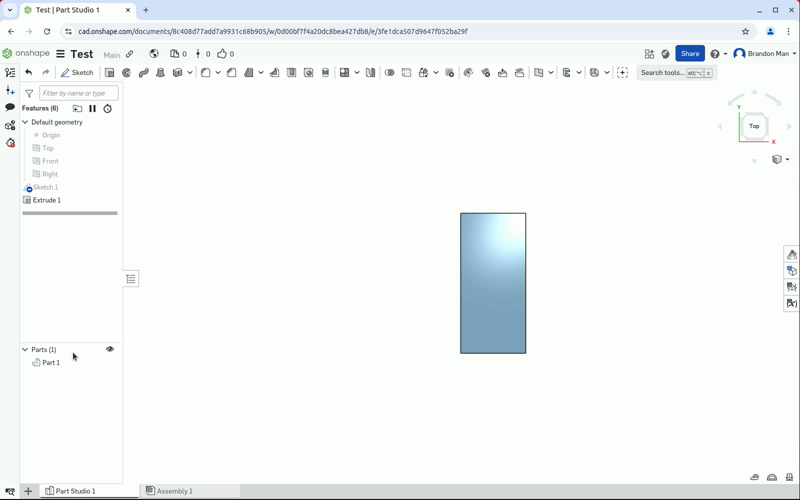
key(y)
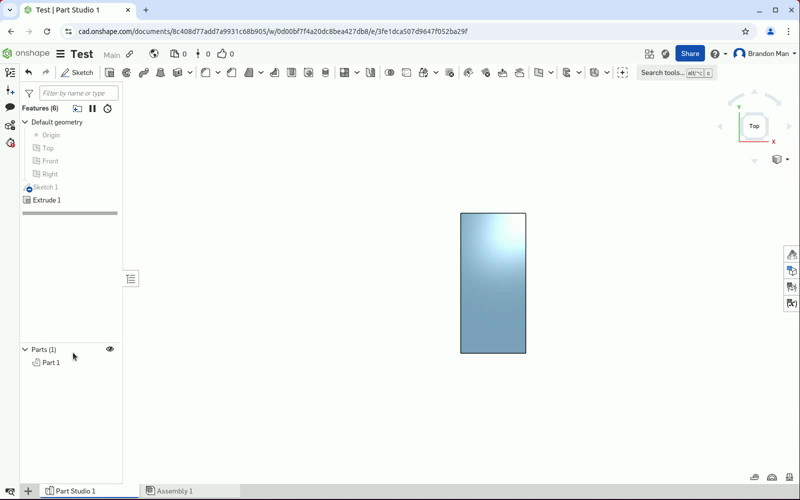
key(shift+p)
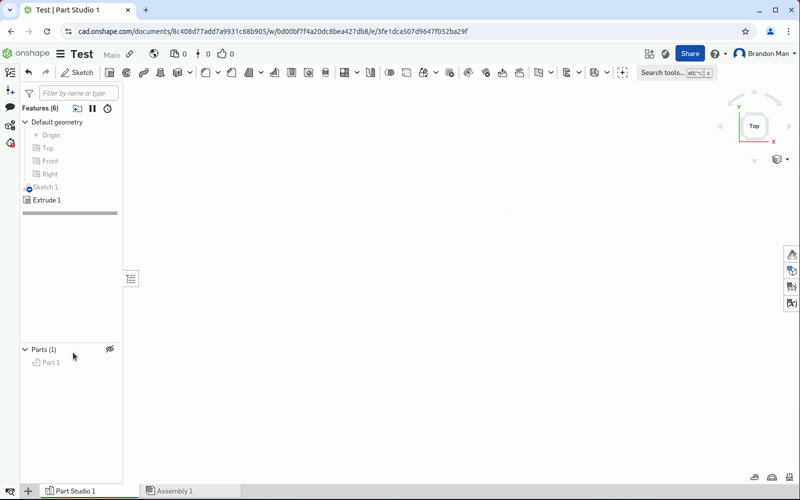
key(space)
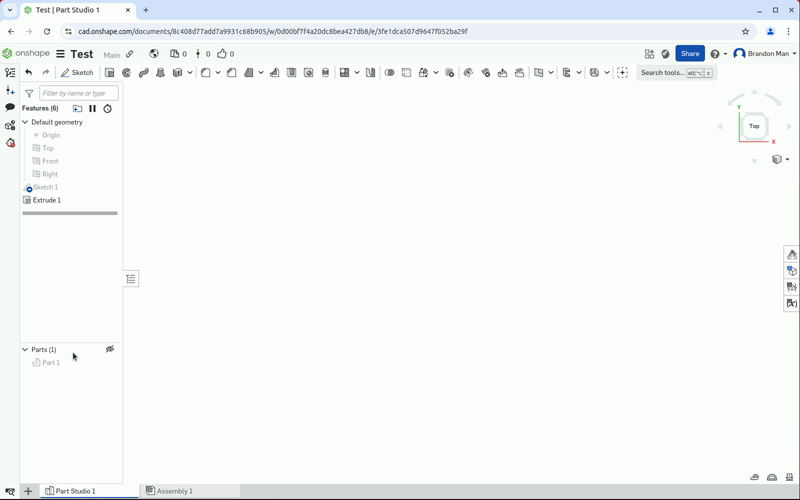
key_down(shift)
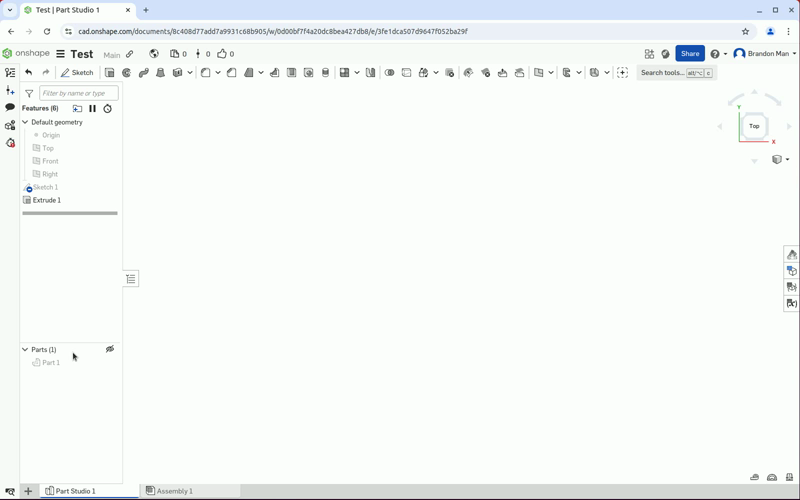
key(up)
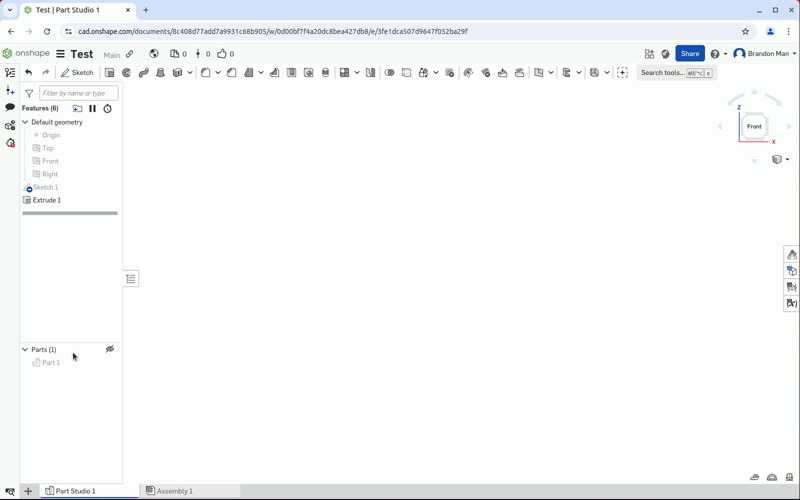
key_up(shift)
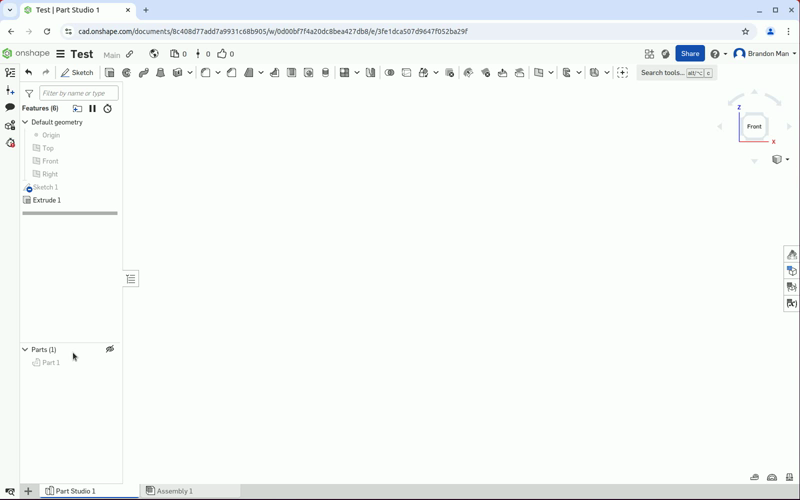
key(space)
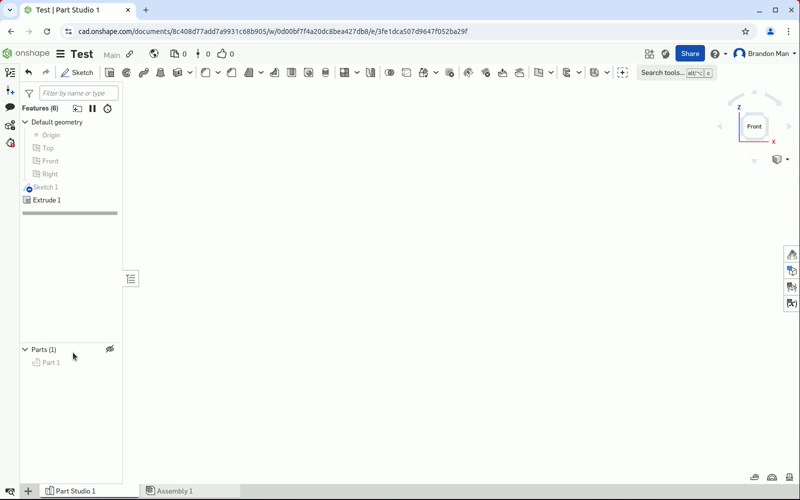
key_down(shift)
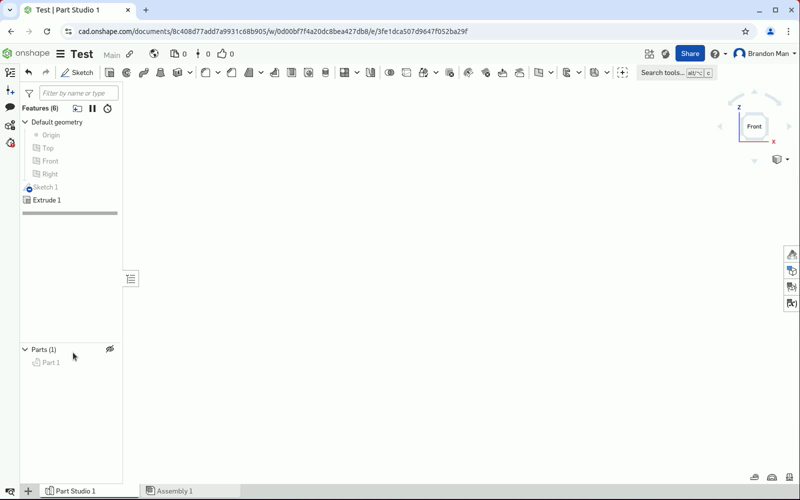
key(left)
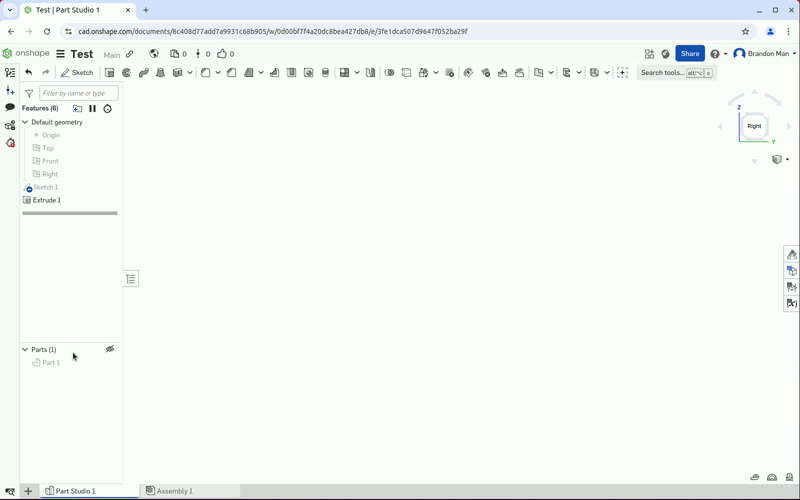
key_up(shift)
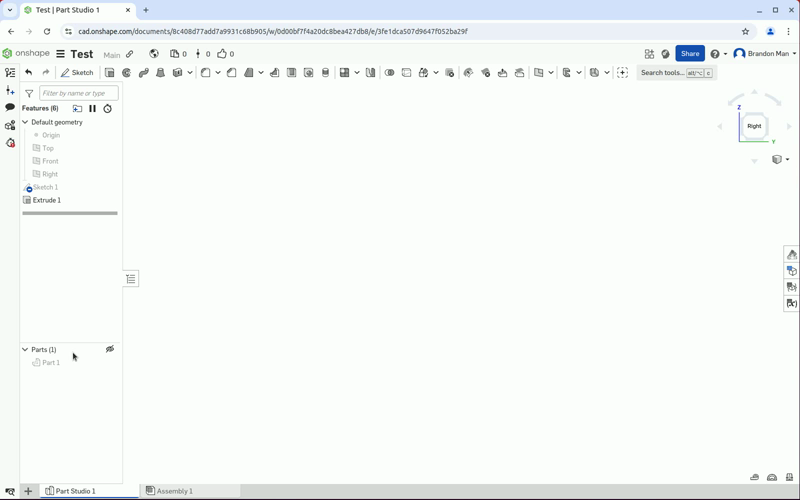
mouse_move(73, 352)
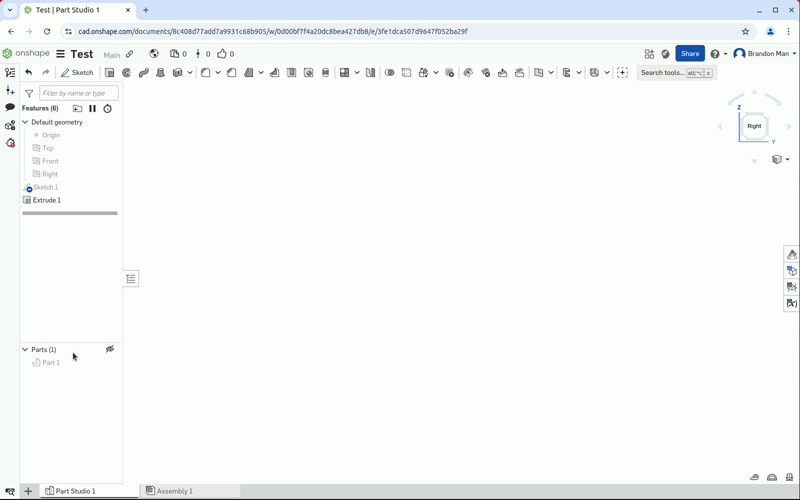
key(shift+y)
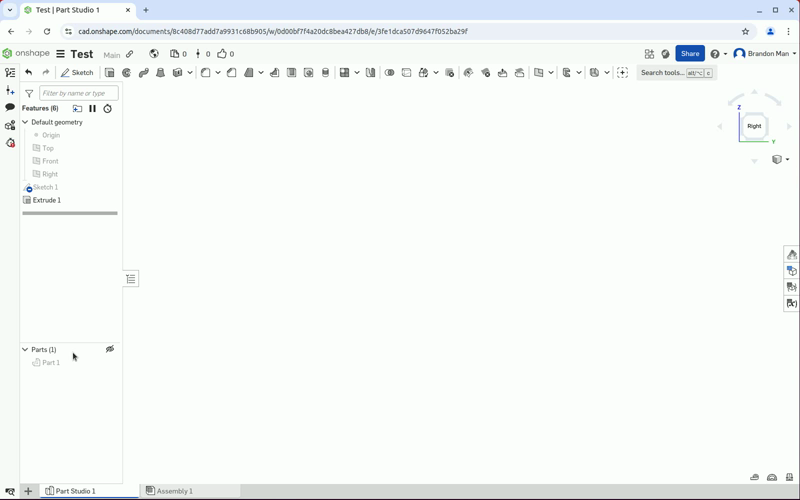
key(shift+s)
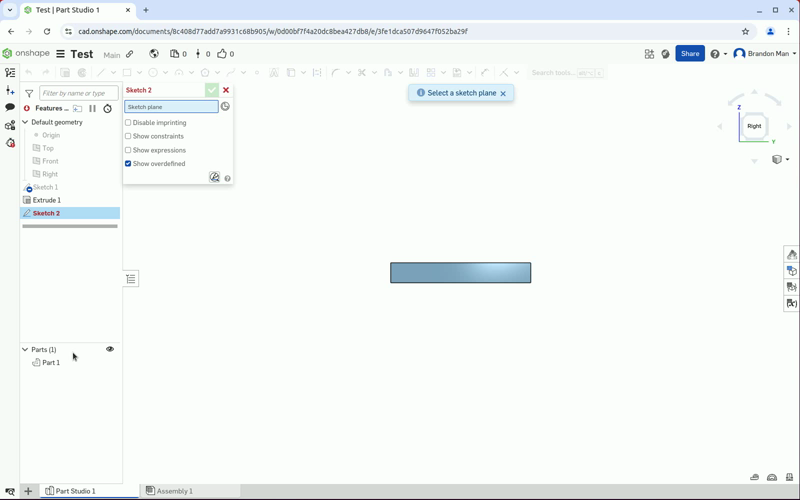
mouse_move(73, 176)
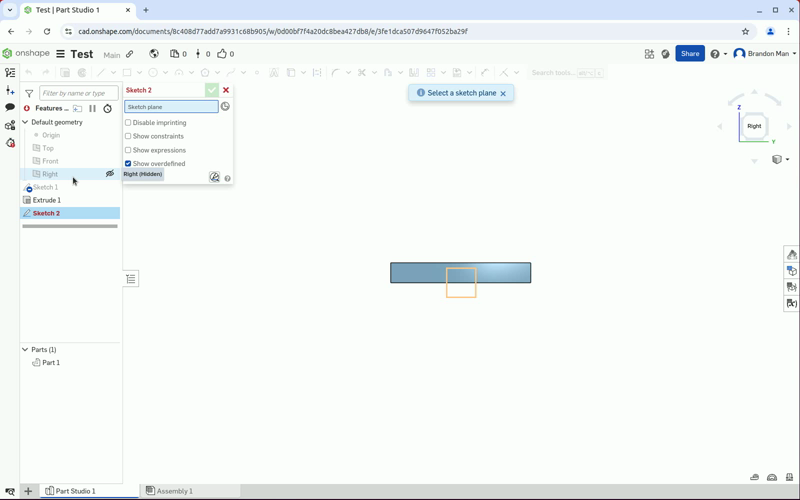
click(73, 176)
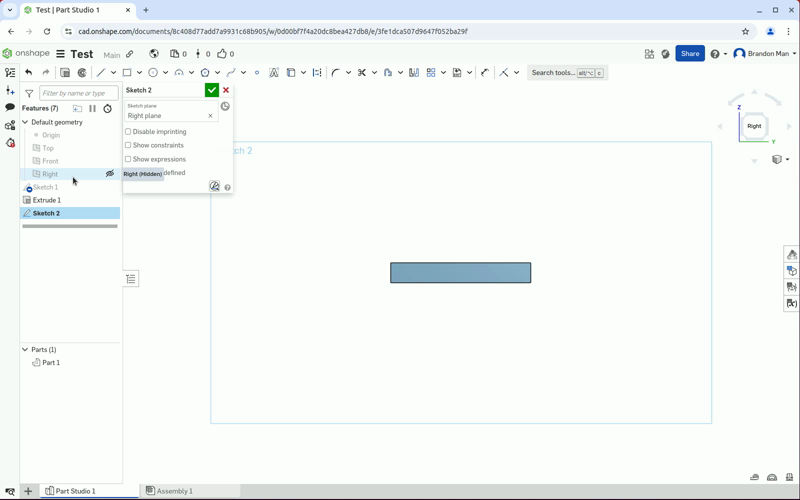
mouse_move(73, 352)
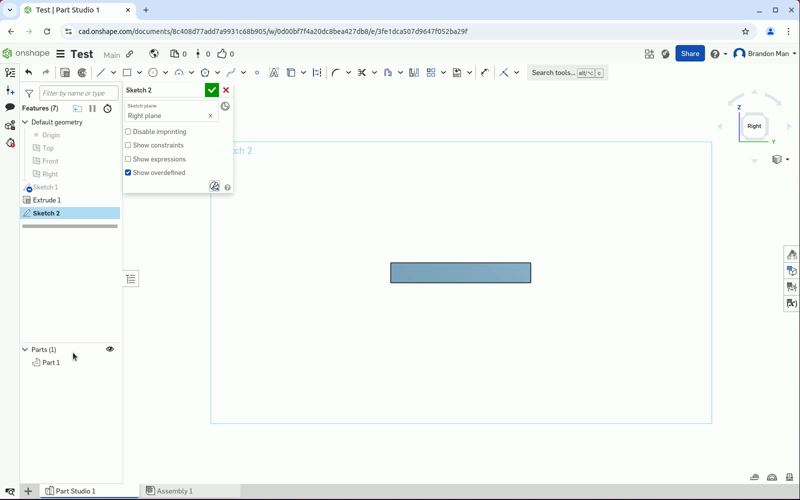
key(y)
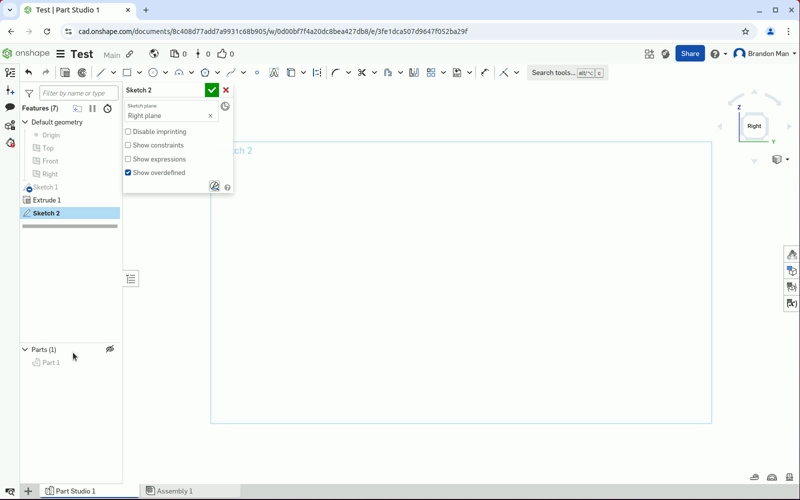
key(l)
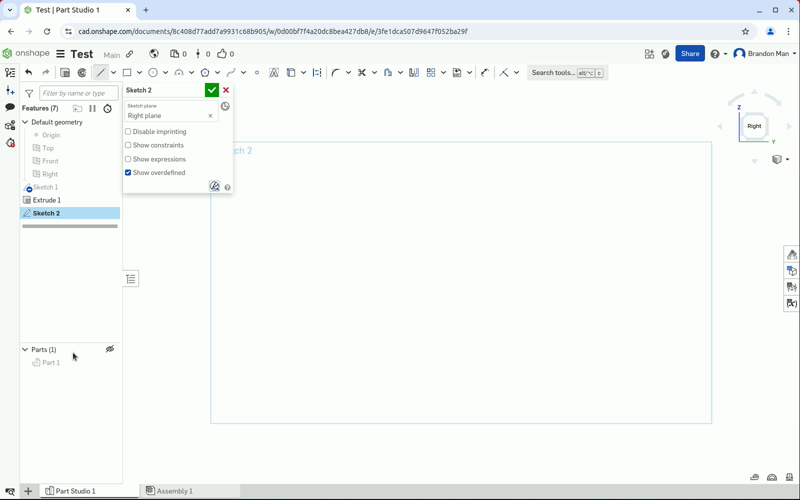
key_down(shift)
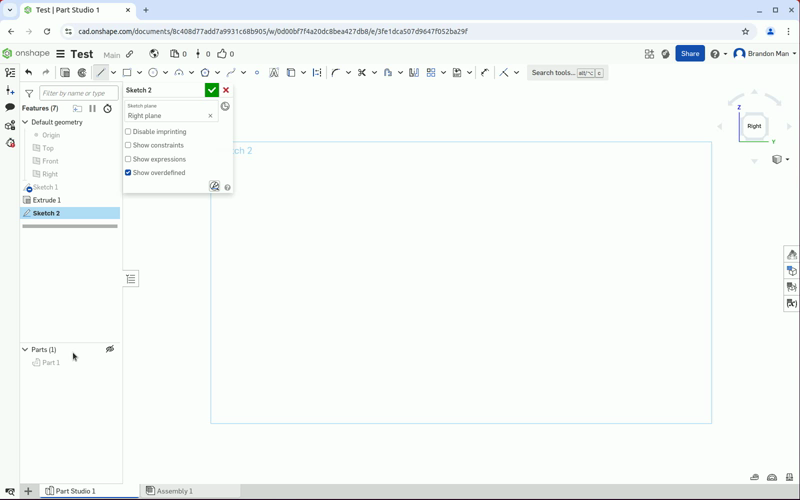
mouse_move(446, 282)
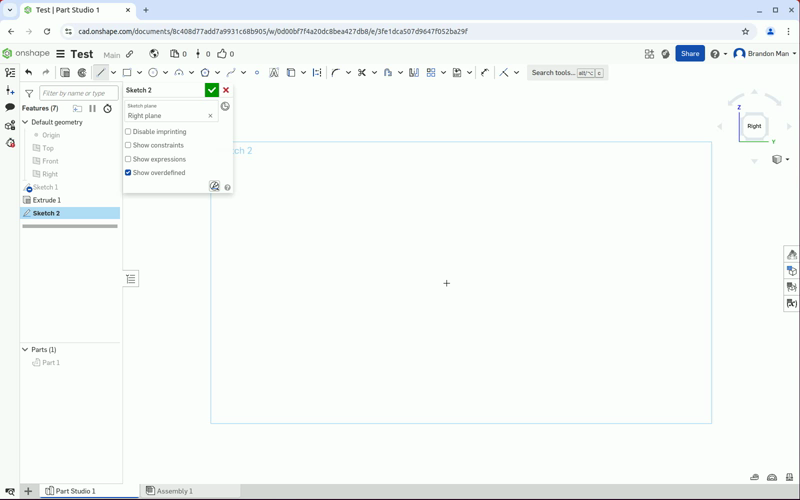
click(446, 282)
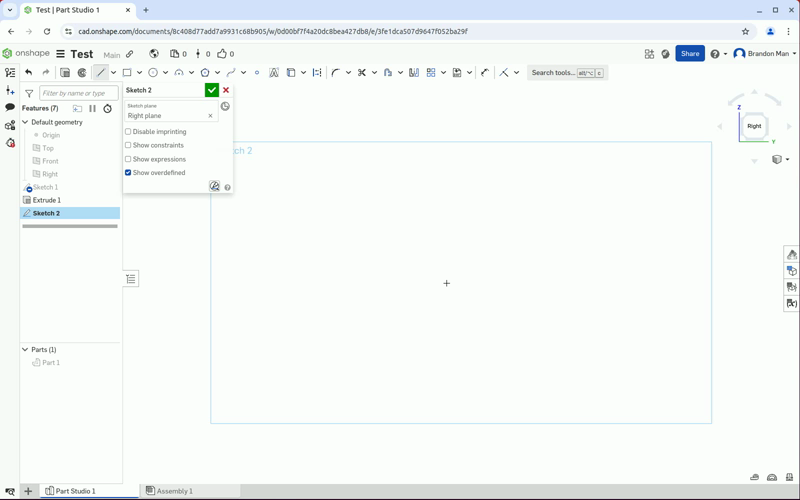
key_up(shift)
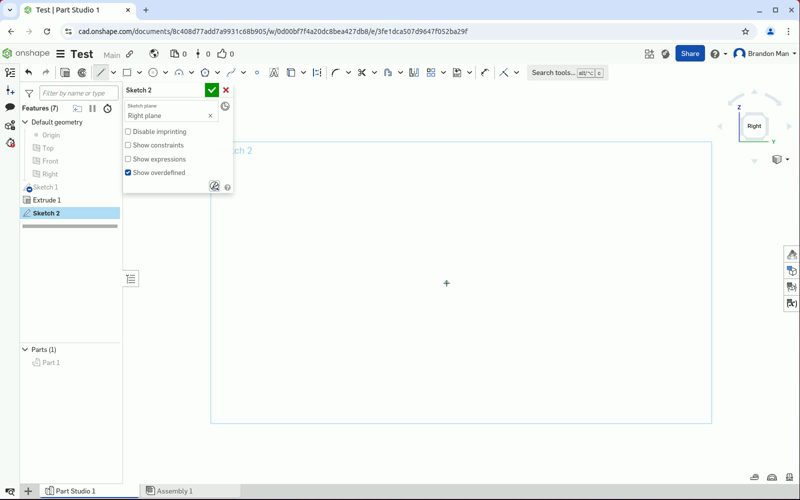
key_down(shift)
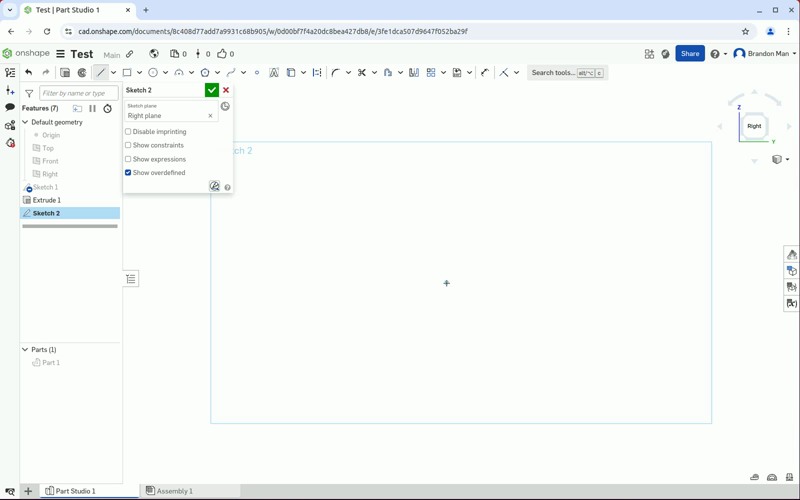
mouse_move(476, 282)
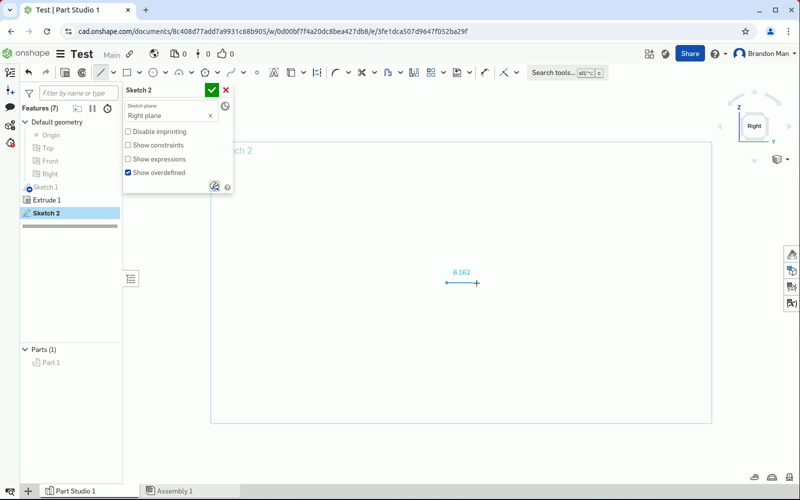
mouse_move(475, 282)
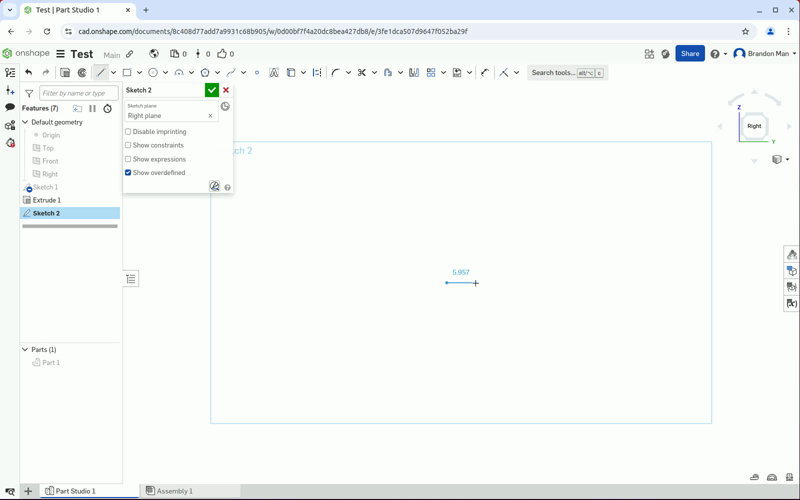
click(475, 282)
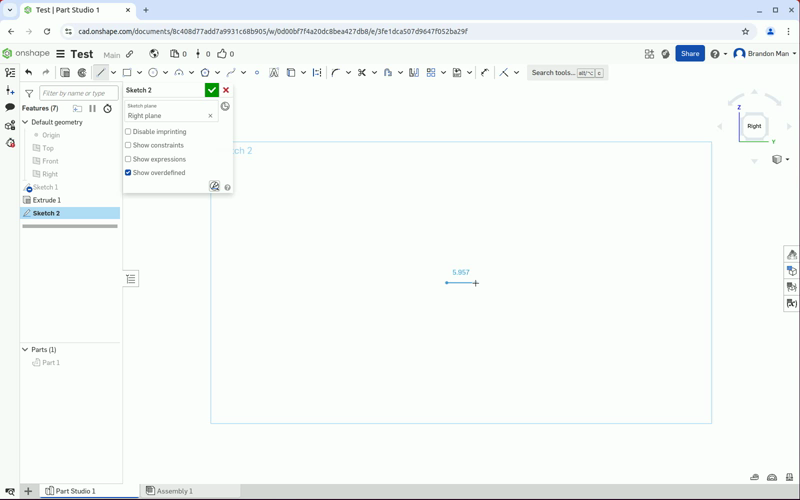
key_up(shift)
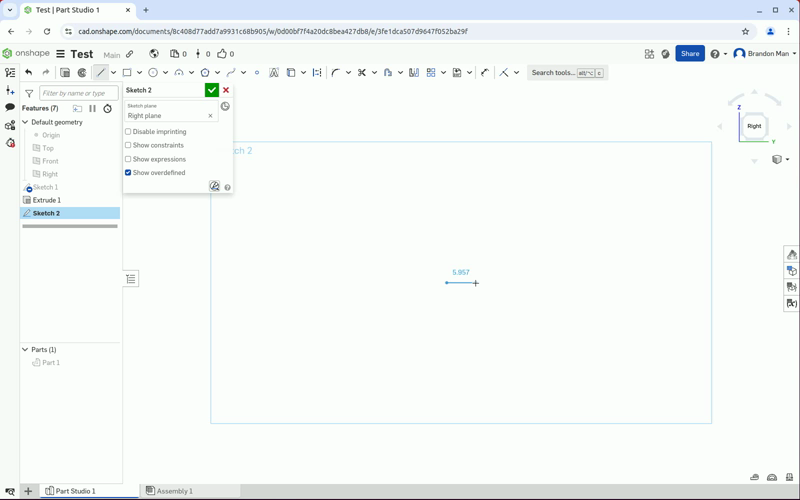
key_down(shift)
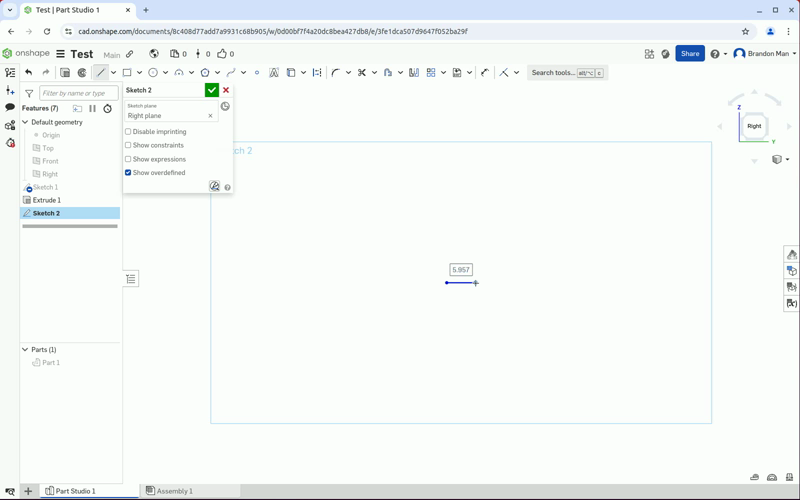
mouse_move(505, 282)
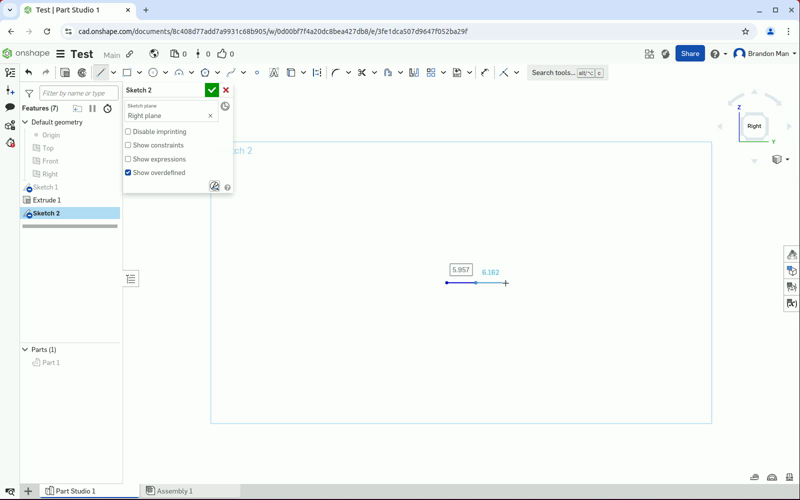
mouse_move(475, 262)
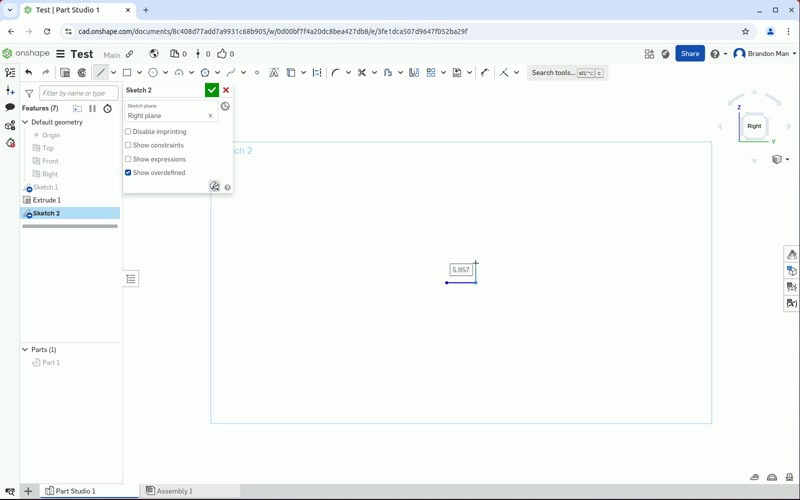
click(475, 262)
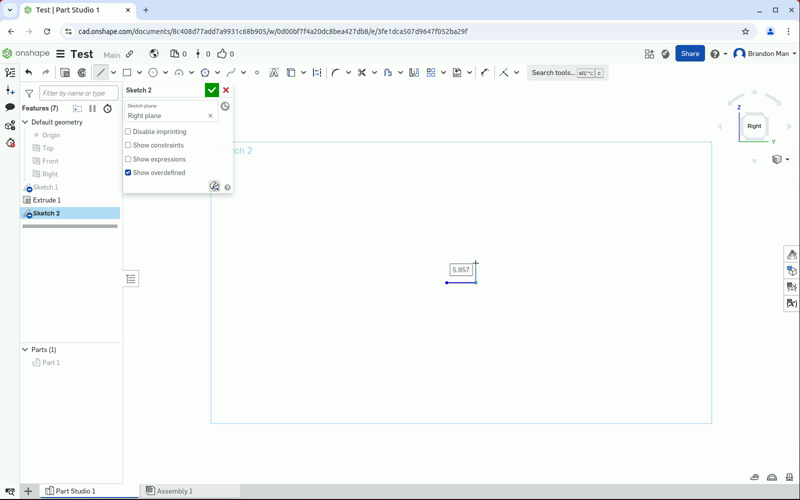
key_up(shift)
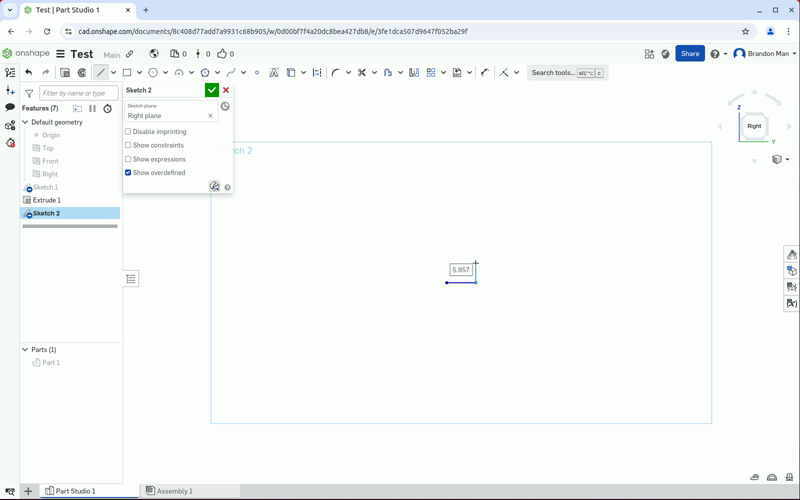
key_down(shift)
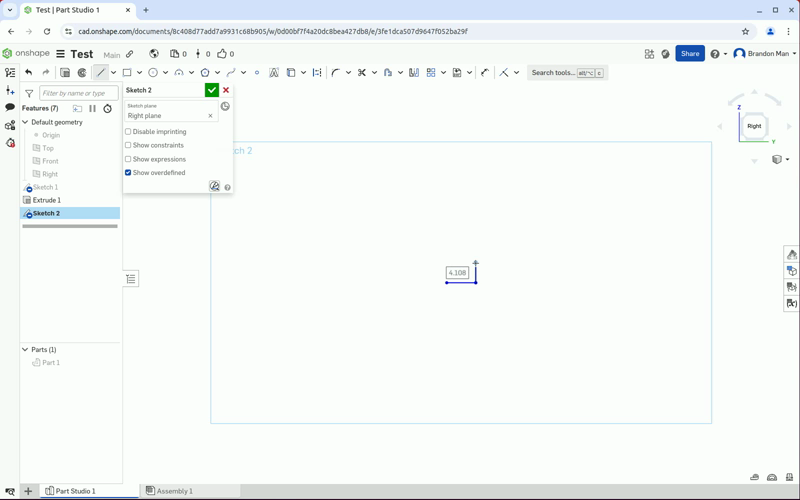
mouse_move(505, 262)
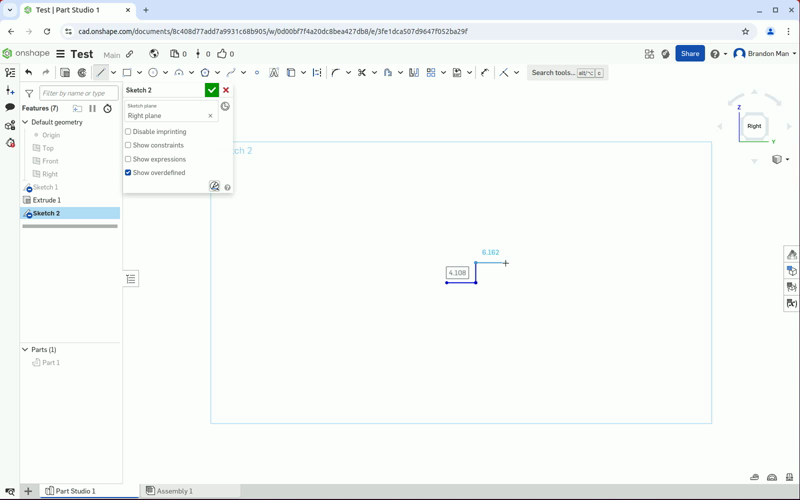
mouse_move(446, 262)
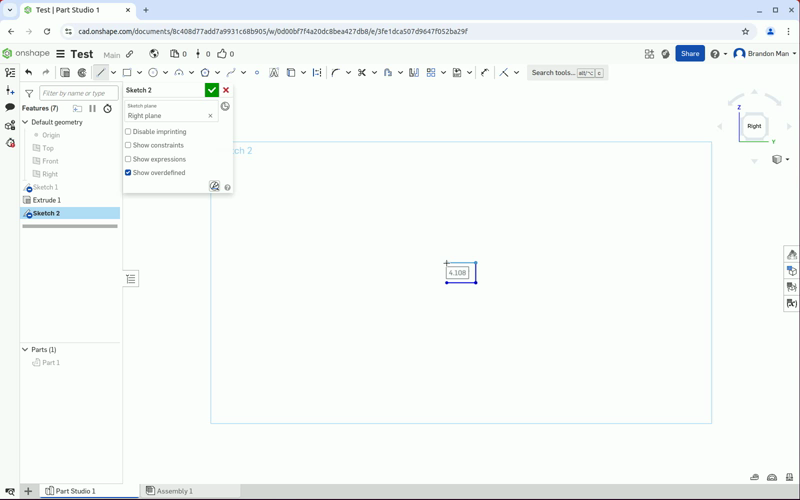
click(446, 262)
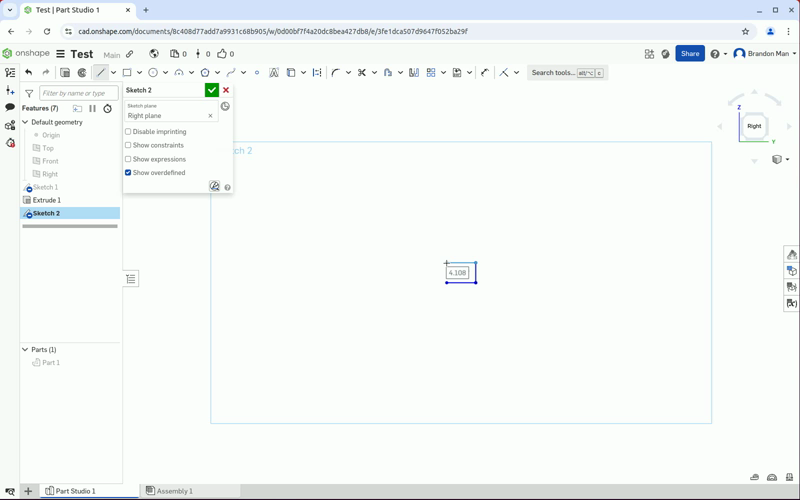
key_up(shift)
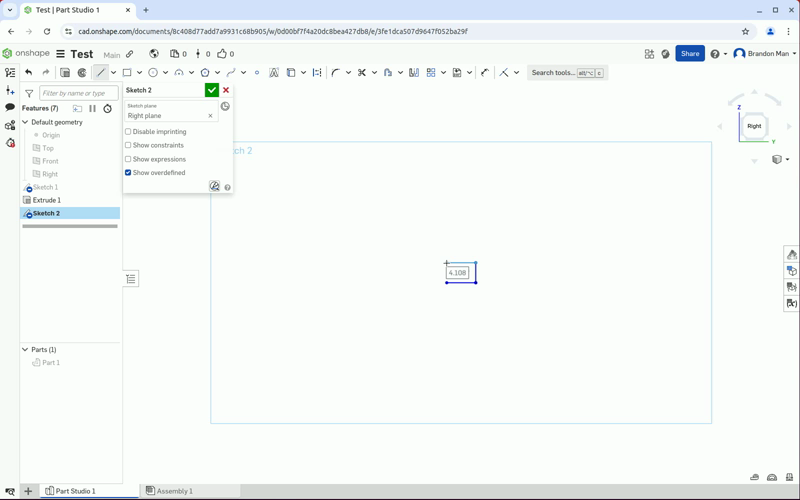
mouse_move(476, 262)
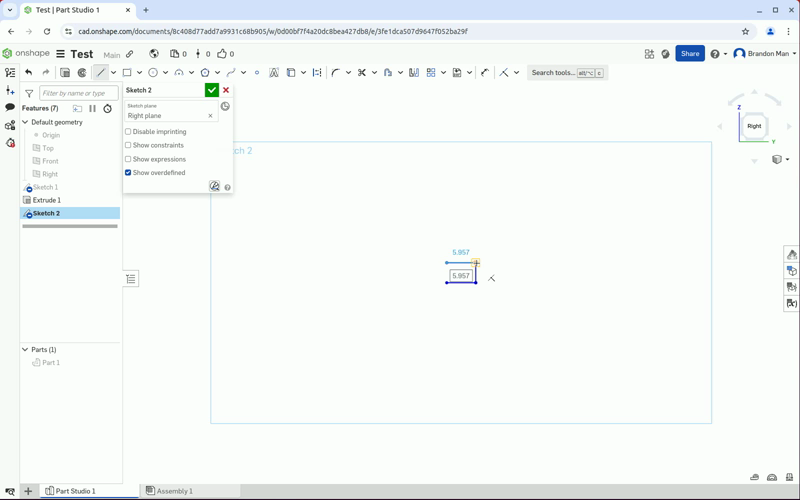
key_down(shift)
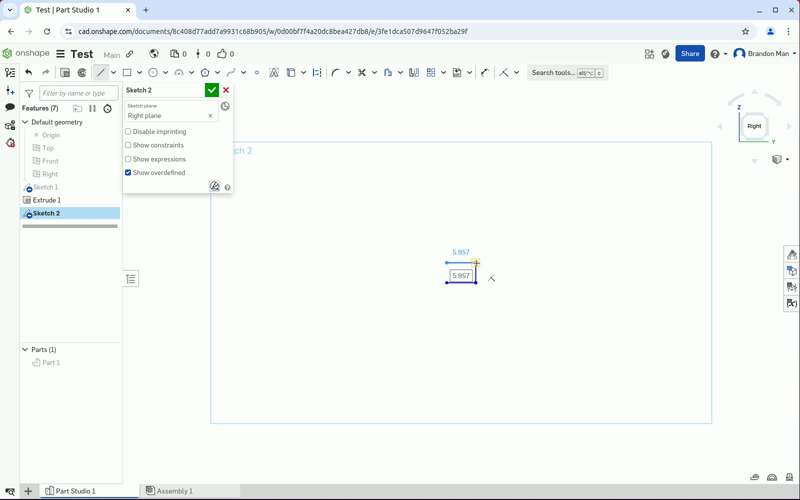
mouse_move(446, 282)
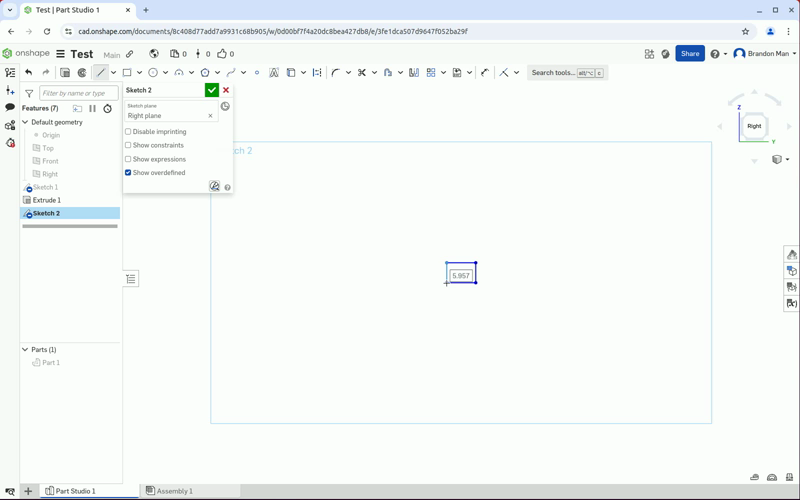
key_up(shift)
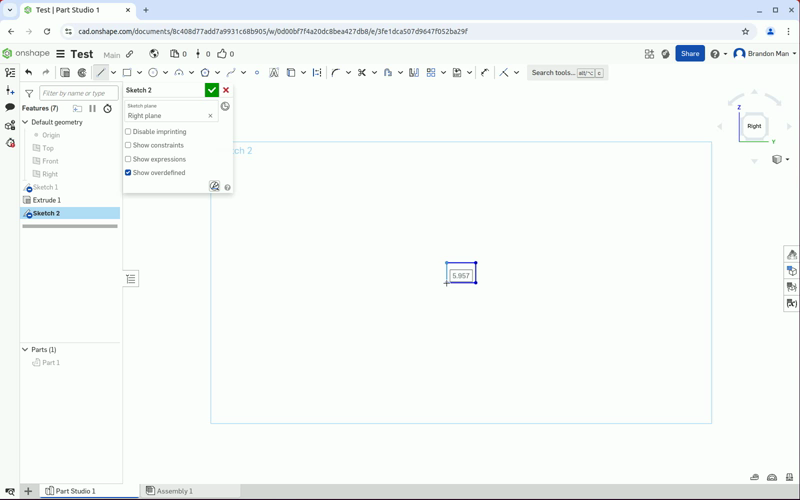
click(446, 282)
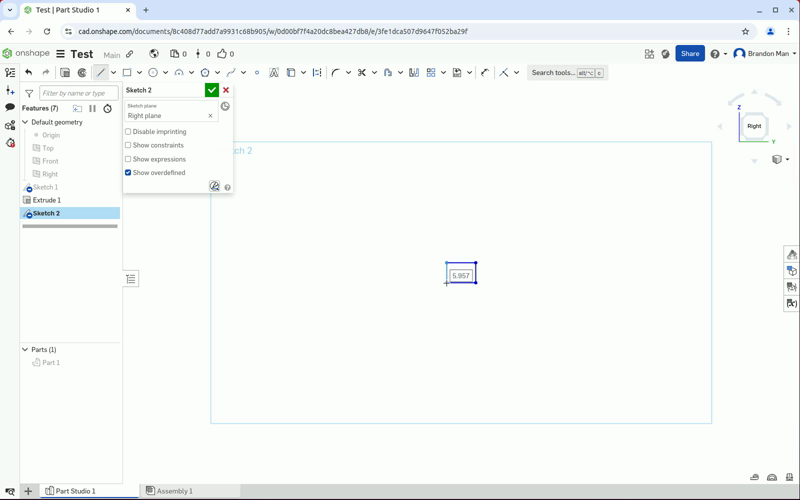
key(esc)
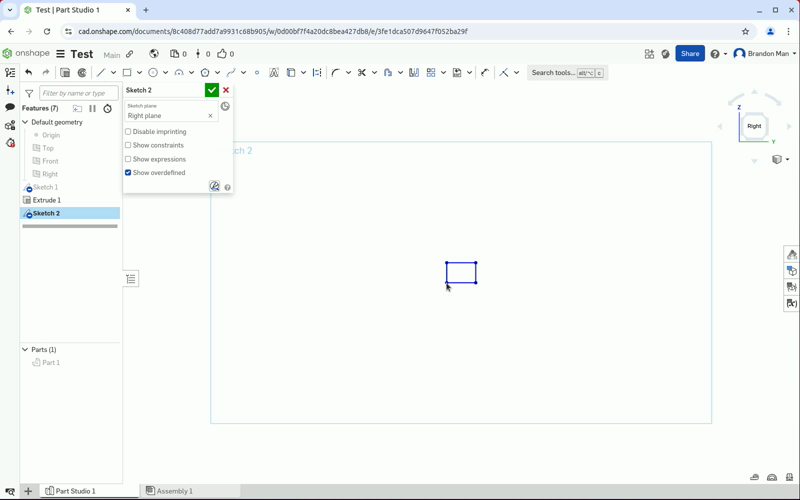
mouse_move(475, 276)
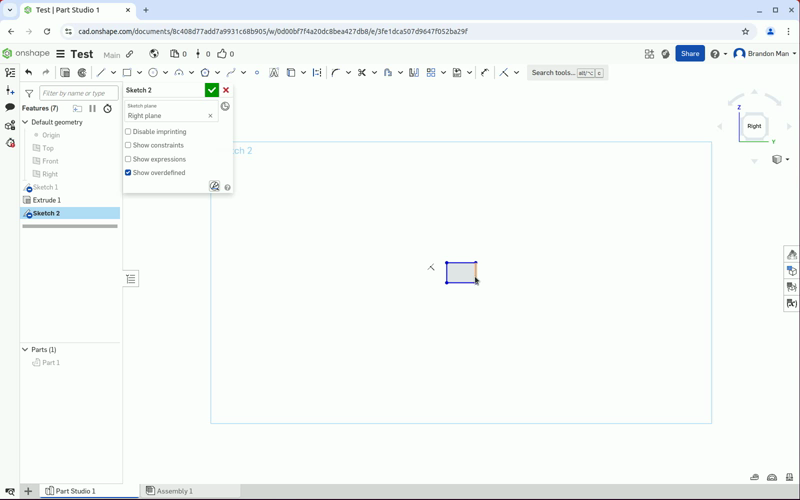
scroll(6)
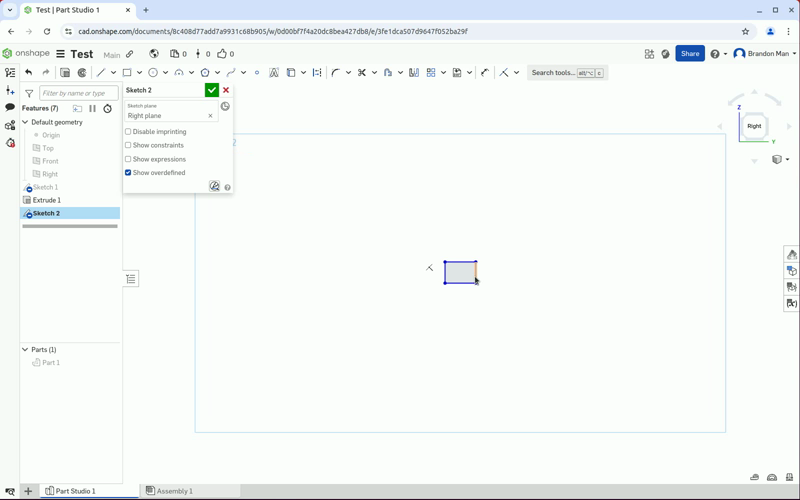
scroll(6)
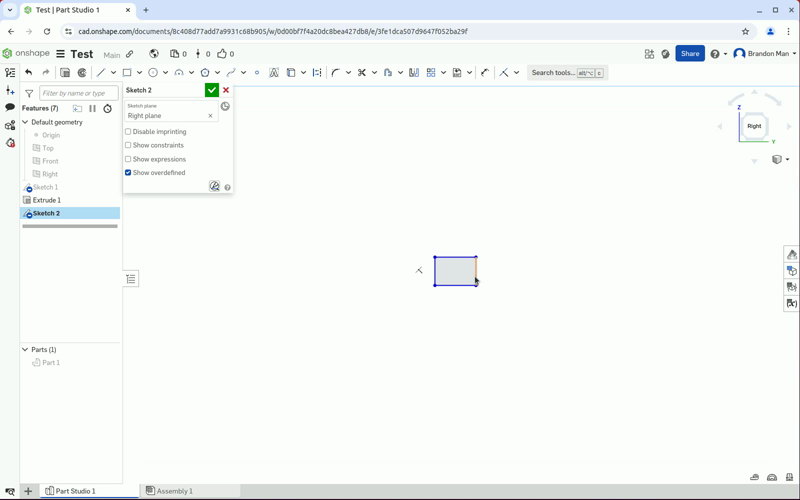
scroll(6)
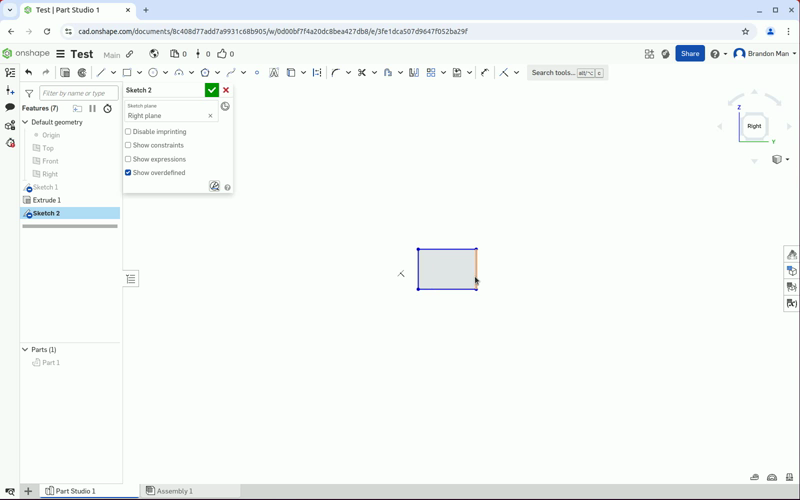
scroll(6)
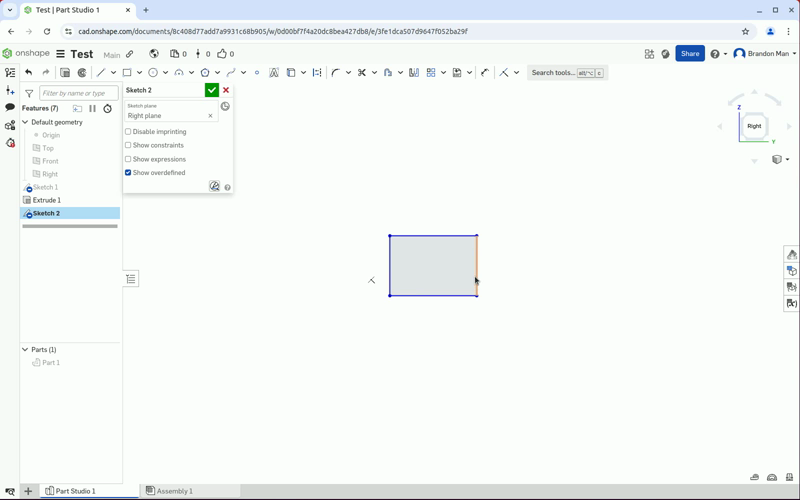
scroll(6)
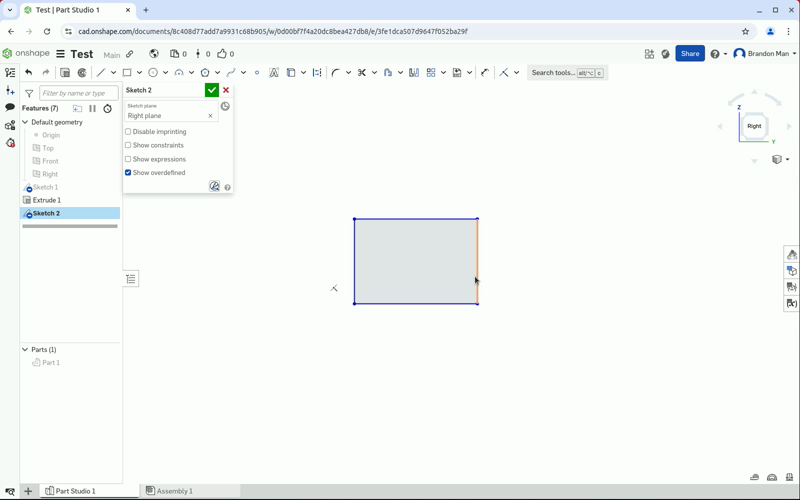
scroll(6)
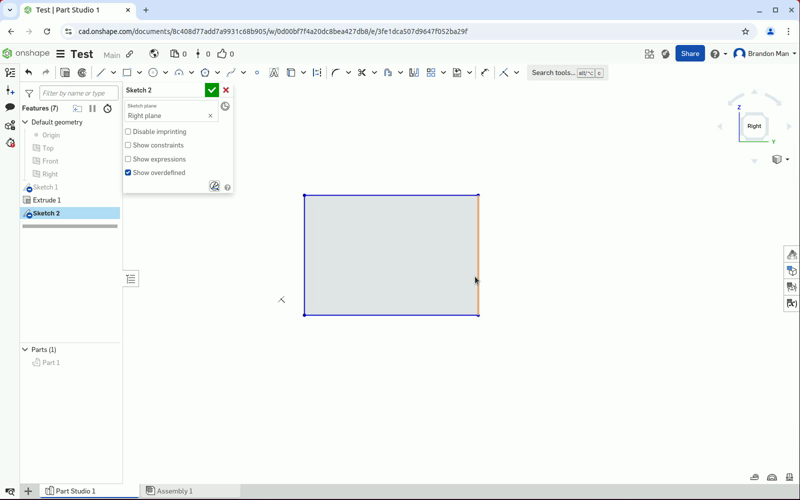
scroll(6)
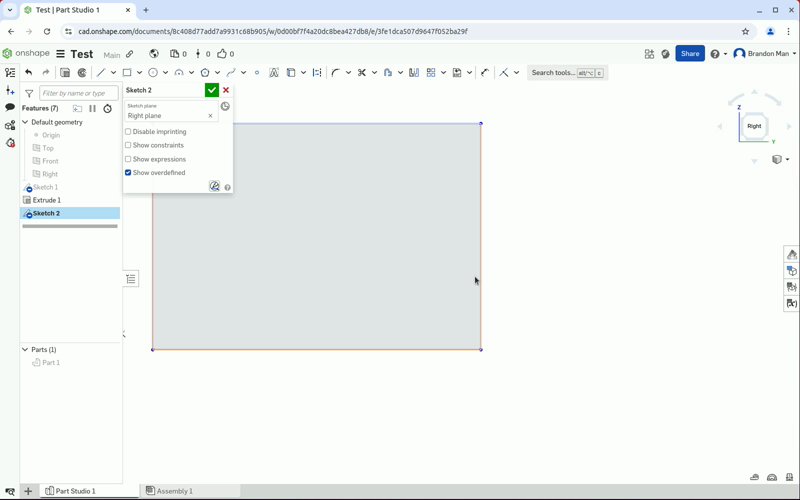
click(475, 276)
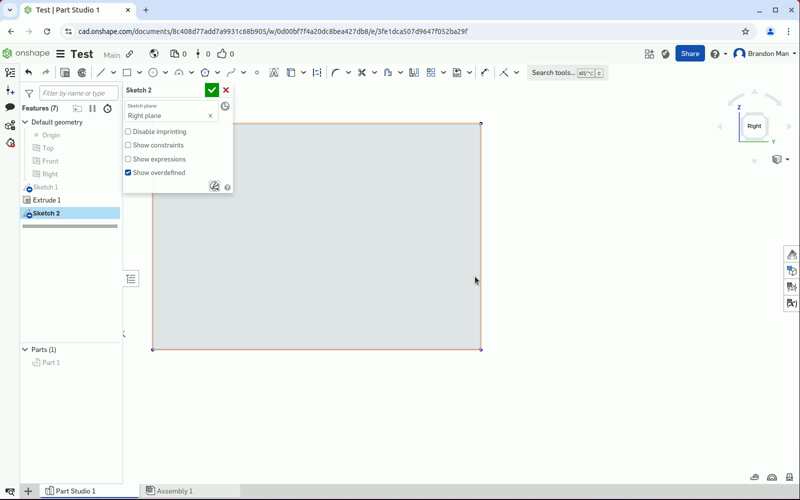
scroll(-6)
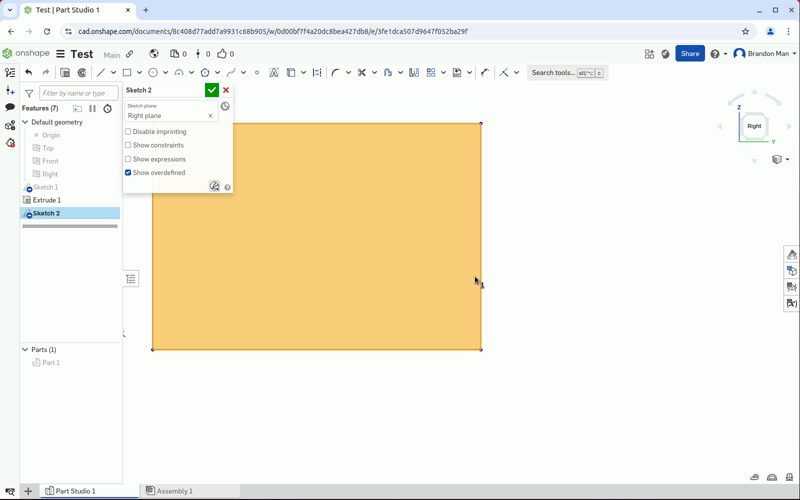
scroll(-6)
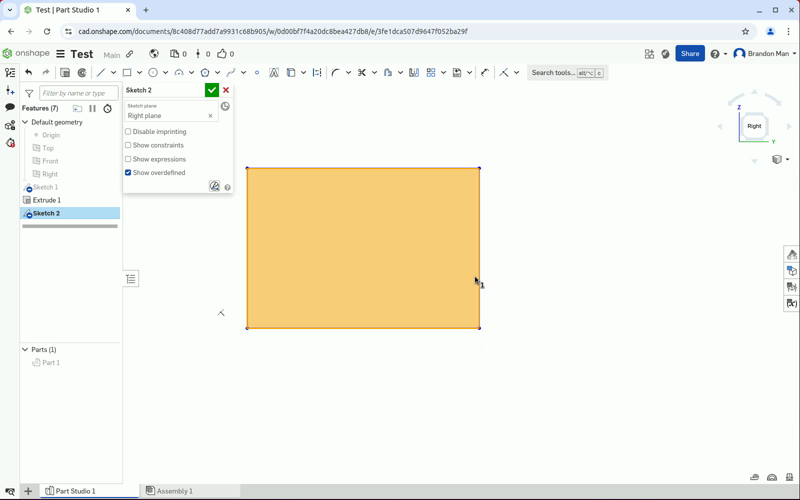
scroll(-6)
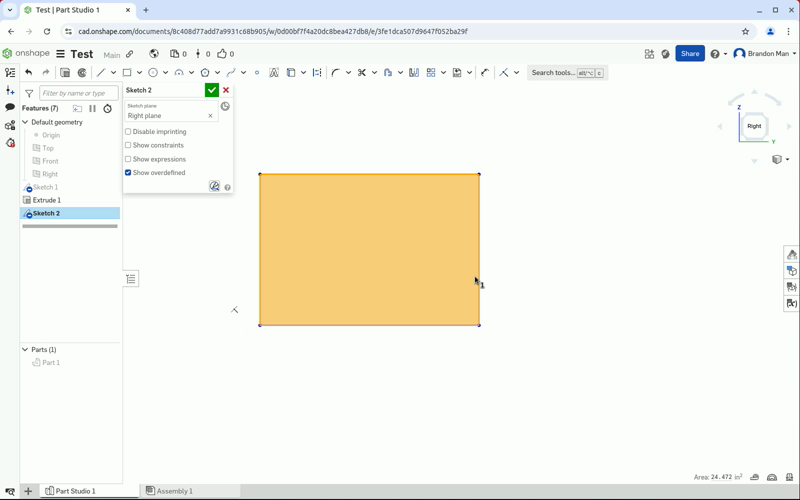
scroll(-6)
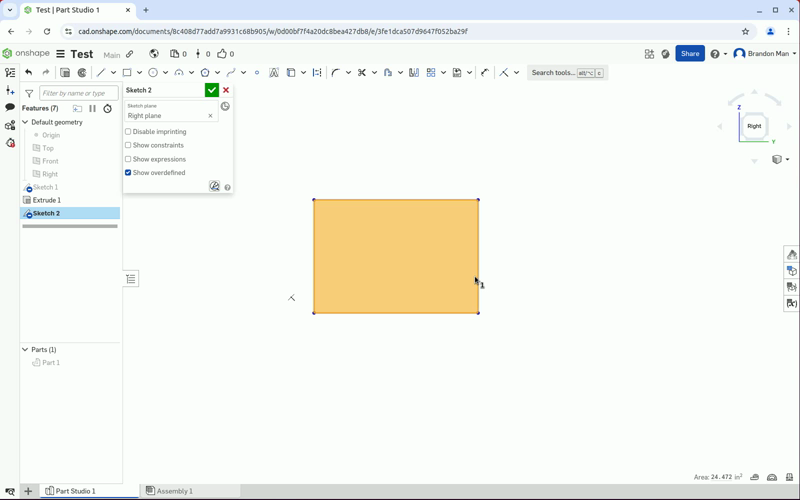
scroll(-6)
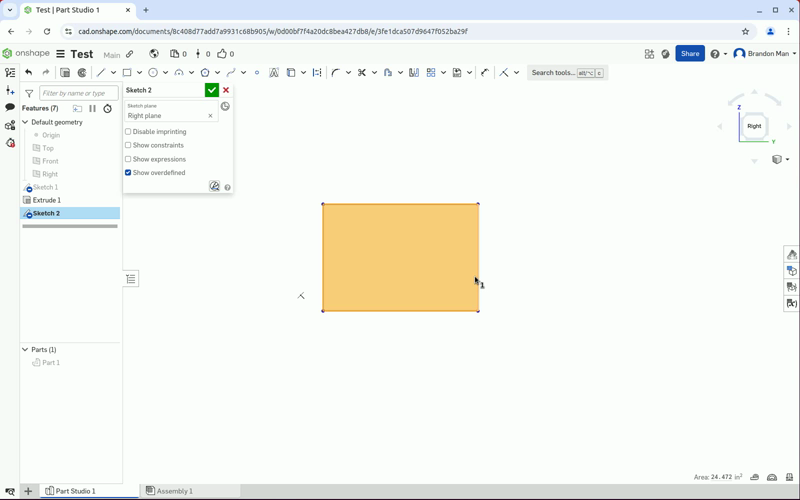
scroll(-6)
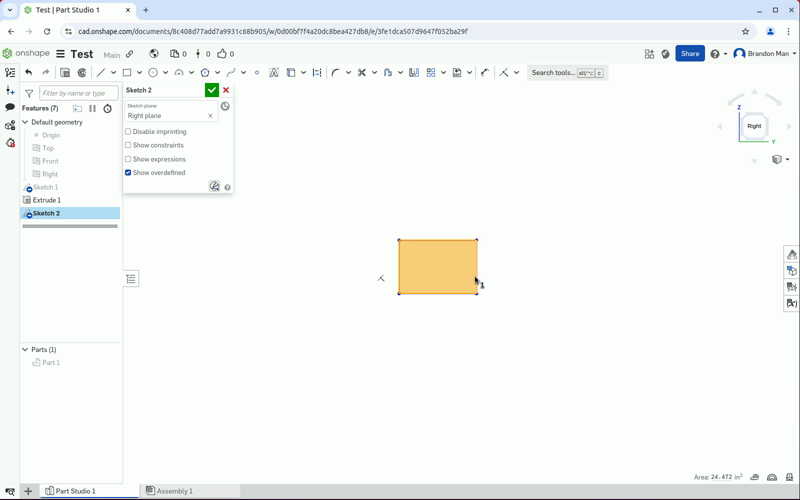
scroll(-6)
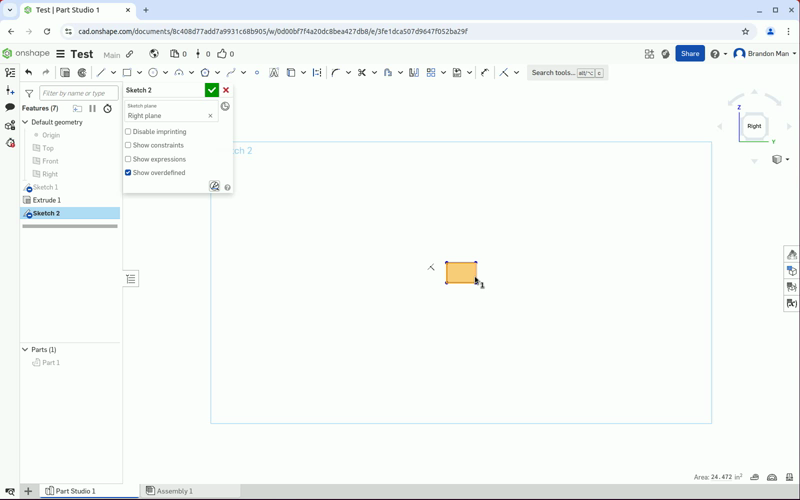
mouse_move(73, 352)
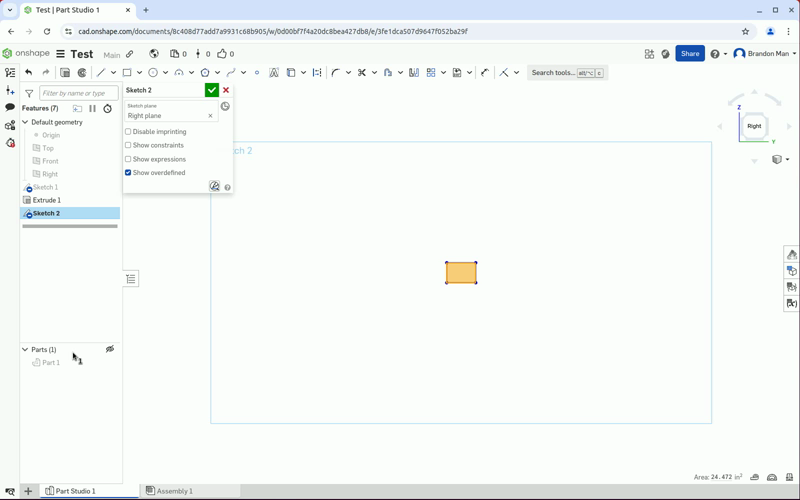
key(shift+y)
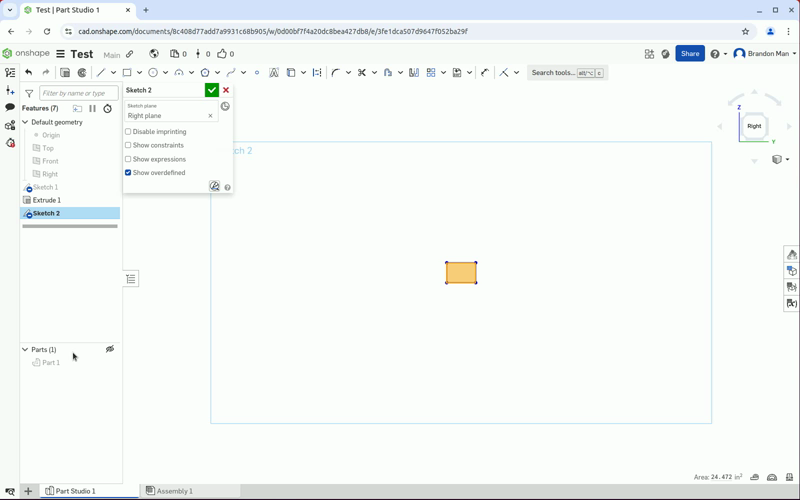
key(shift+e)
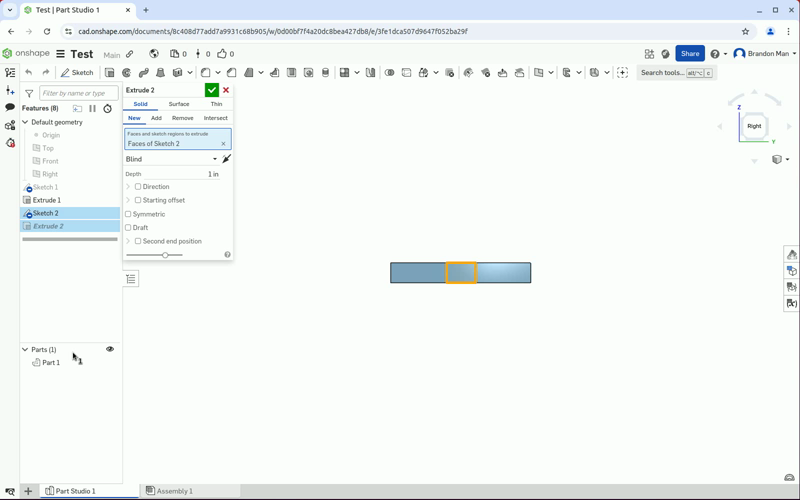
mouse_move(143, 106)
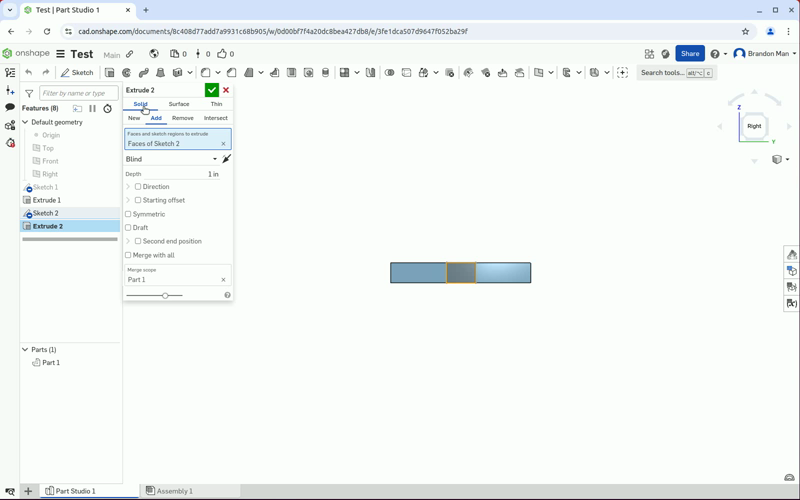
click(143, 106)
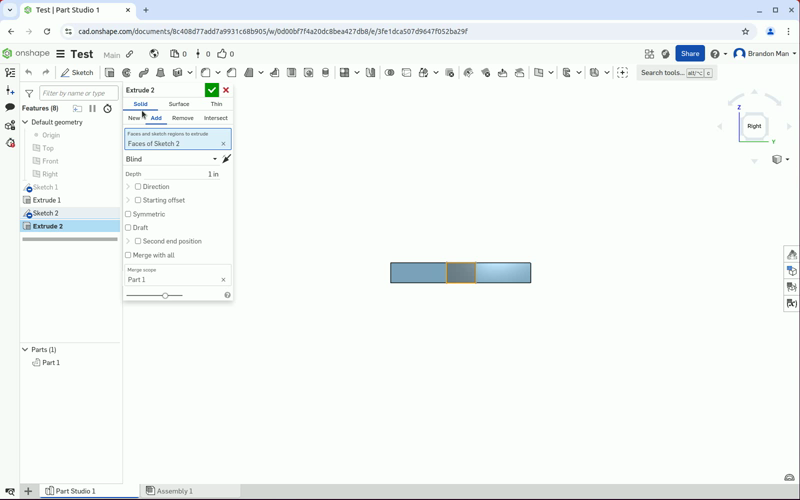
mouse_move(137, 120)
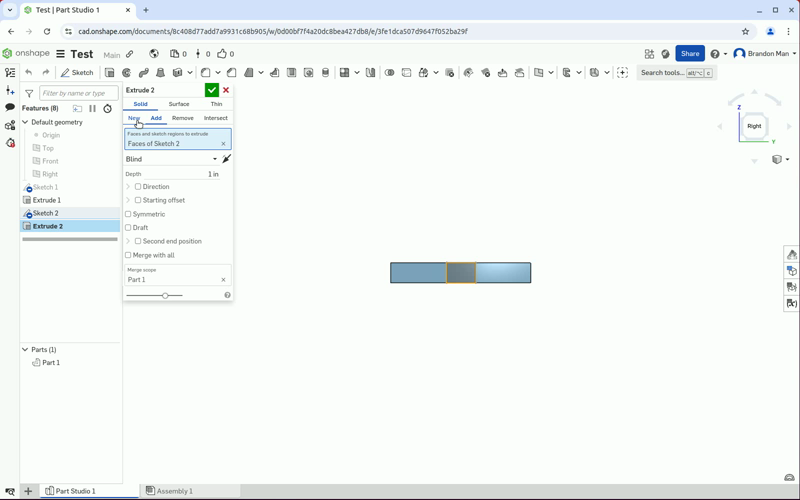
click(137, 120)
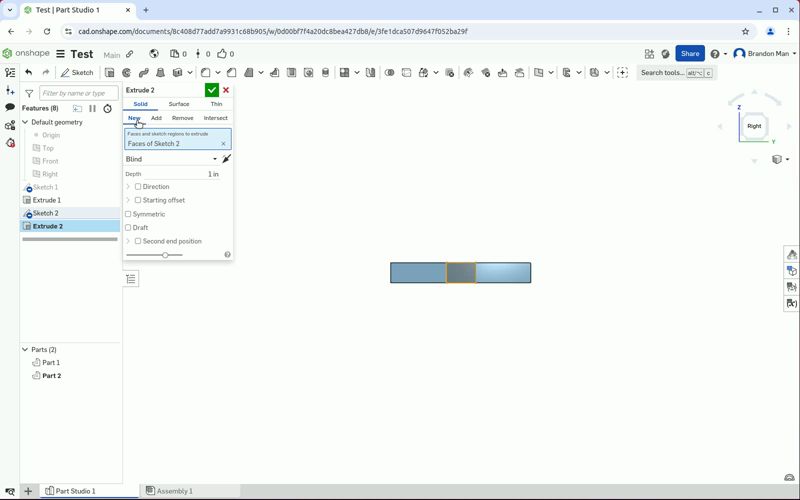
key(tab, 4)
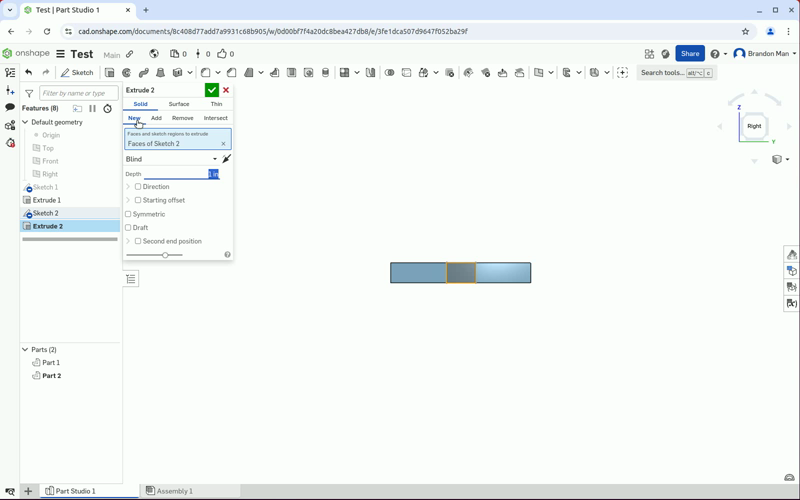
text(4.814)
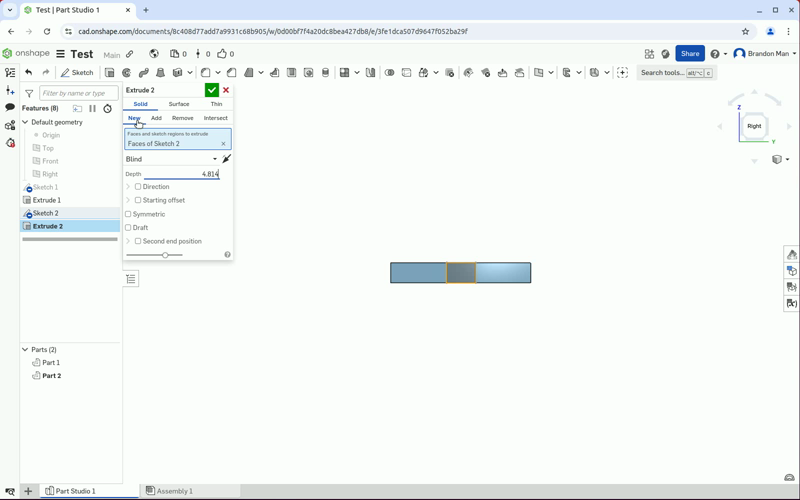
key(enter)
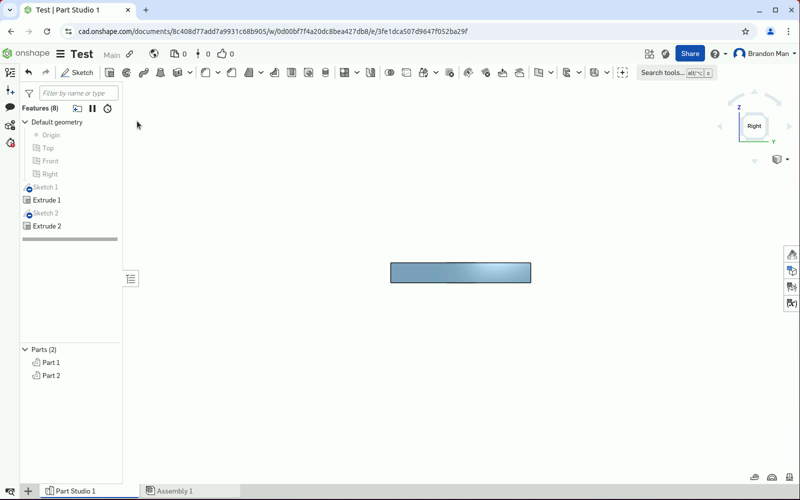
key(shift+h)
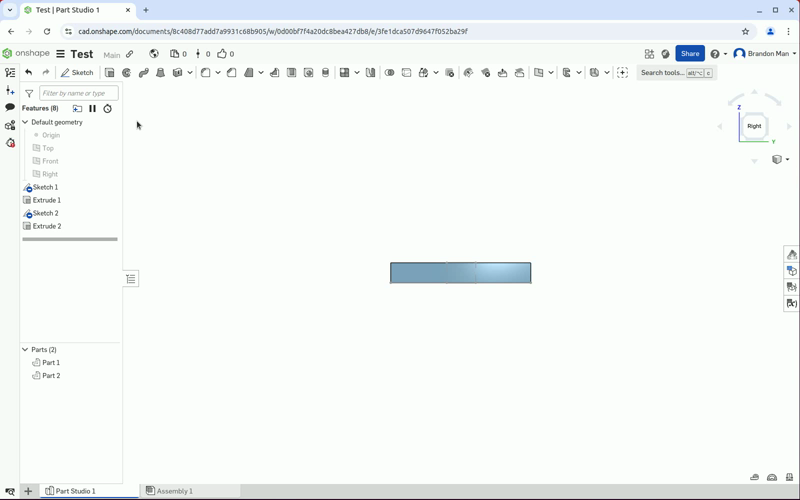
key(shift+h)
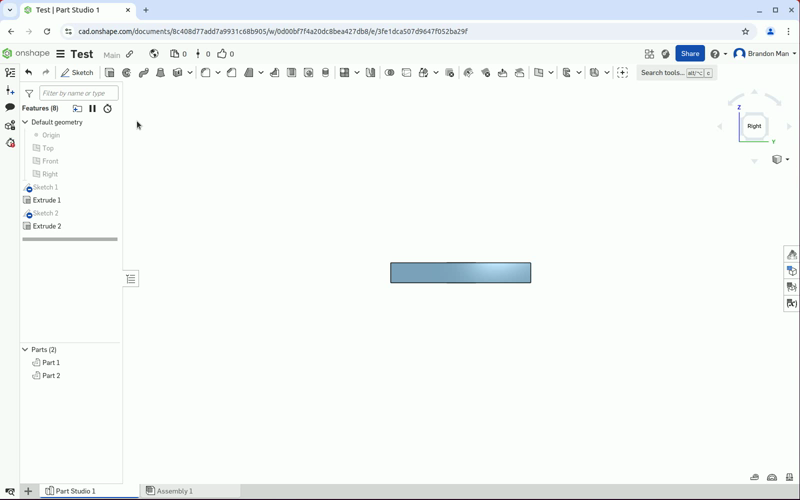
mouse_move(73, 189)
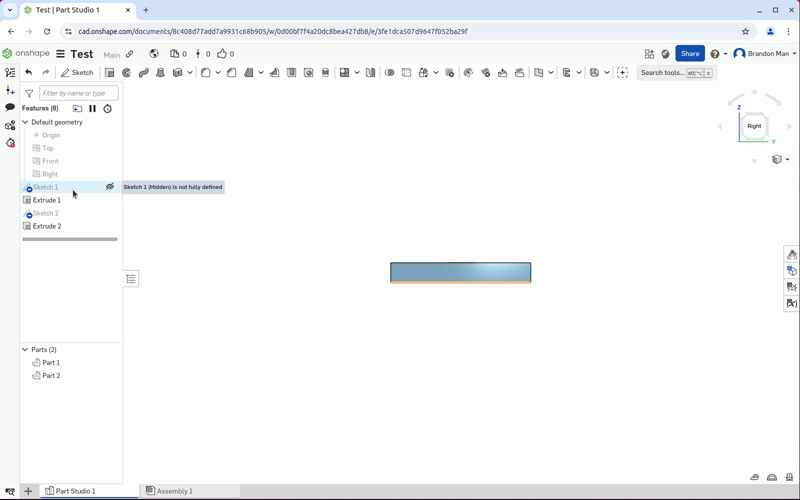
click(73, 189)
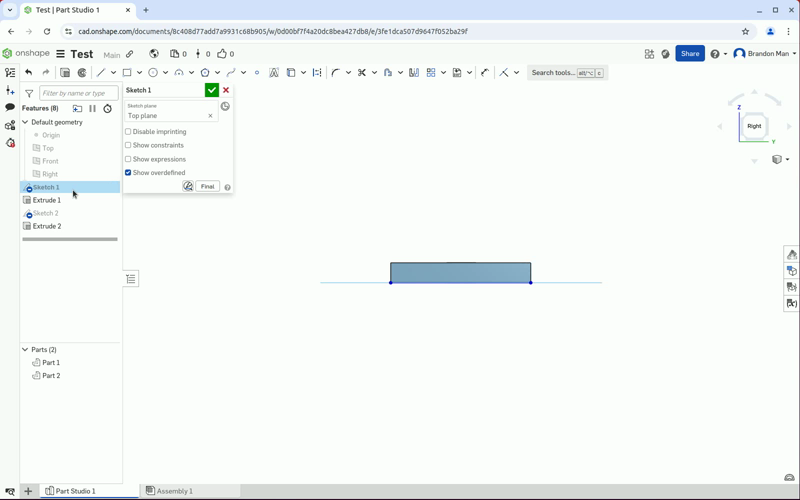
mouse_move(229, 92)
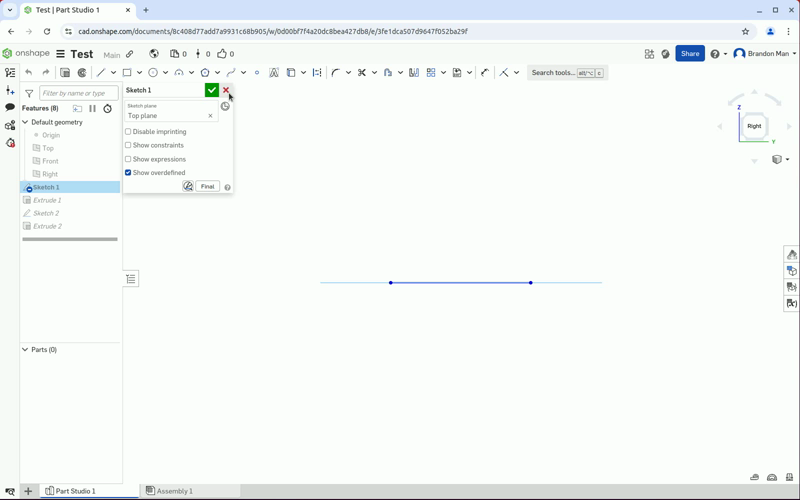
click(229, 92)
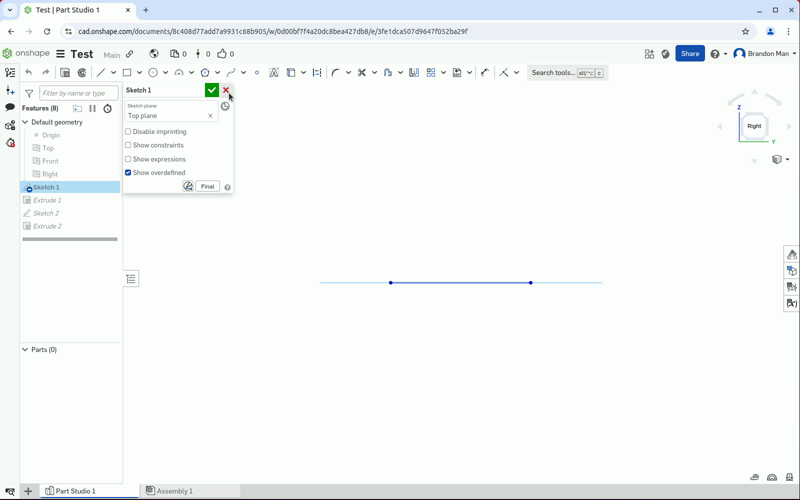
key(shift+s)
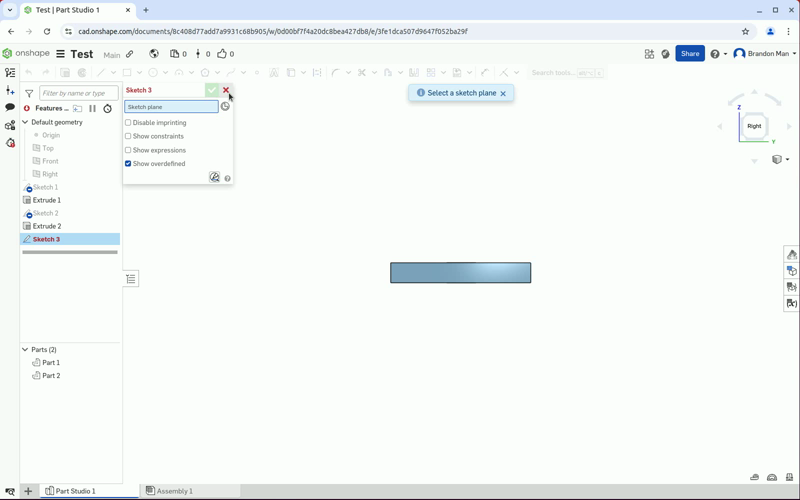
mouse_move(73, 176)
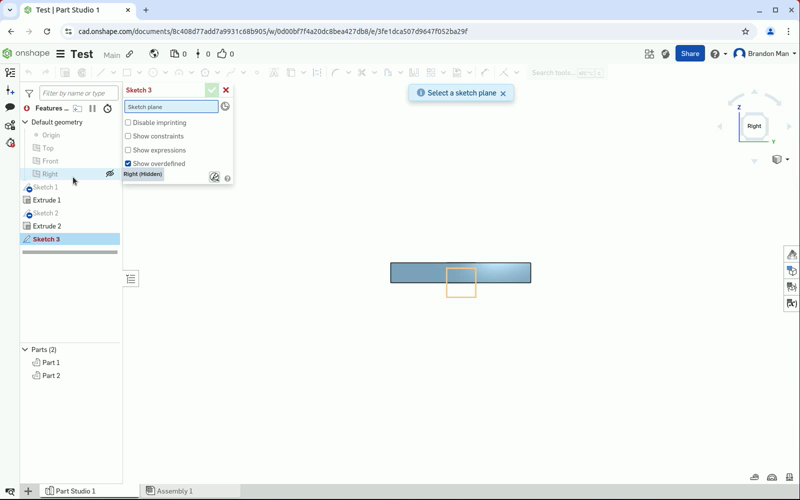
click(73, 176)
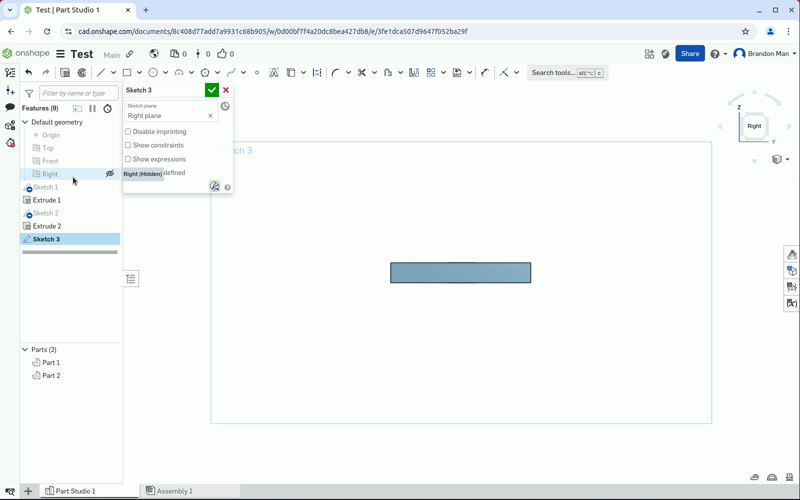
mouse_move(73, 352)
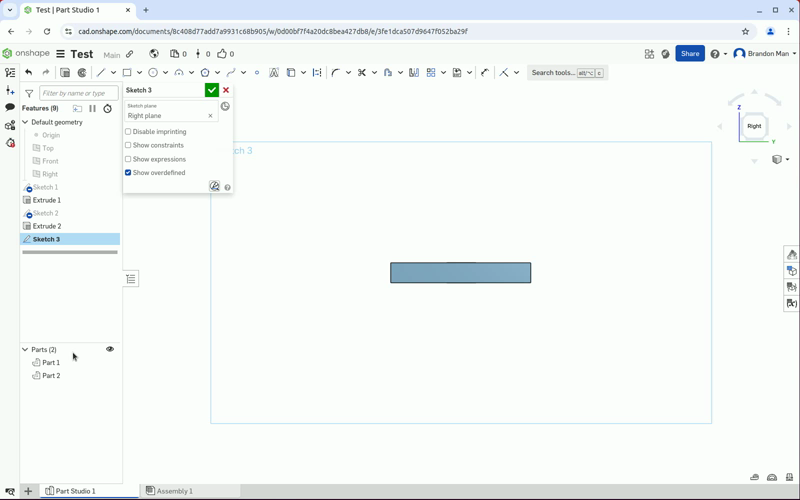
key(y)
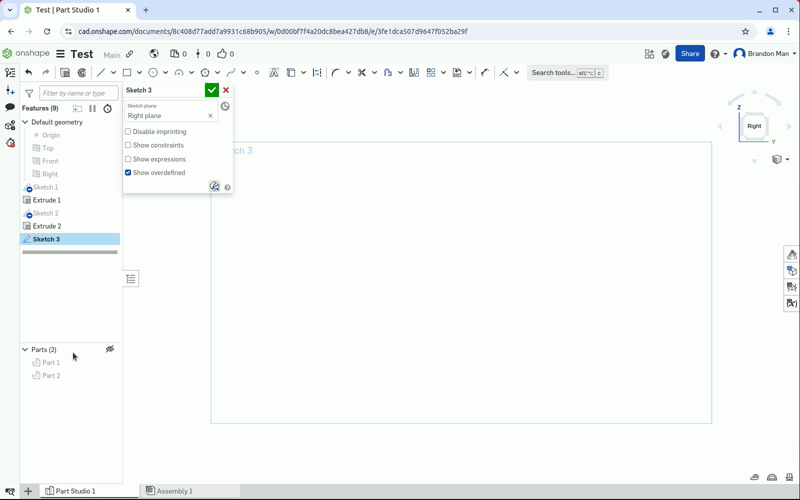
key(l)
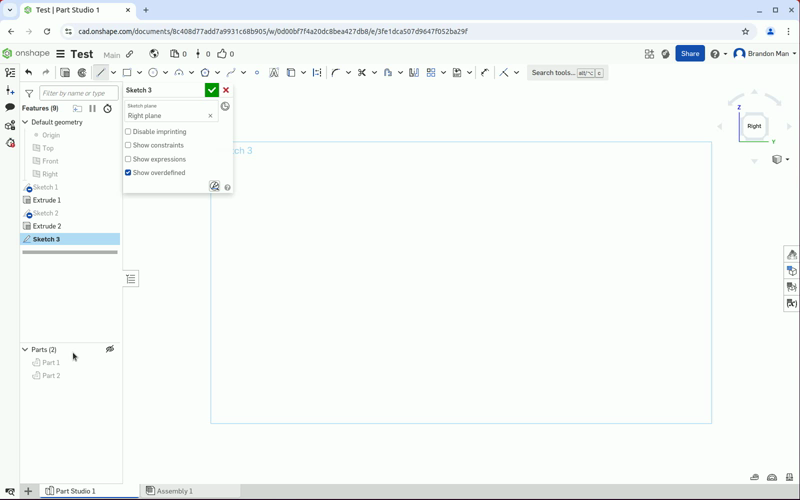
key_down(shift)
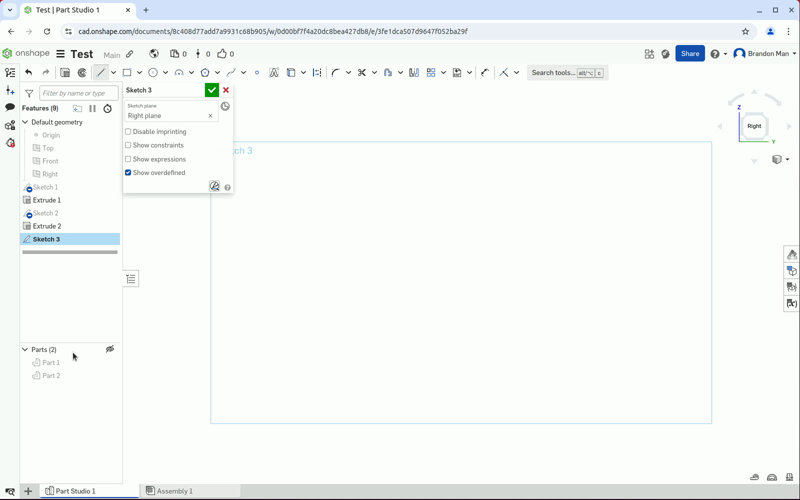
mouse_move(502, 282)
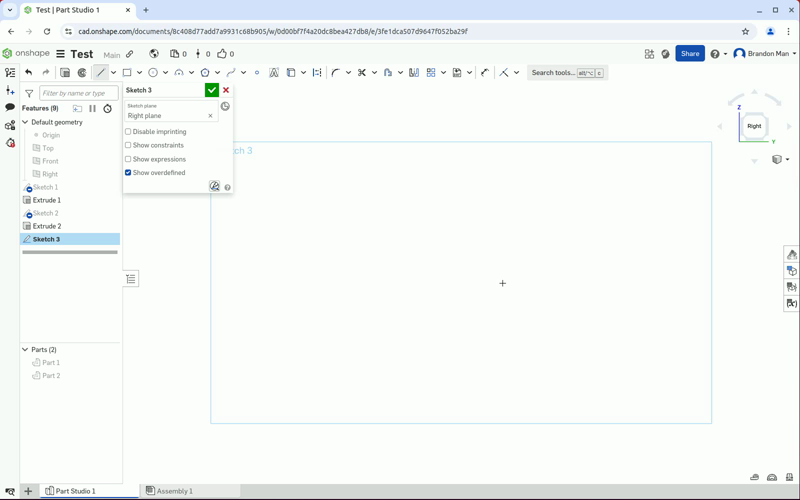
click(502, 282)
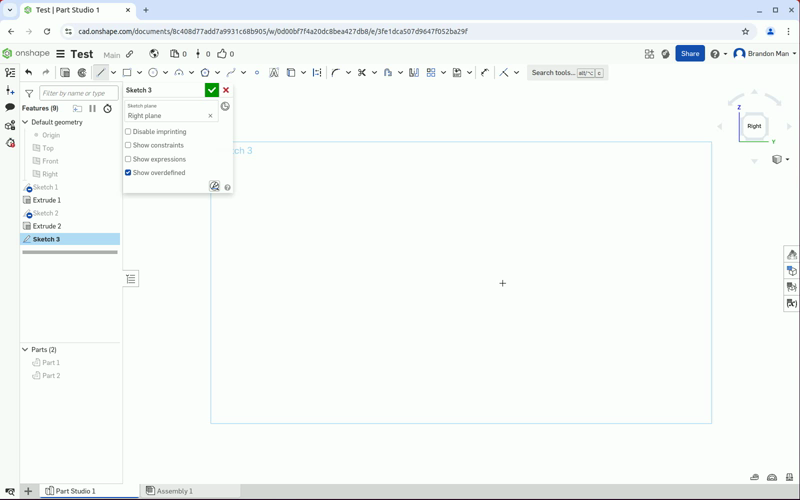
key_up(shift)
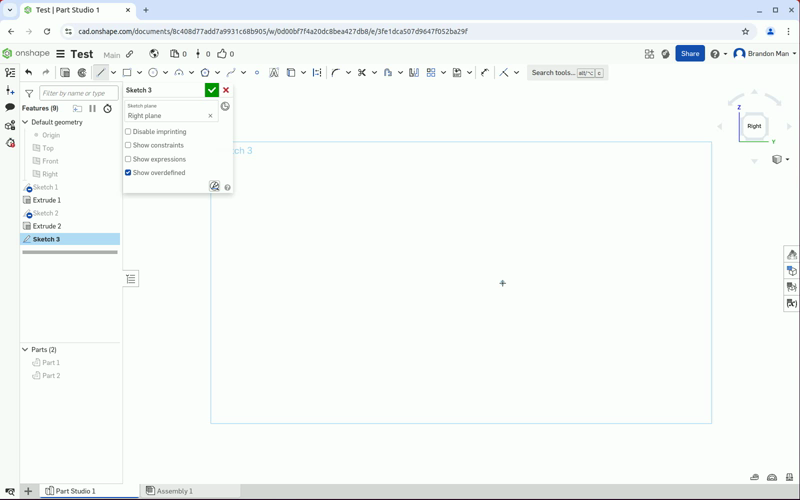
key_down(shift)
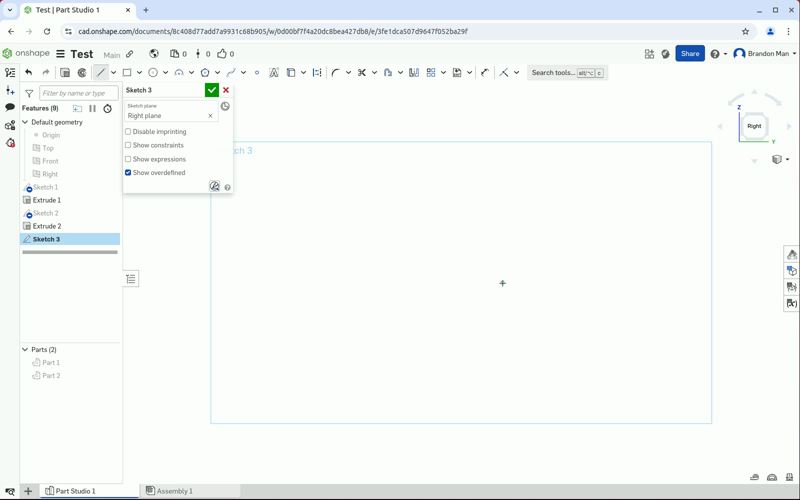
mouse_move(532, 282)
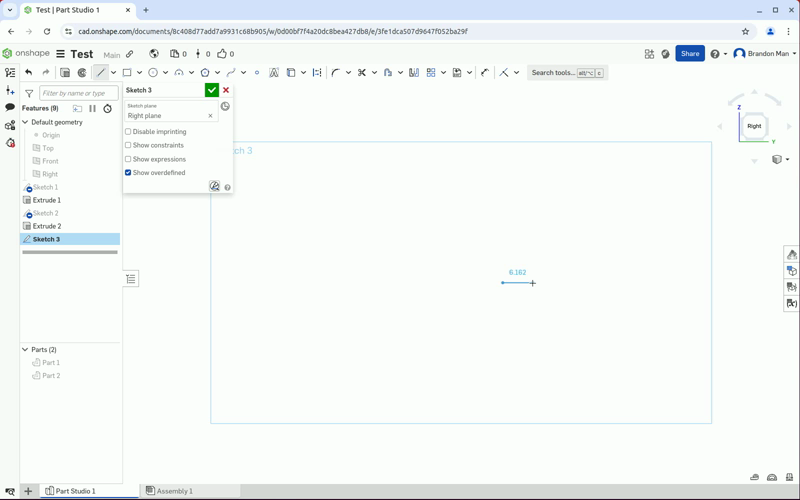
mouse_move(531, 282)
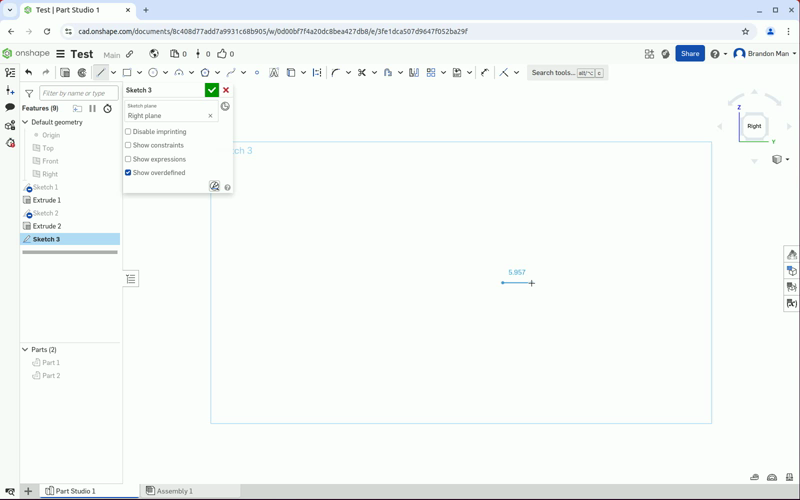
click(531, 282)
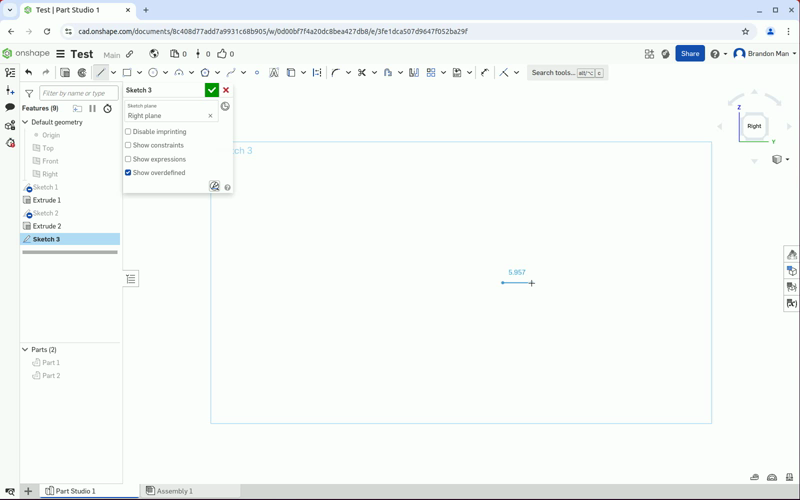
key_up(shift)
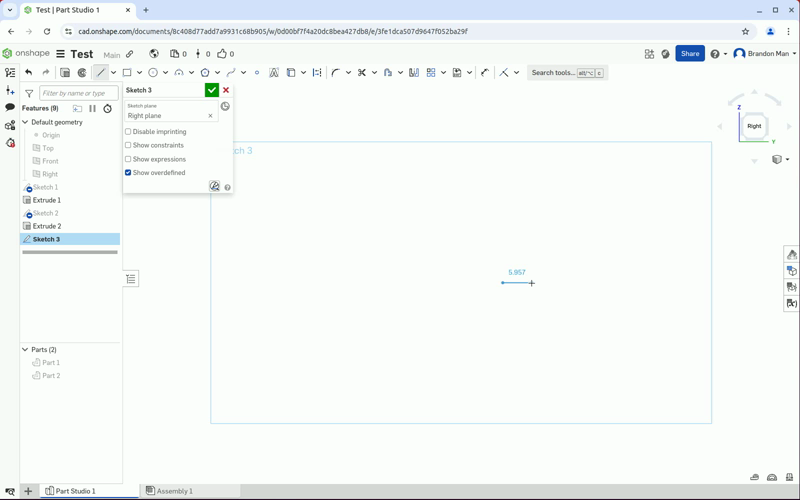
key_down(shift)
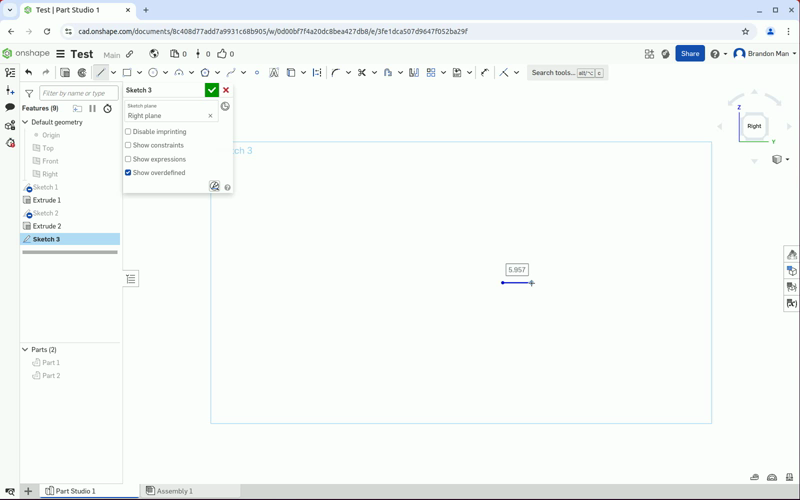
mouse_move(561, 282)
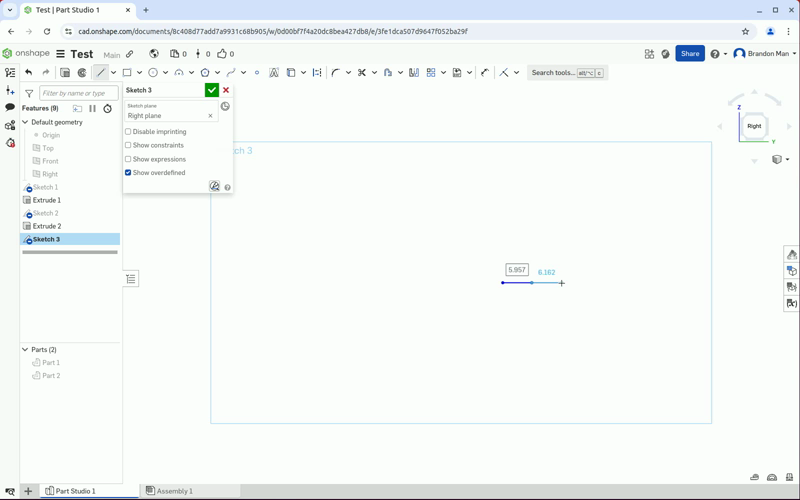
mouse_move(531, 262)
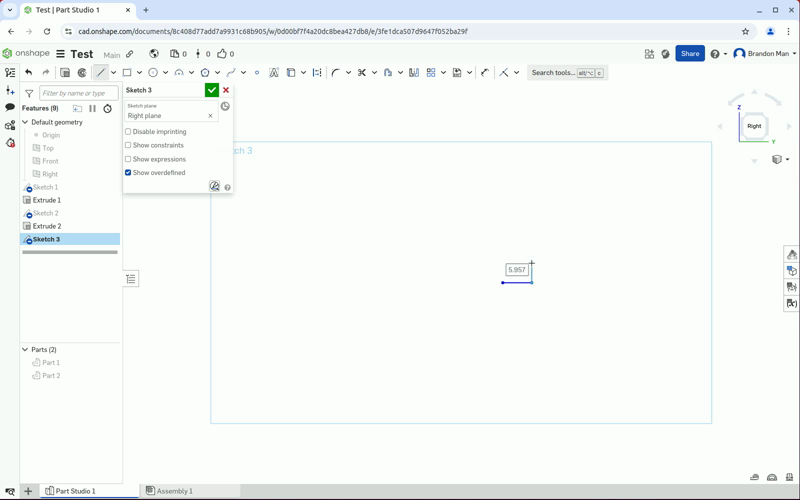
click(531, 262)
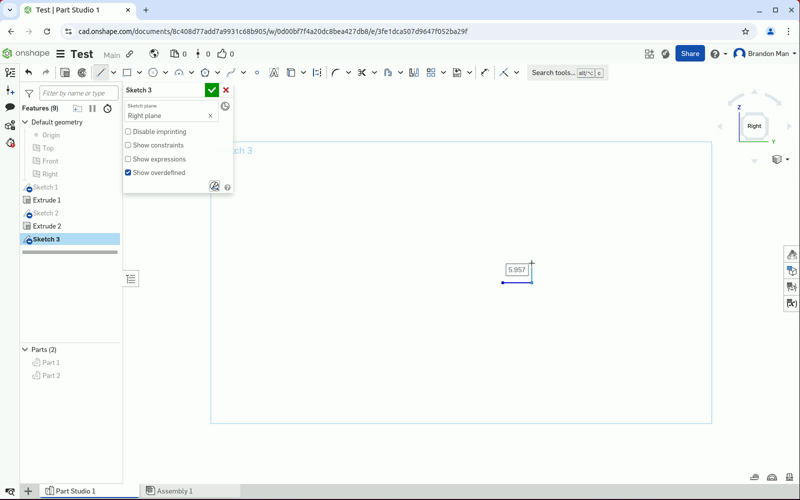
key_up(shift)
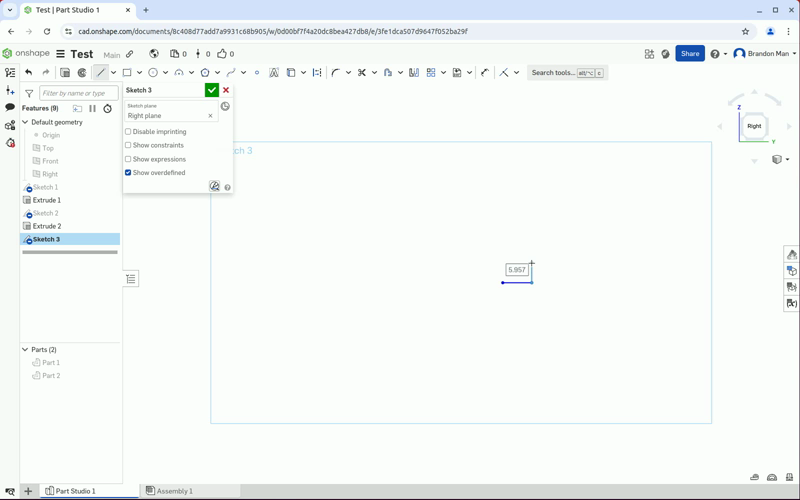
key_down(shift)
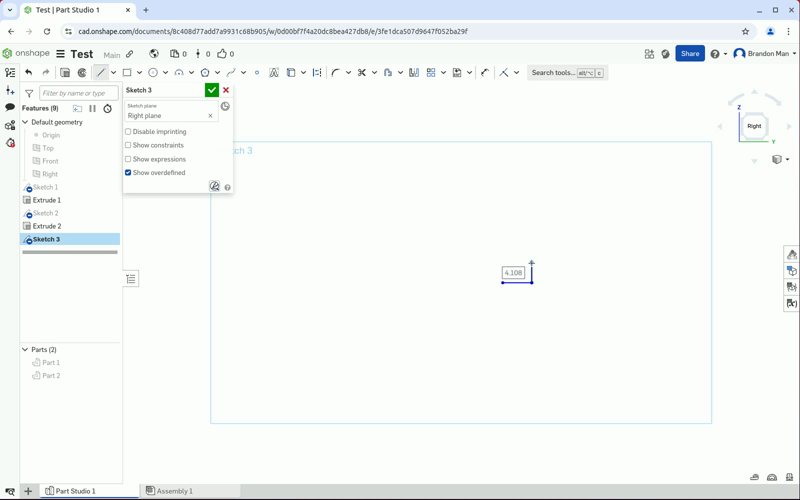
mouse_move(561, 262)
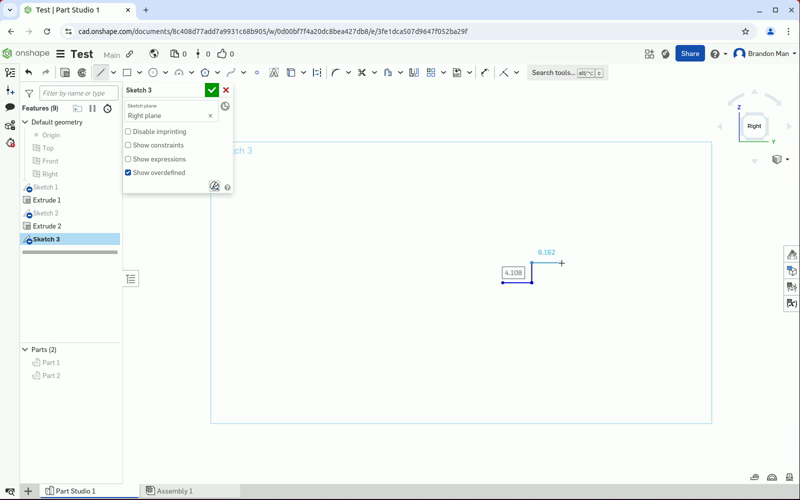
mouse_move(502, 262)
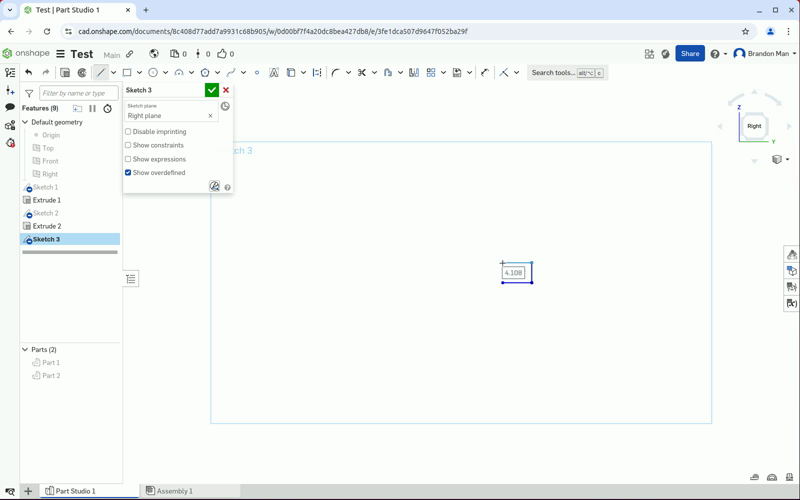
click(502, 262)
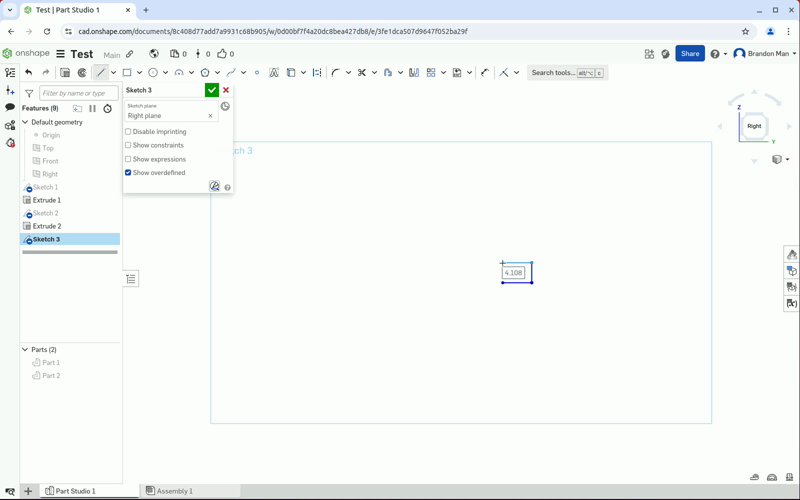
key_up(shift)
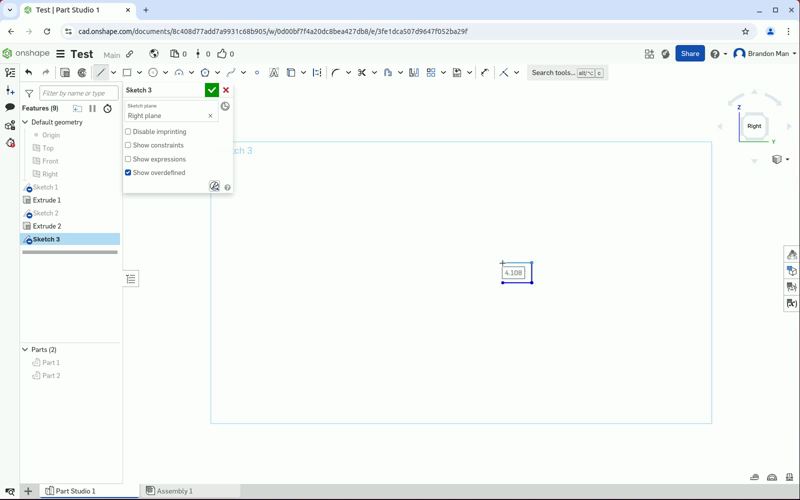
mouse_move(532, 262)
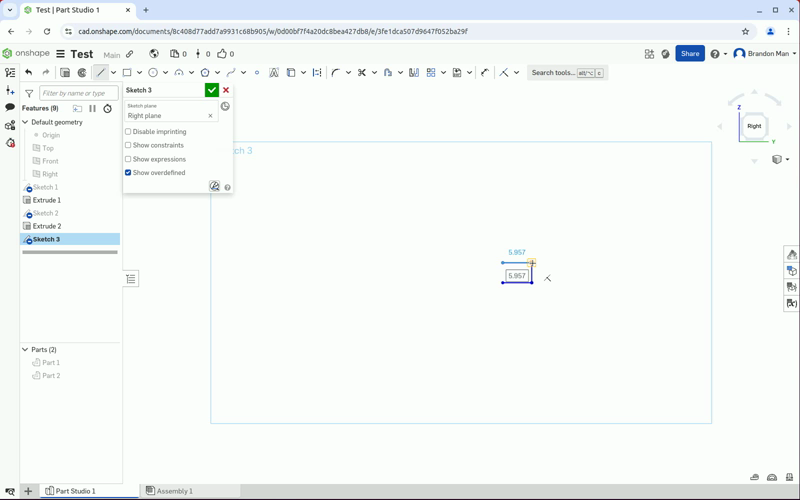
key_down(shift)
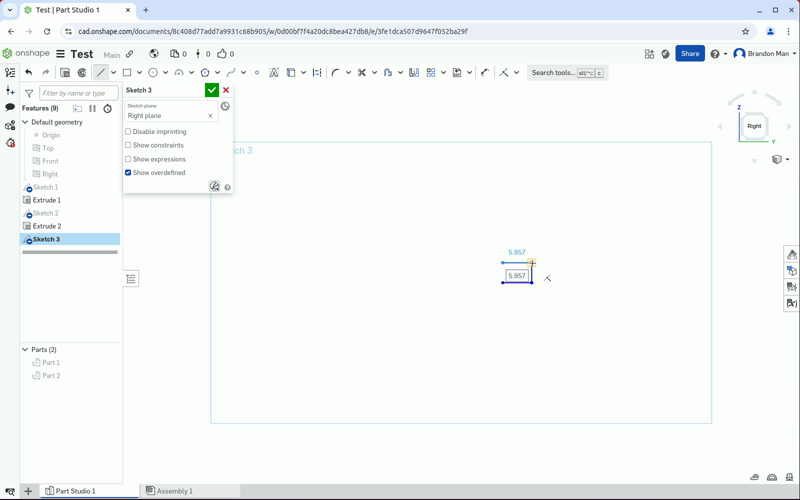
mouse_move(502, 282)
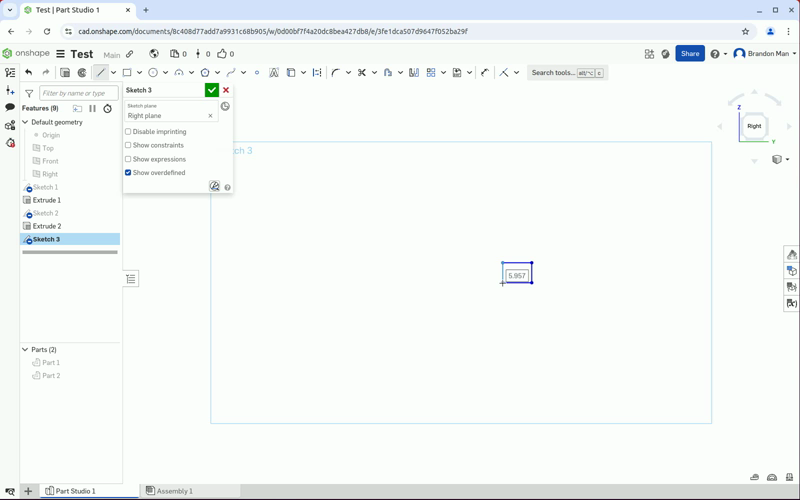
key_up(shift)
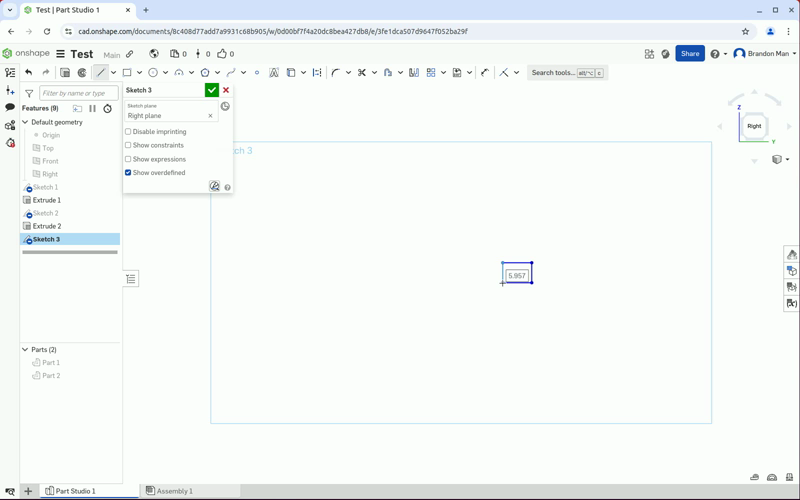
click(502, 282)
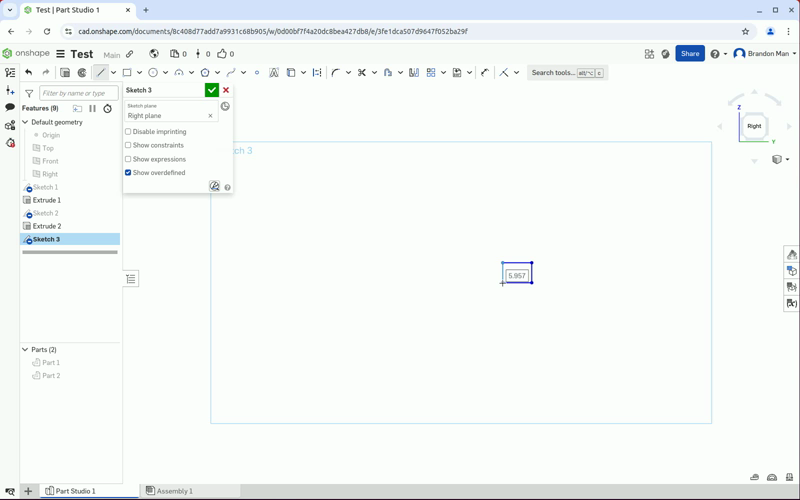
key(esc)
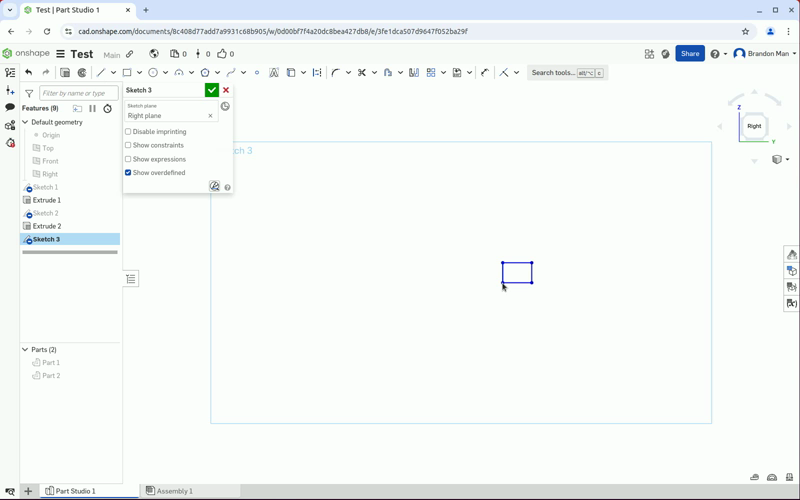
mouse_move(510, 279)
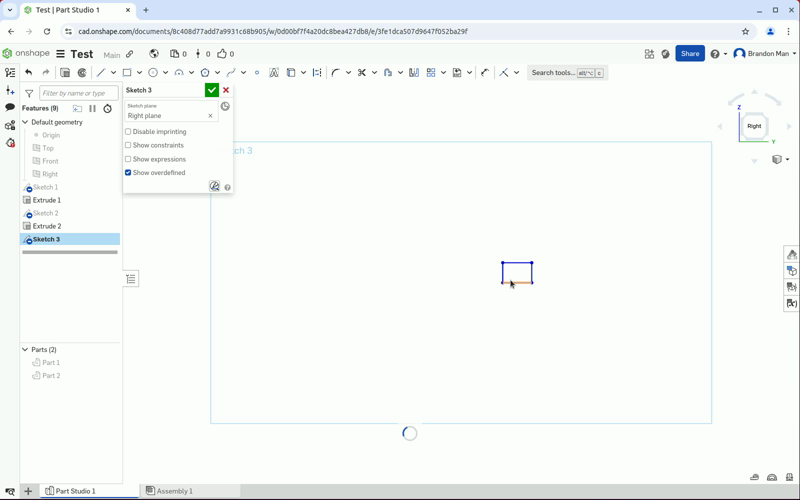
scroll(6)
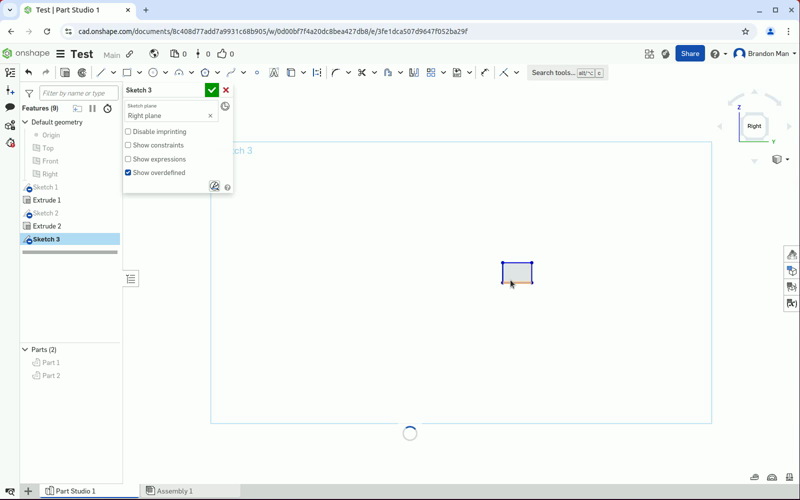
scroll(6)
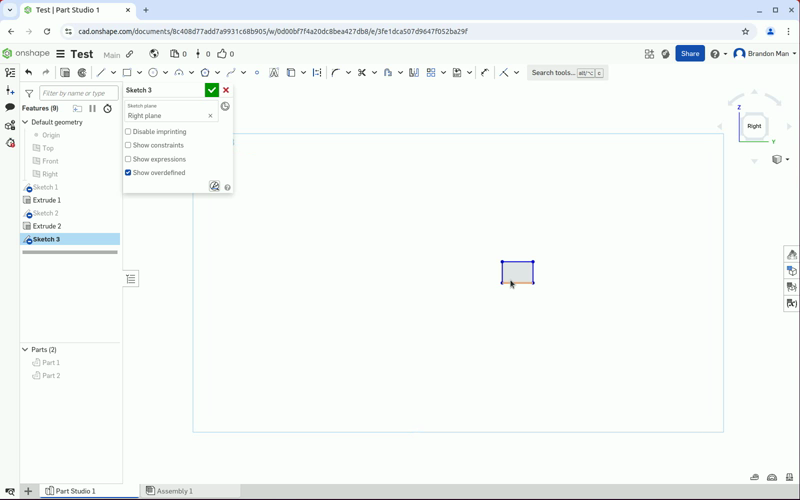
scroll(6)
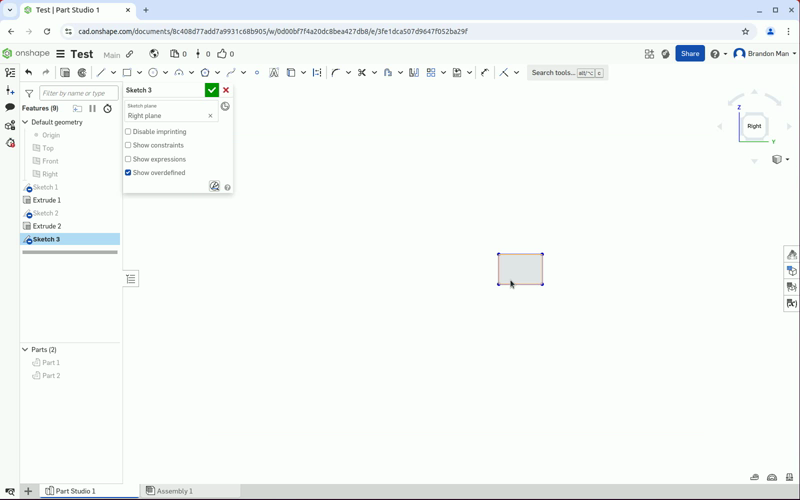
scroll(6)
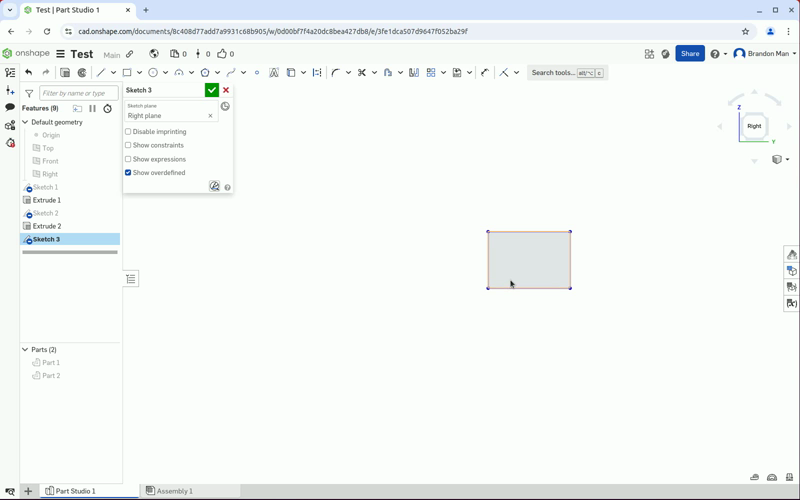
scroll(6)
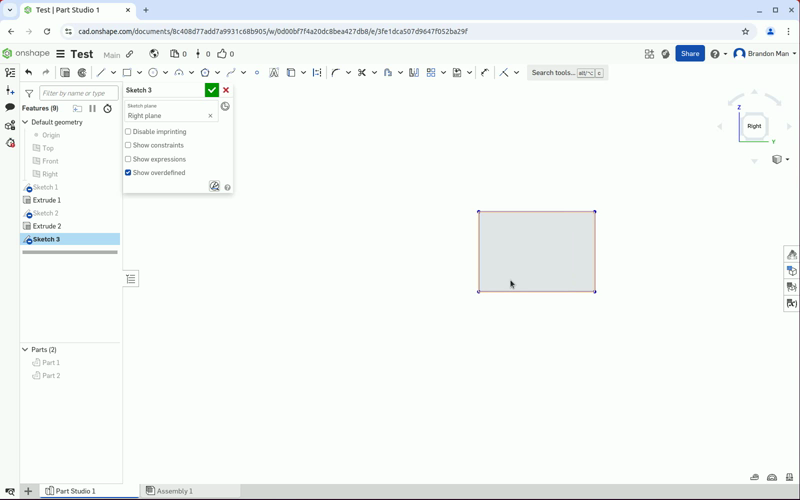
scroll(6)
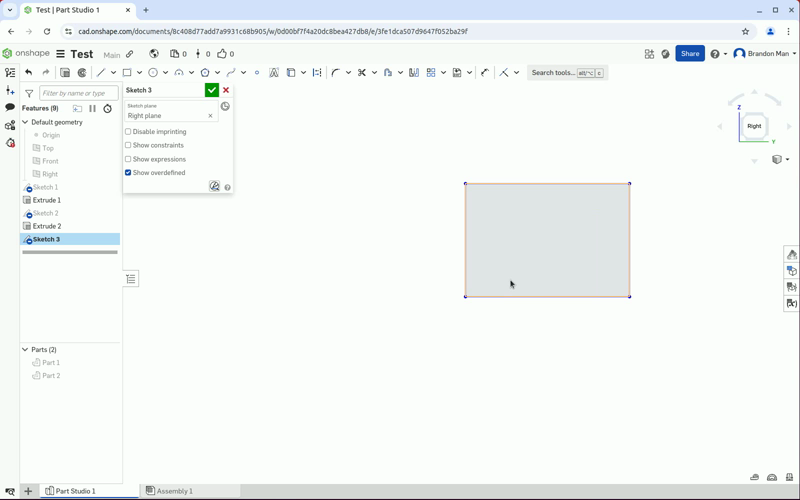
scroll(6)
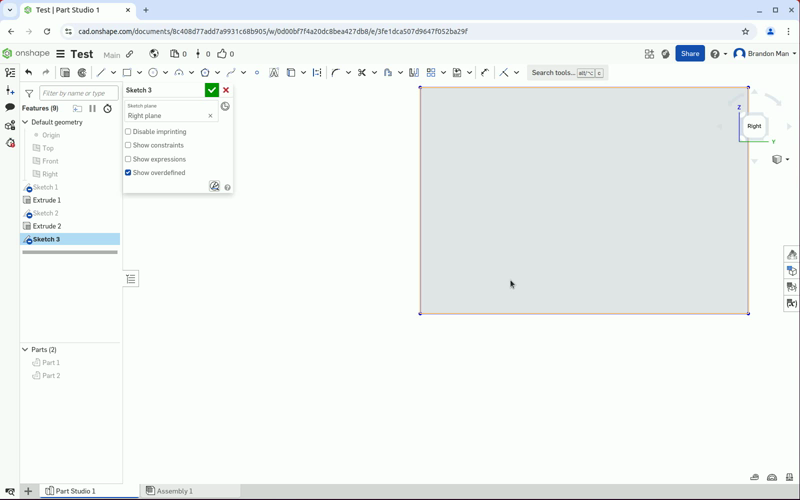
click(510, 279)
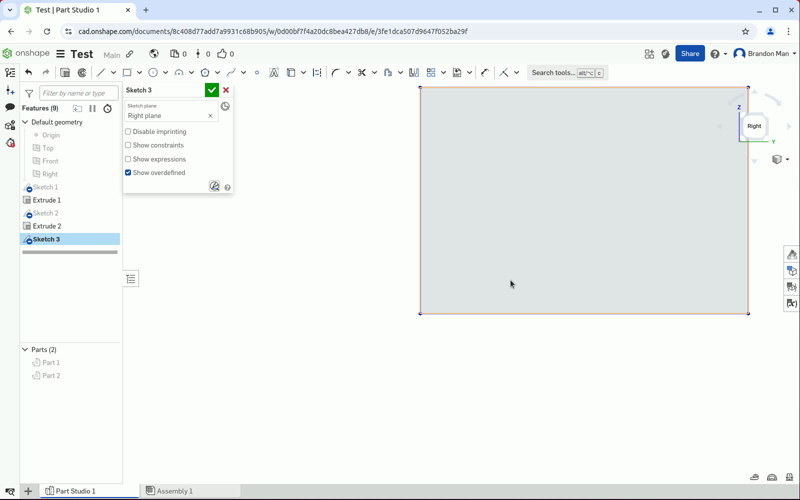
scroll(-6)
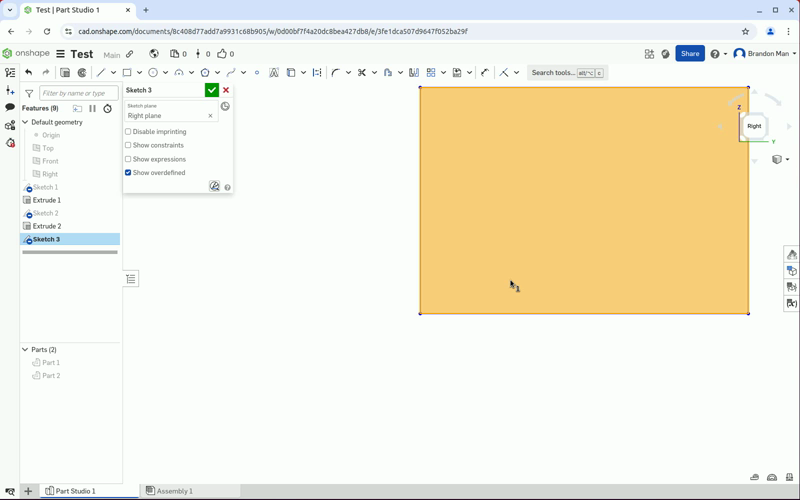
scroll(-6)
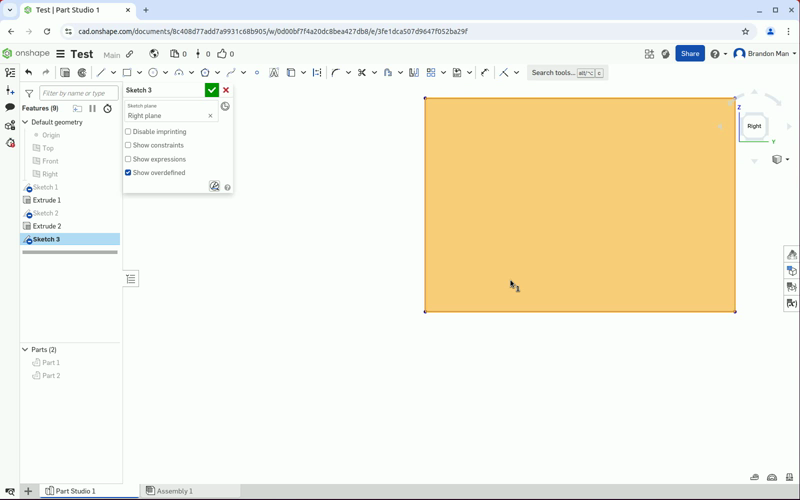
scroll(-6)
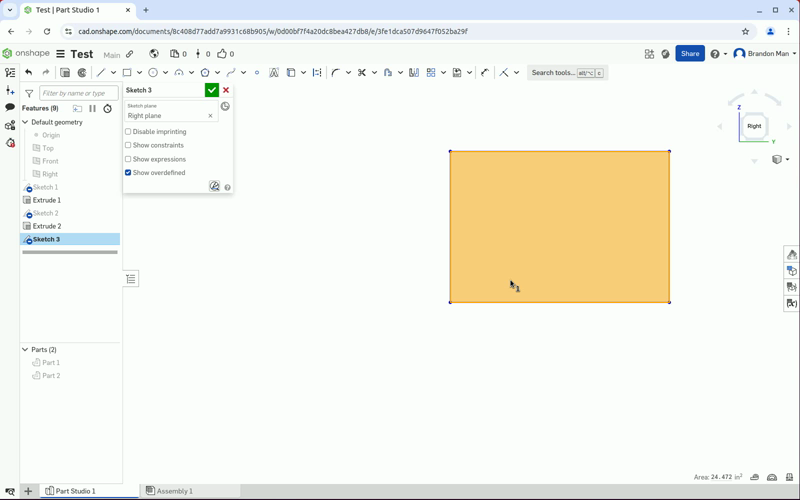
scroll(-6)
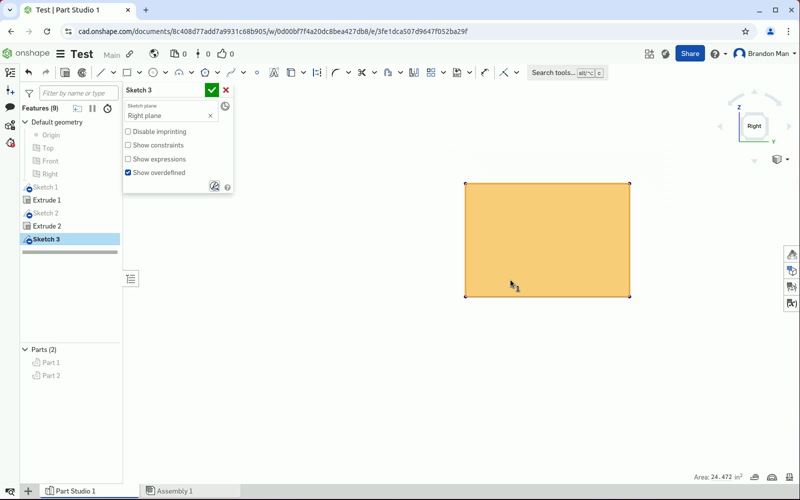
scroll(-6)
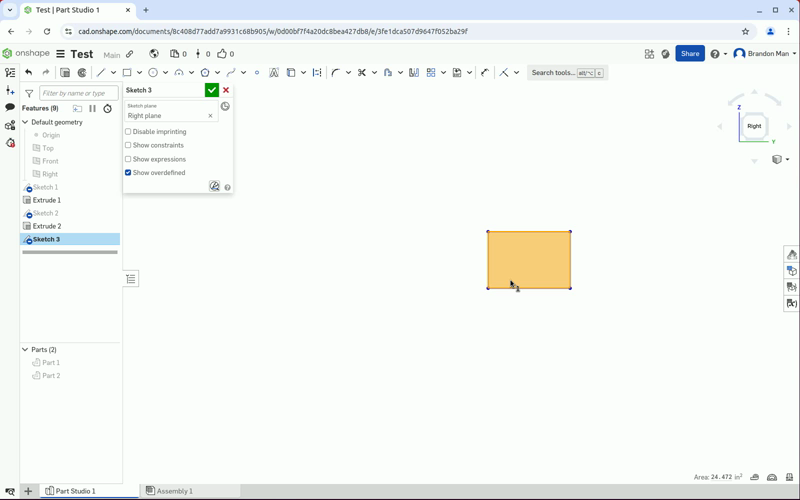
scroll(-6)
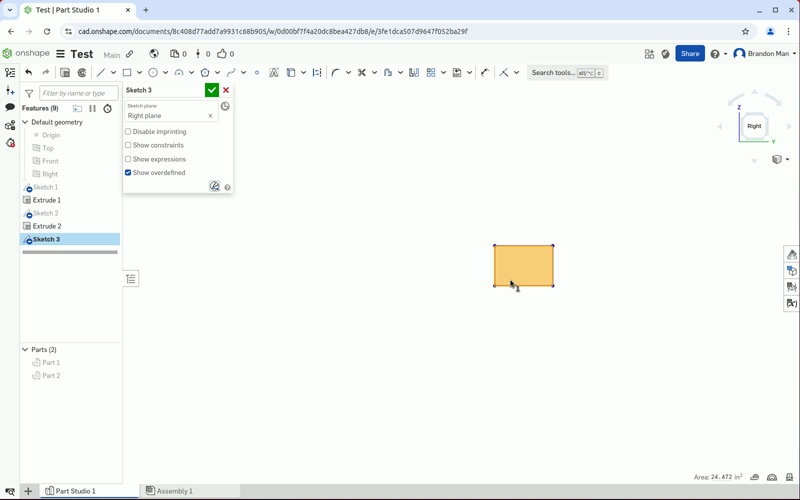
scroll(-6)
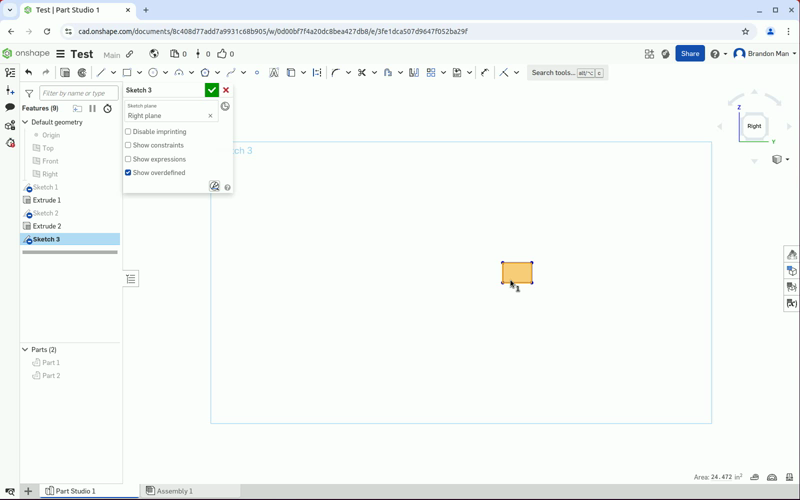
mouse_move(73, 352)
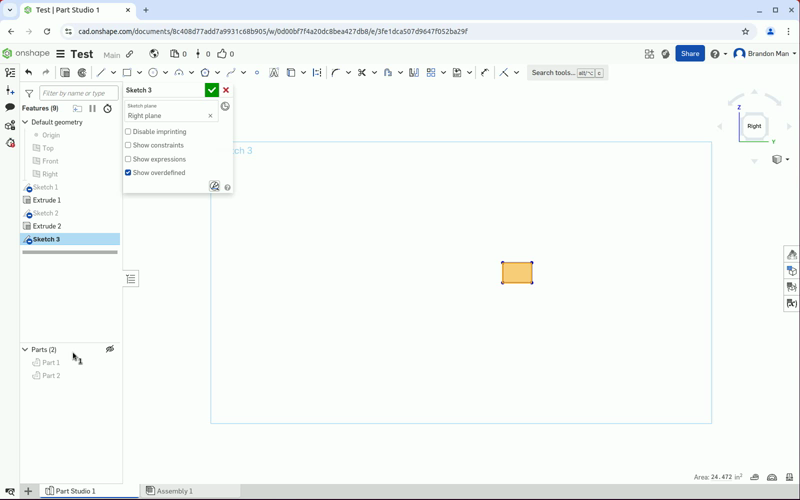
key(shift+y)
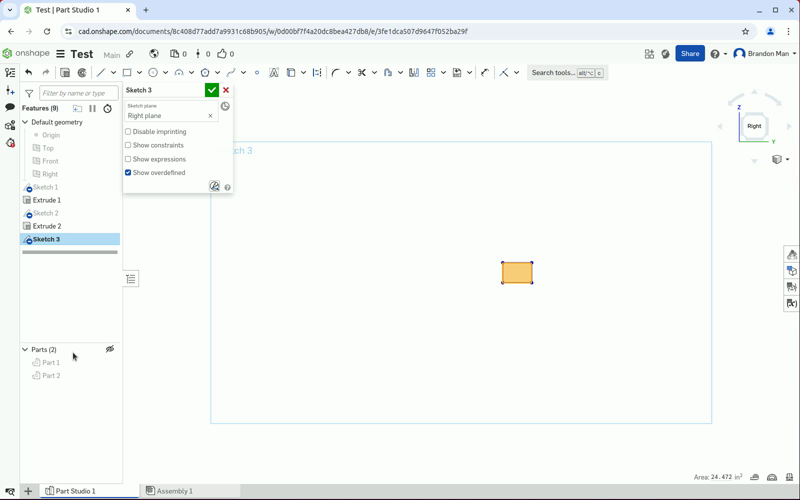
key(shift+e)
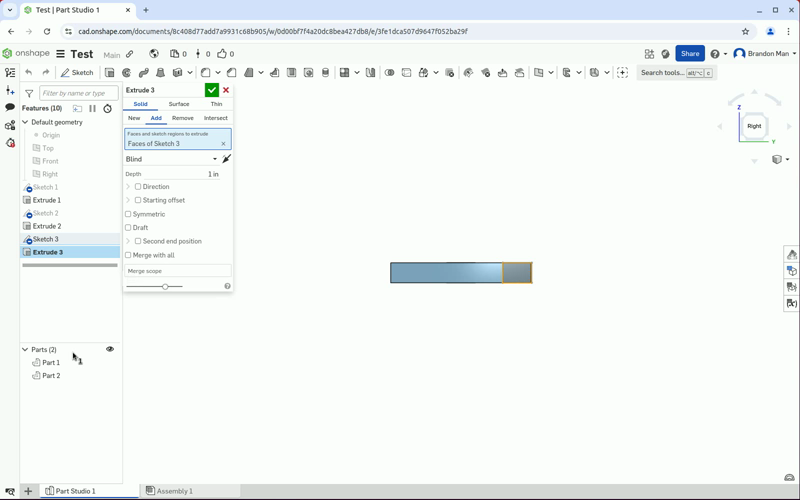
mouse_move(143, 106)
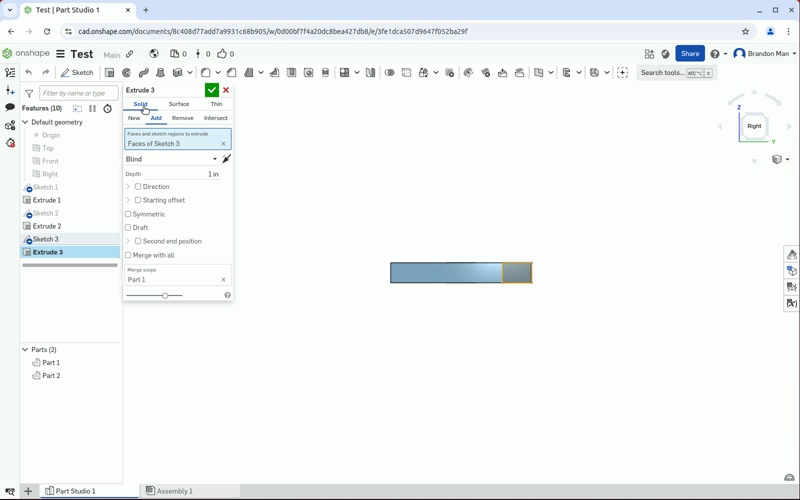
click(143, 106)
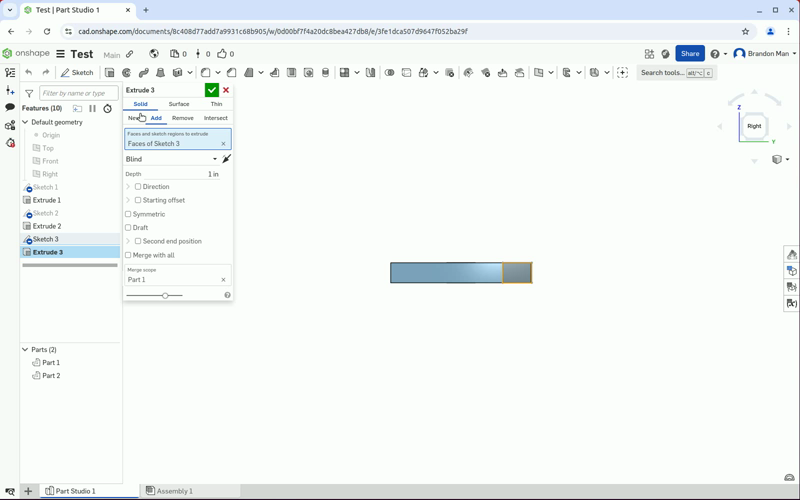
mouse_move(137, 120)
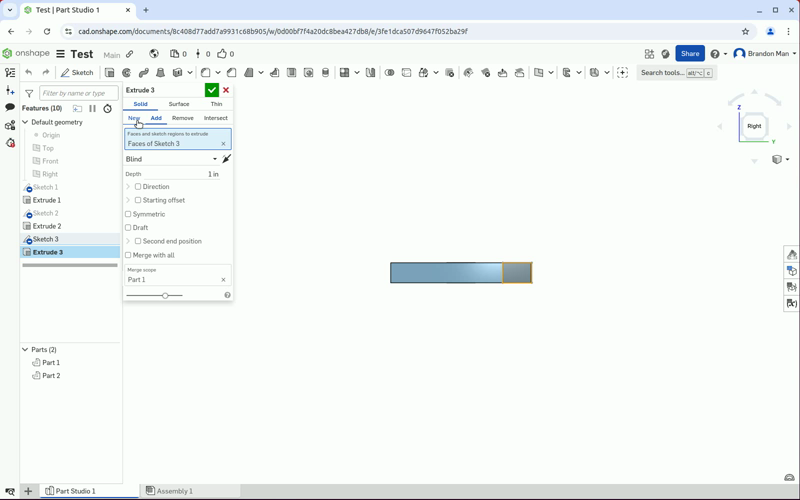
click(137, 120)
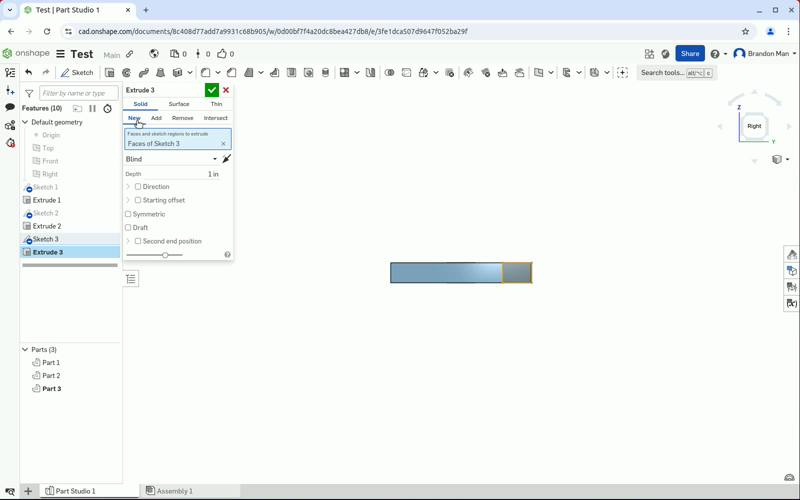
key(tab, 4)
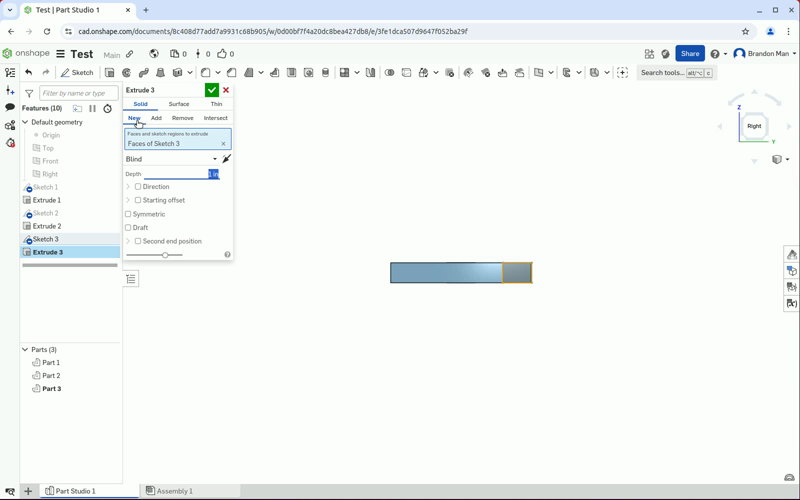
text(4.814)
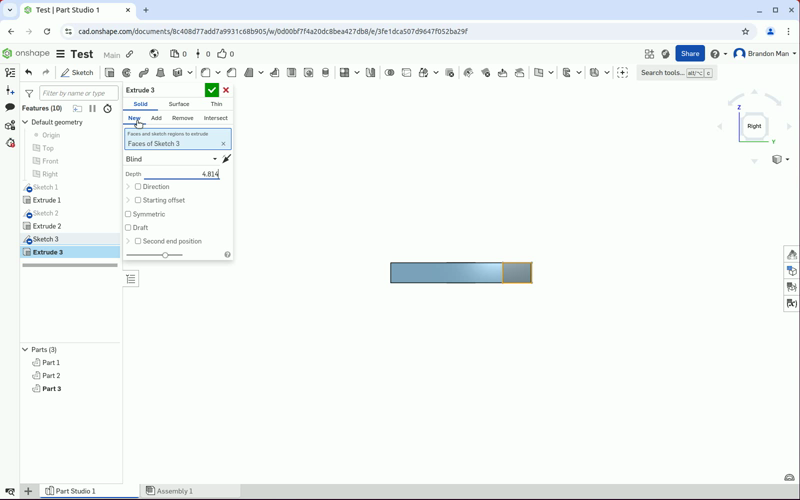
key(enter)
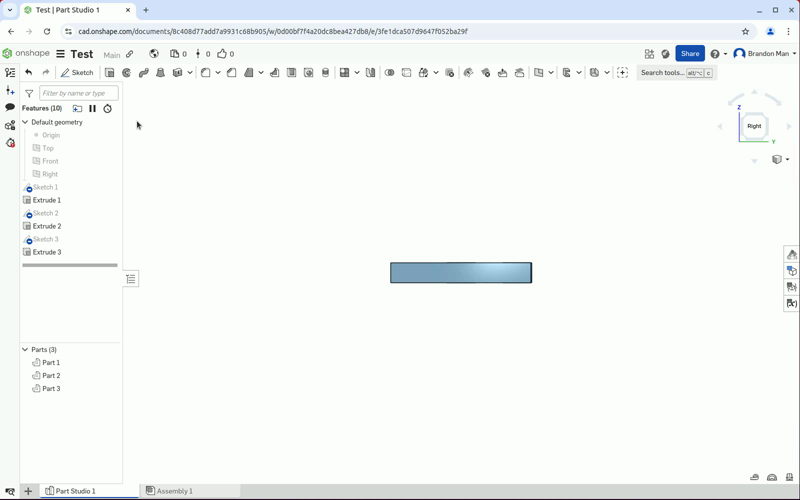
key(shift+h)
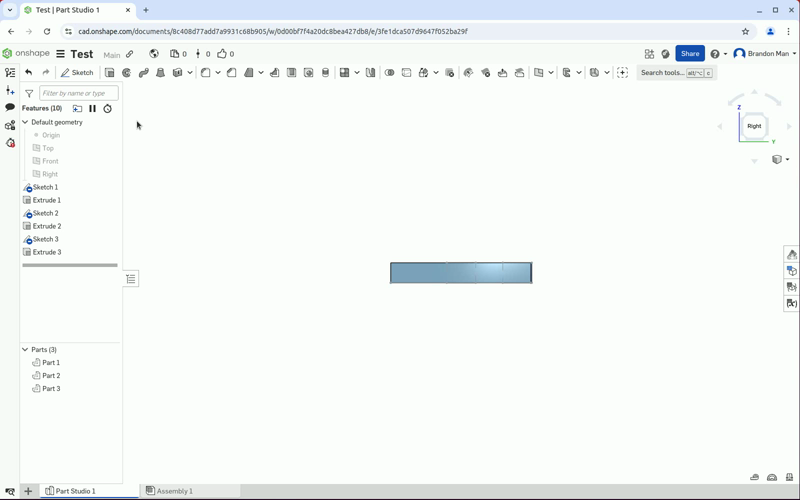
key(shift+h)
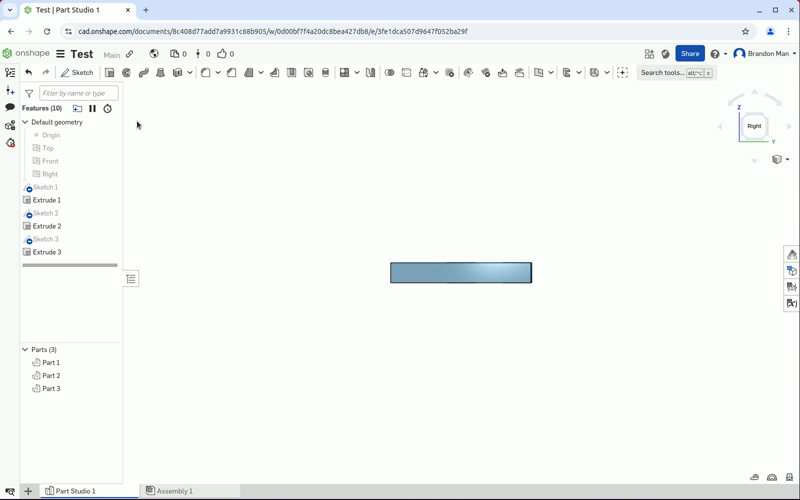
mouse_move(73, 189)
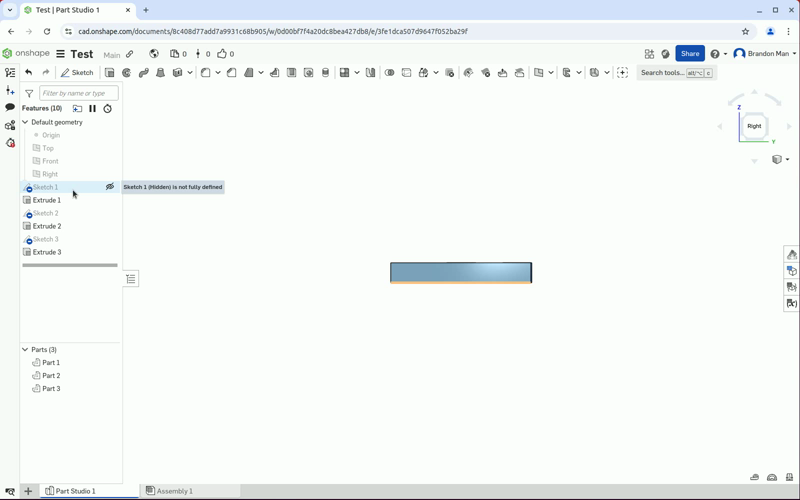
click(73, 189)
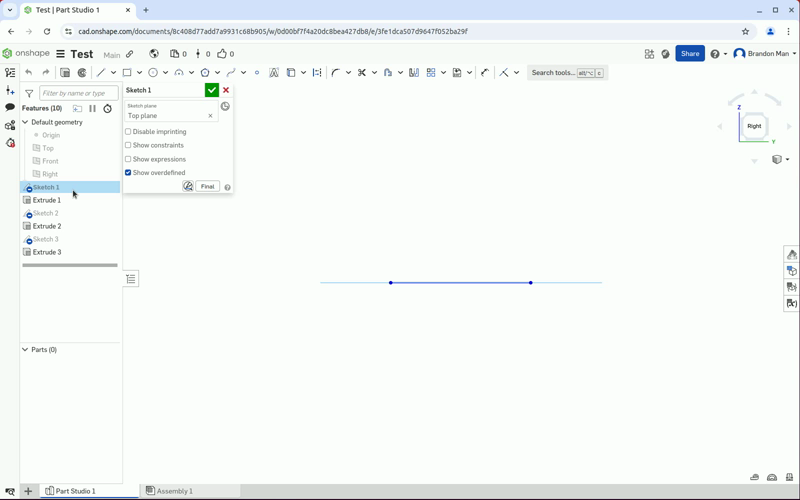
mouse_move(229, 92)
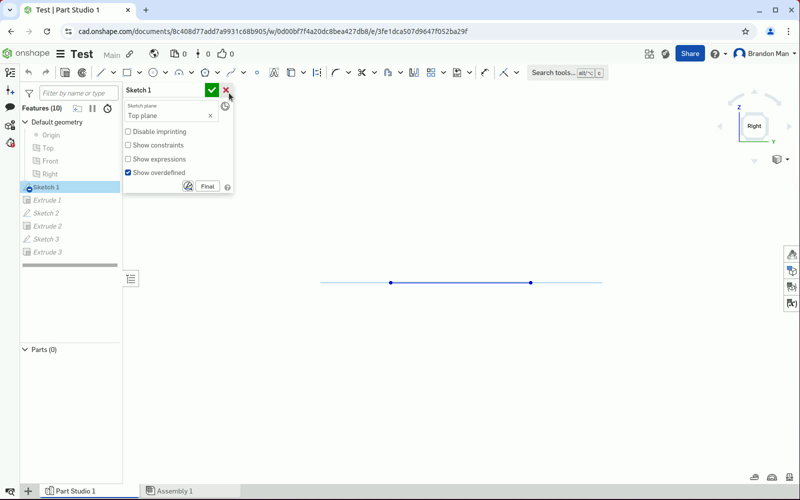
click(229, 92)
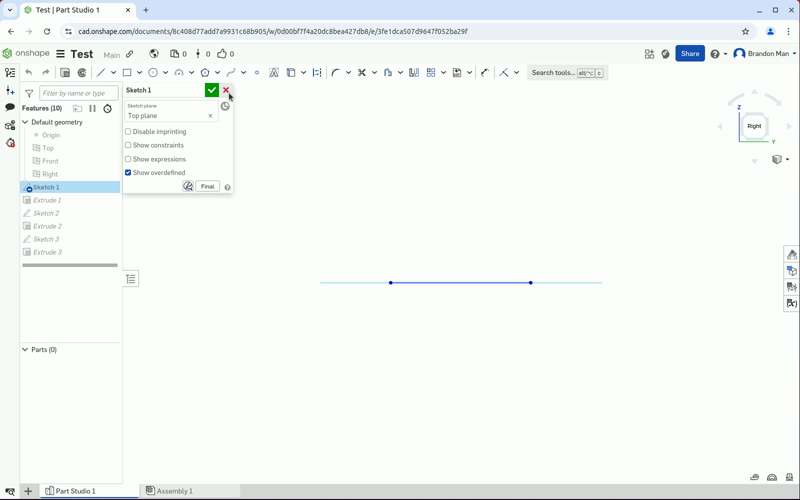
key(shift+s)
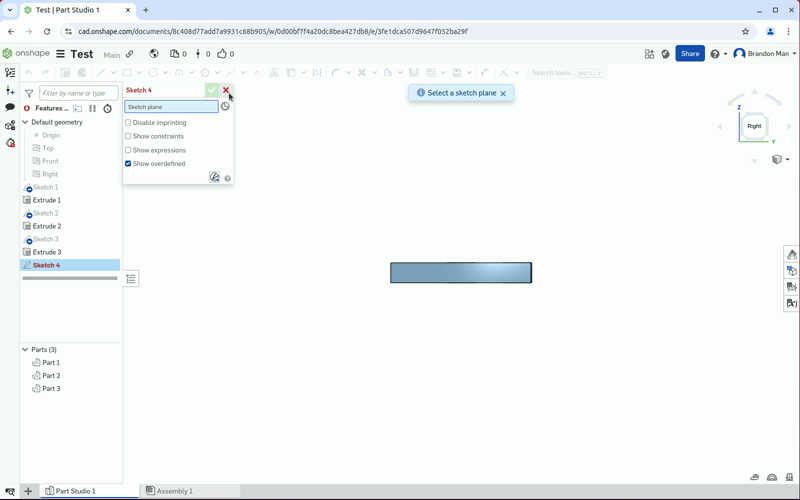
mouse_move(73, 176)
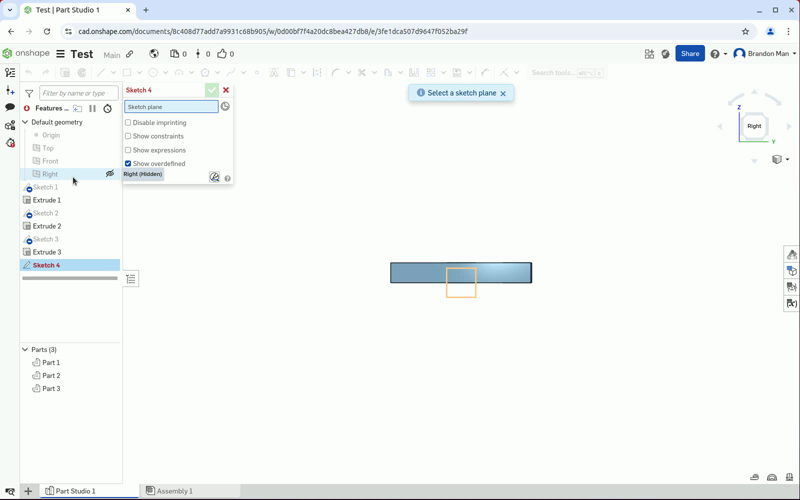
click(73, 176)
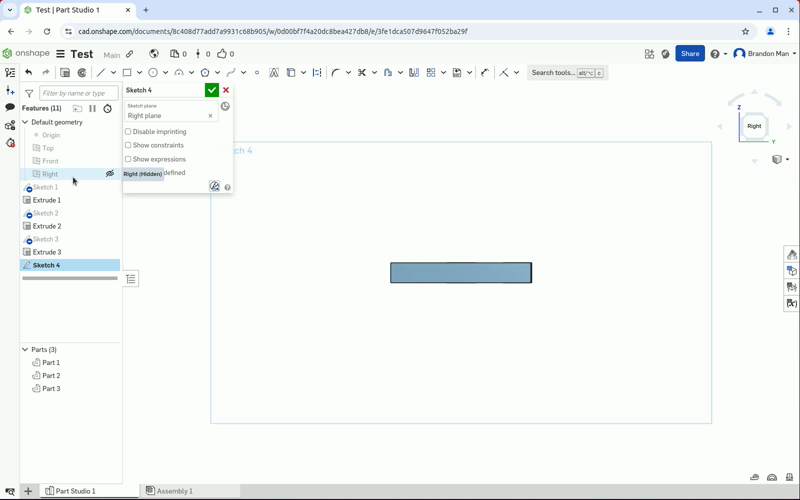
mouse_move(73, 352)
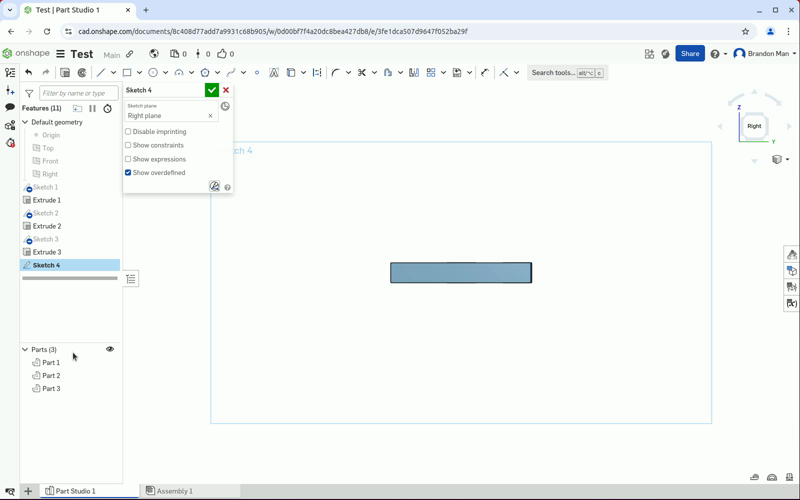
key(y)
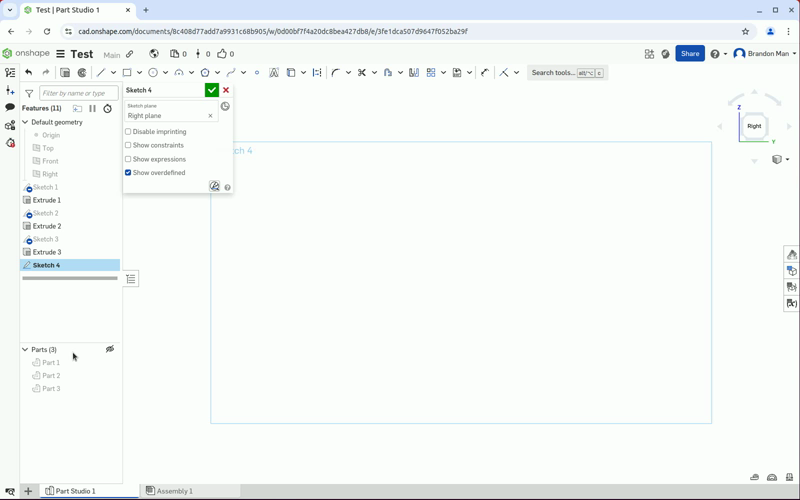
key(l)
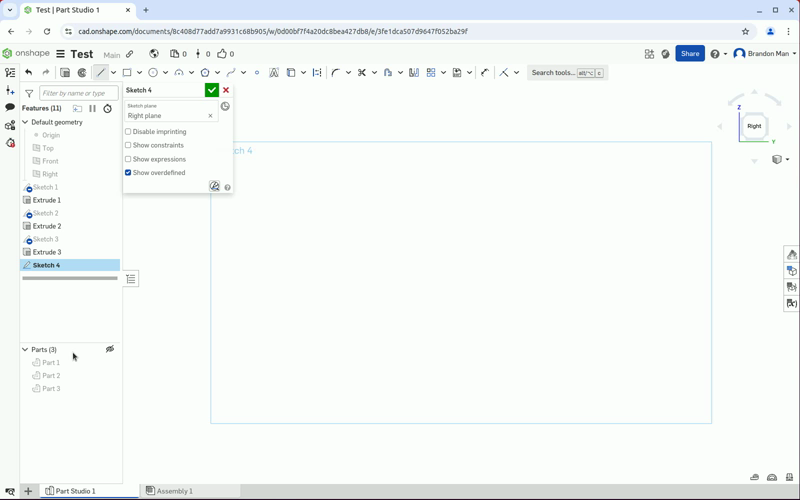
key_down(shift)
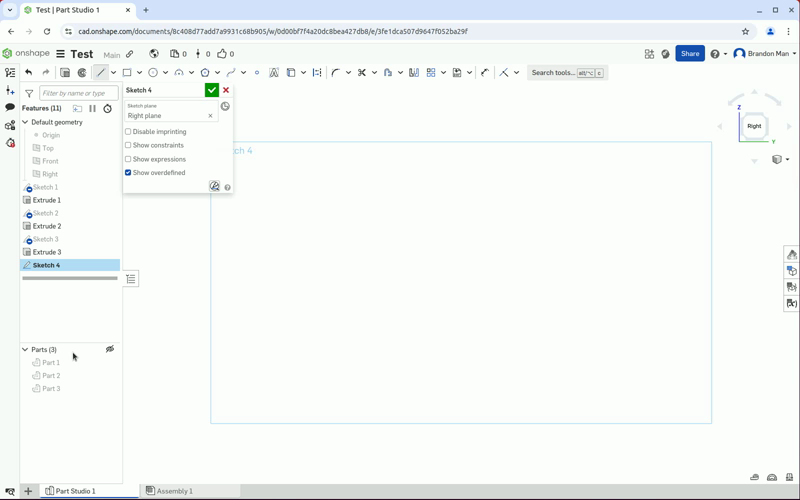
mouse_move(559, 282)
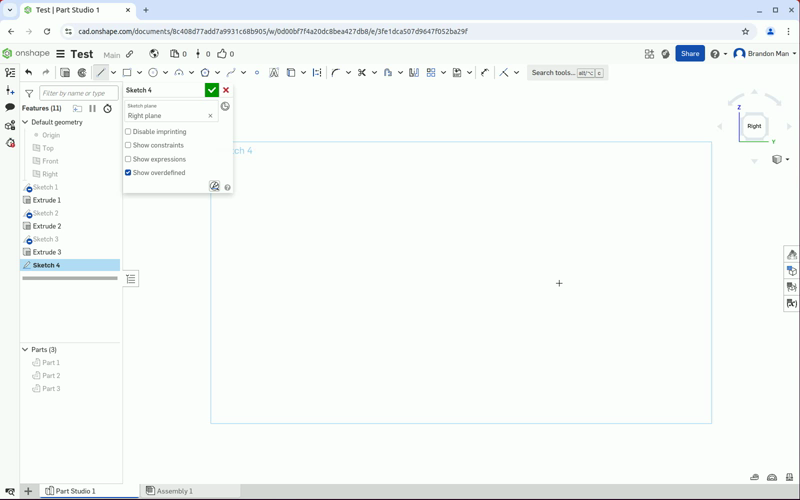
click(559, 282)
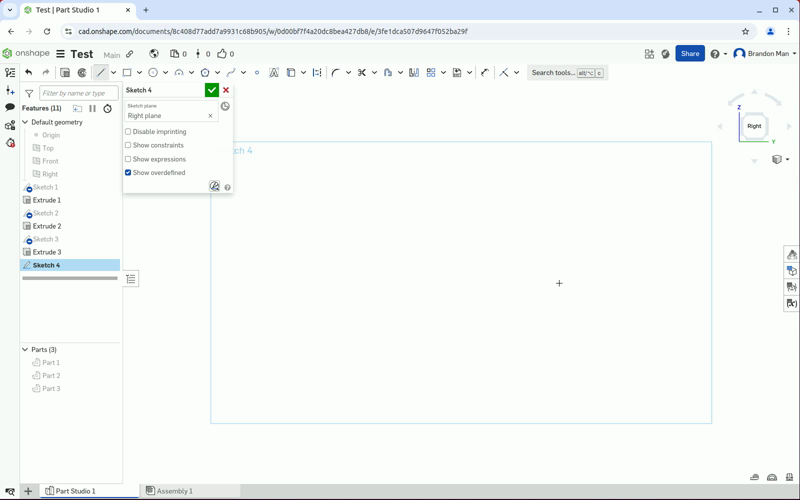
key_up(shift)
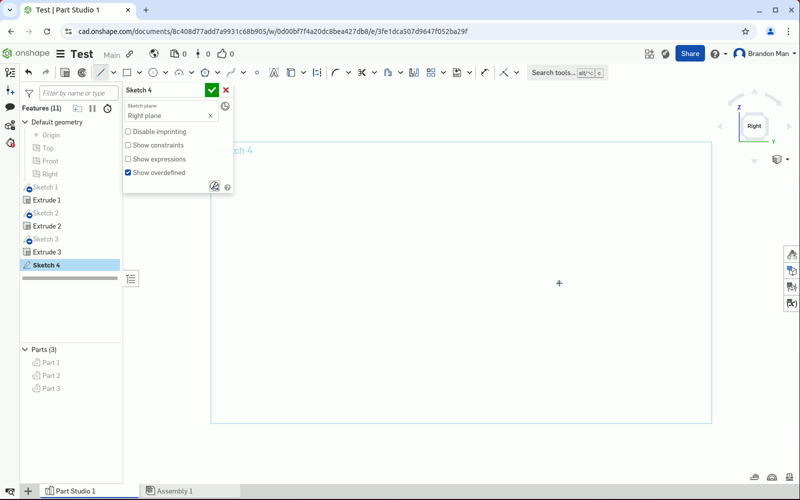
key_down(shift)
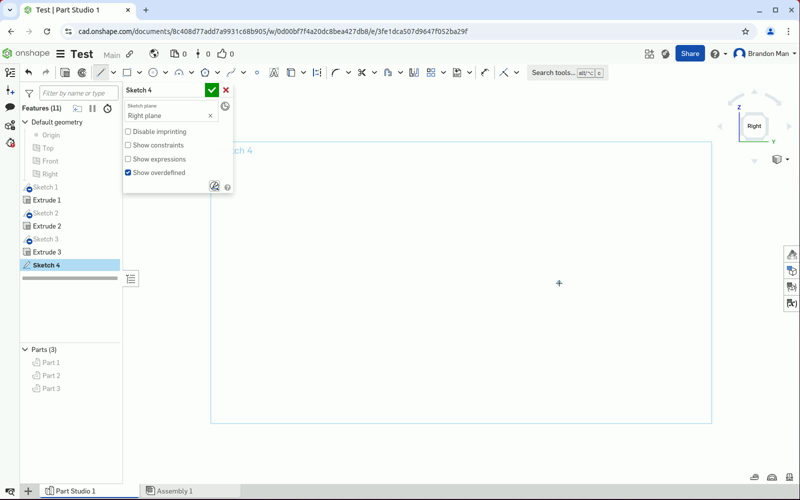
mouse_move(589, 282)
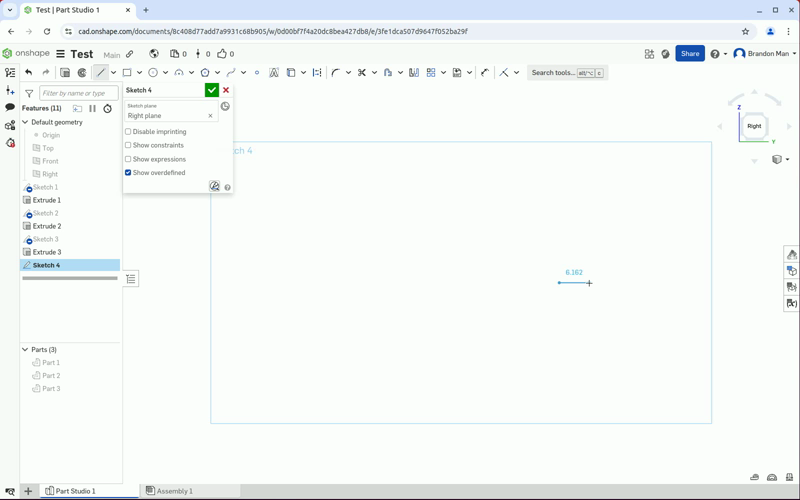
mouse_move(588, 282)
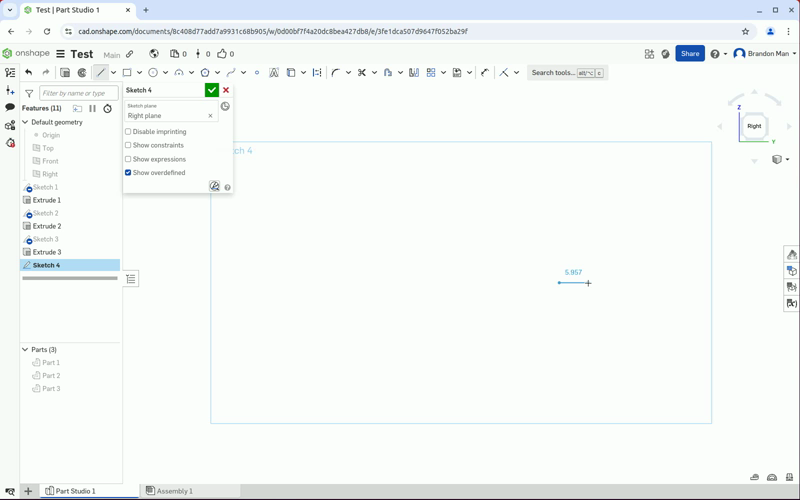
click(588, 282)
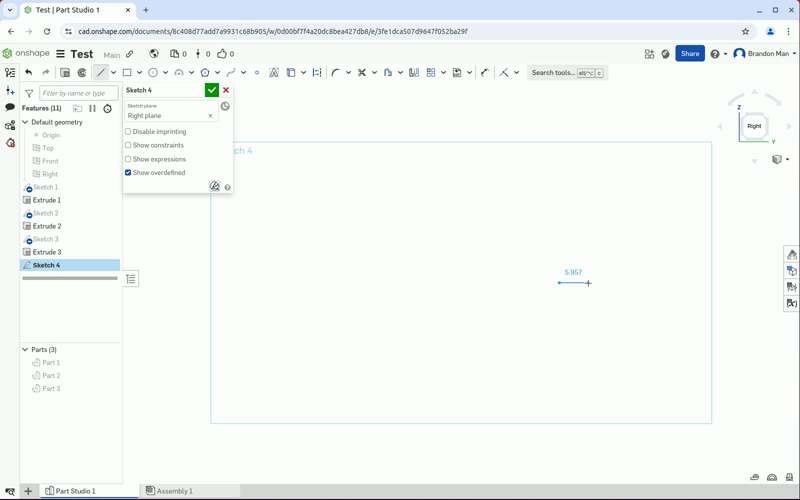
key_up(shift)
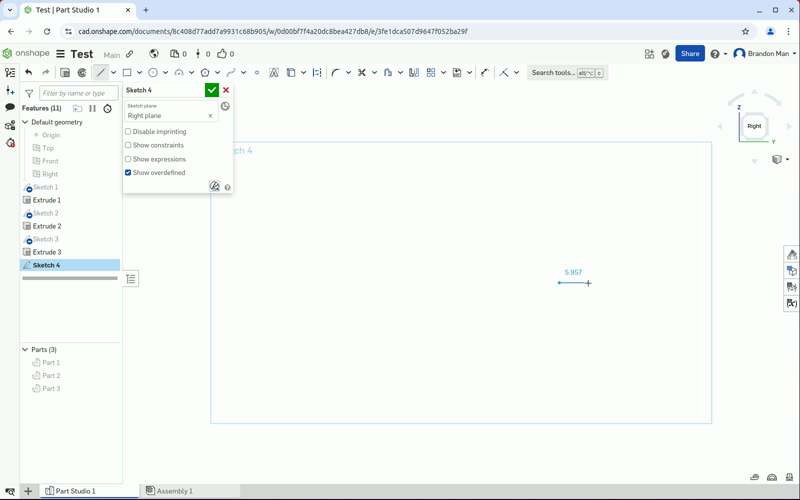
key_down(shift)
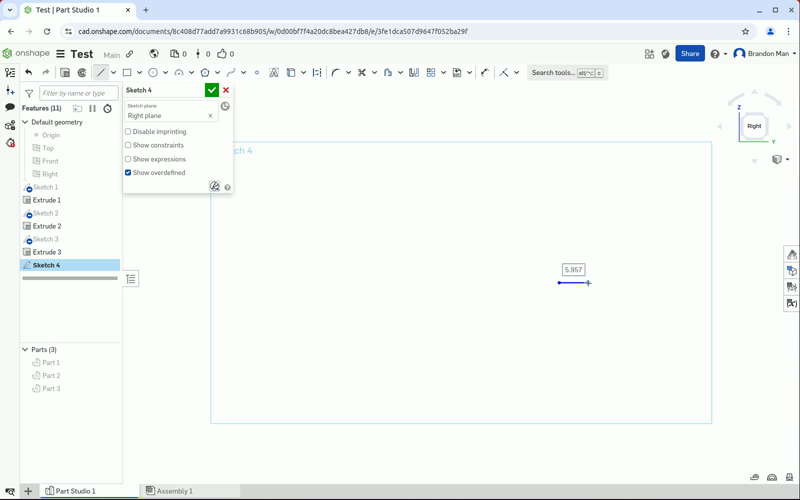
mouse_move(589, 282)
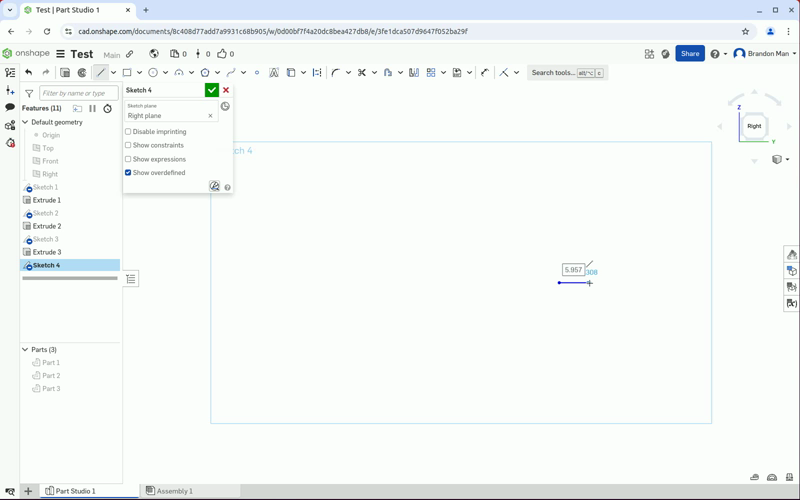
mouse_move(588, 262)
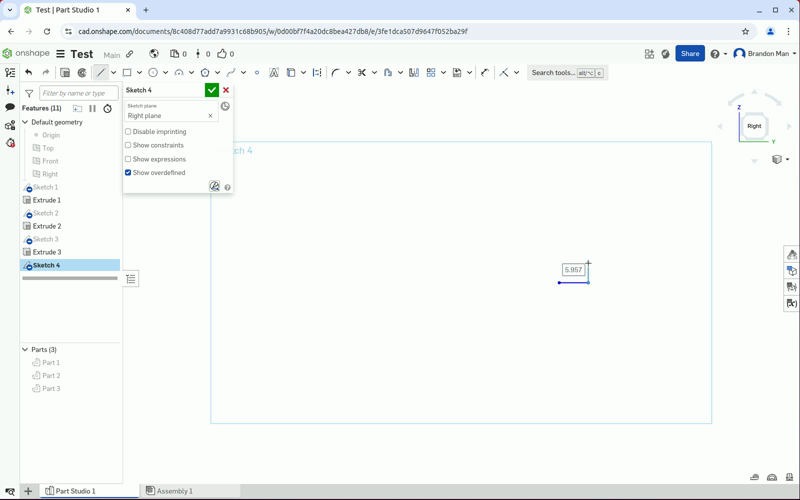
click(588, 262)
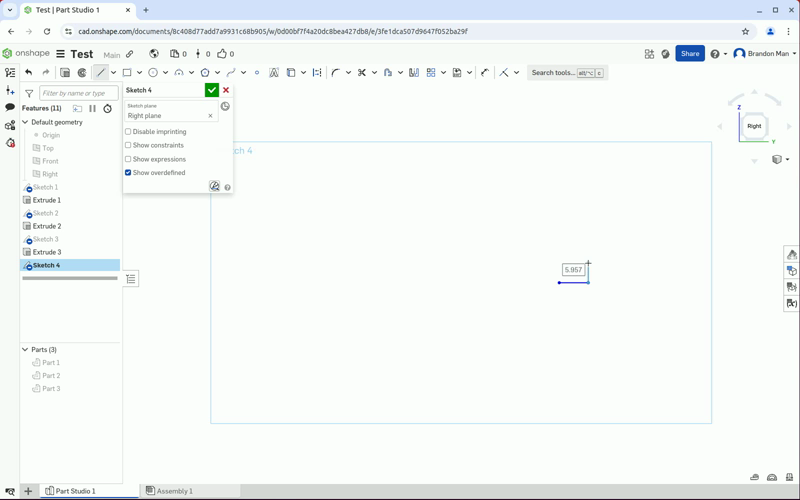
key_up(shift)
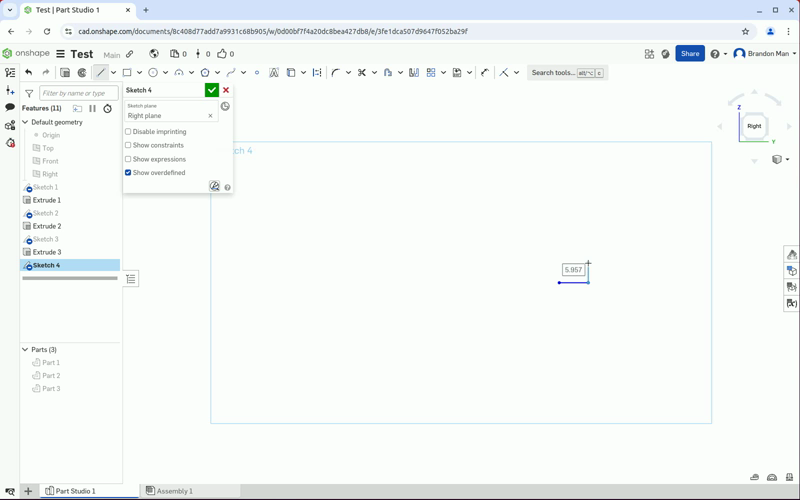
key_down(shift)
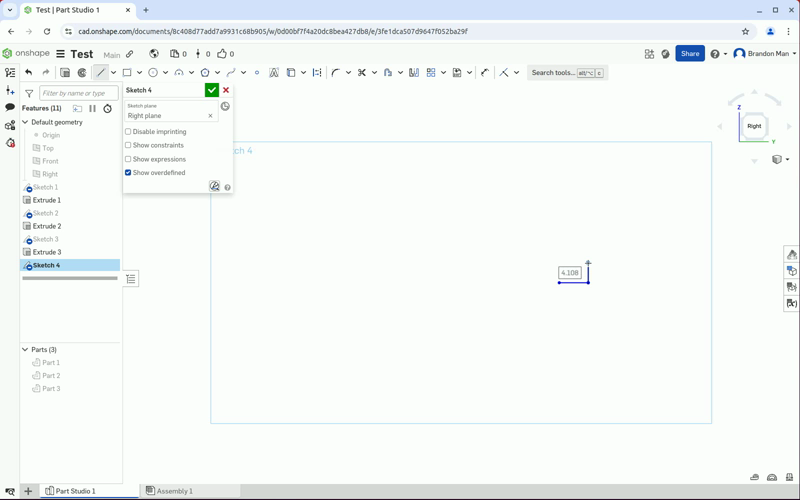
mouse_move(589, 262)
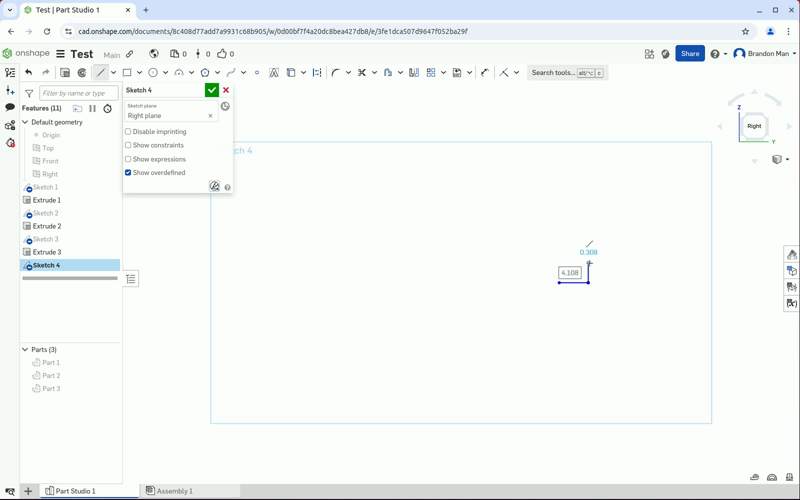
mouse_move(559, 262)
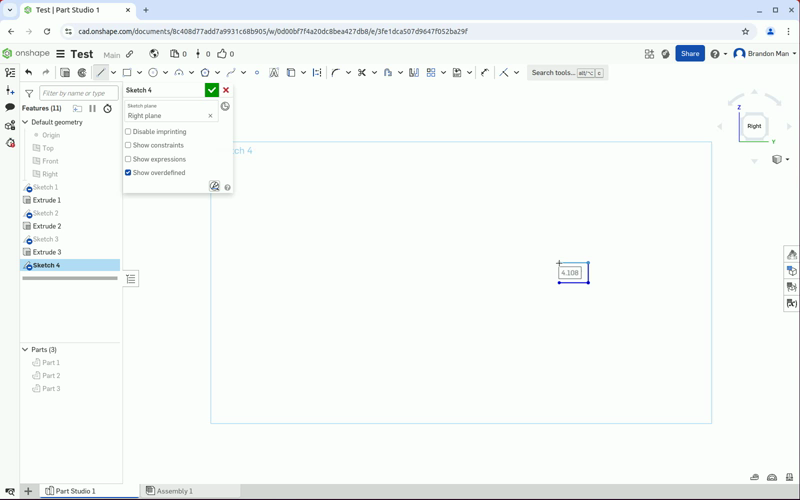
click(559, 262)
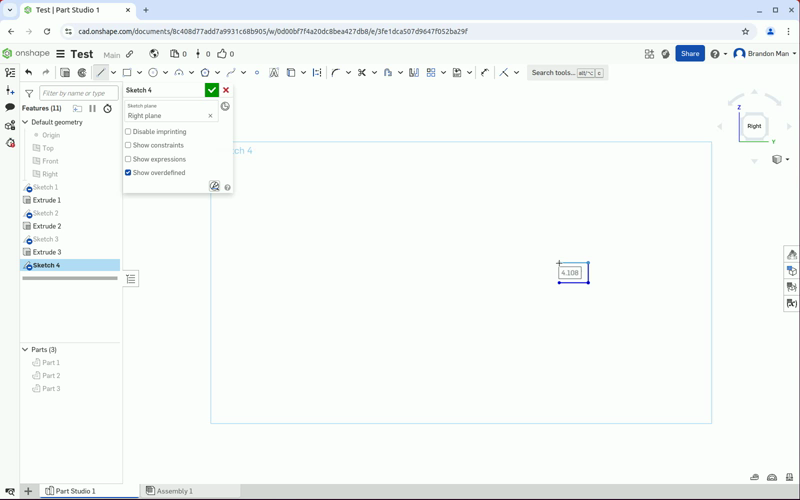
key_up(shift)
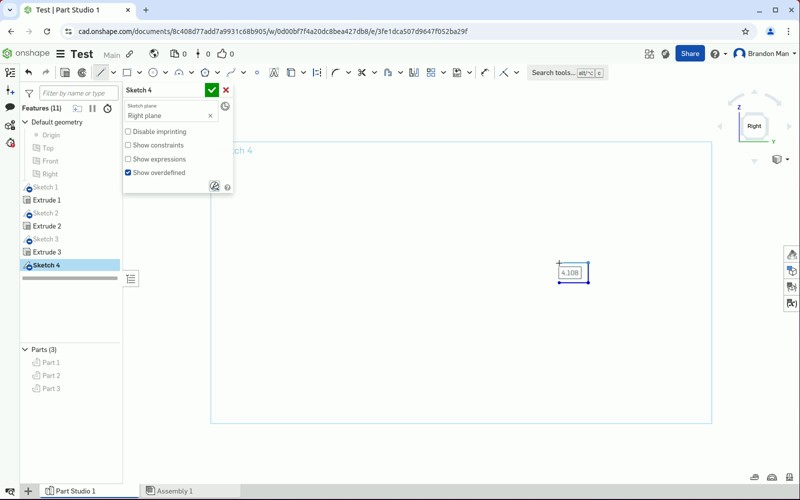
mouse_move(589, 262)
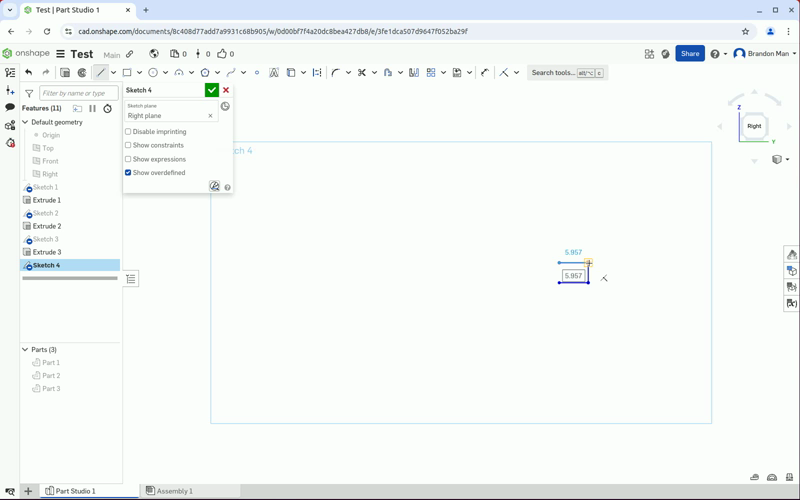
key_down(shift)
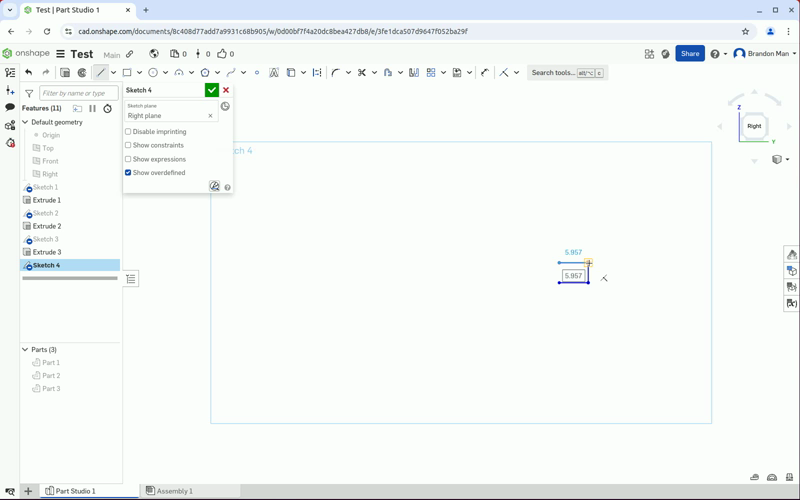
mouse_move(559, 282)
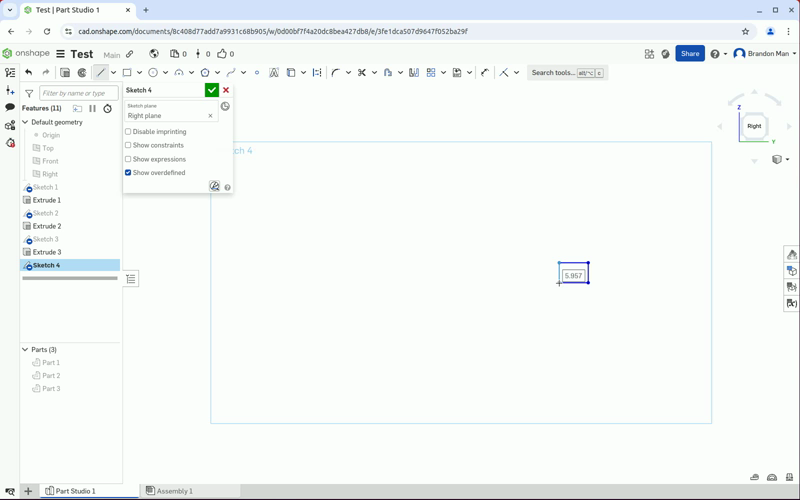
key_up(shift)
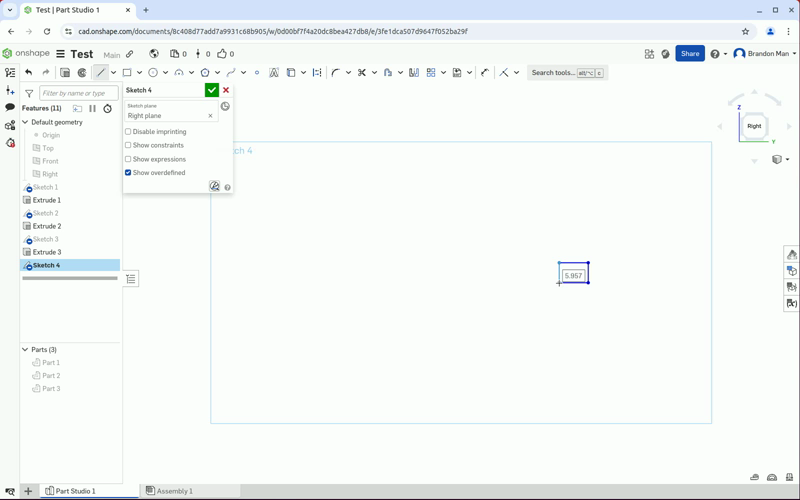
click(559, 282)
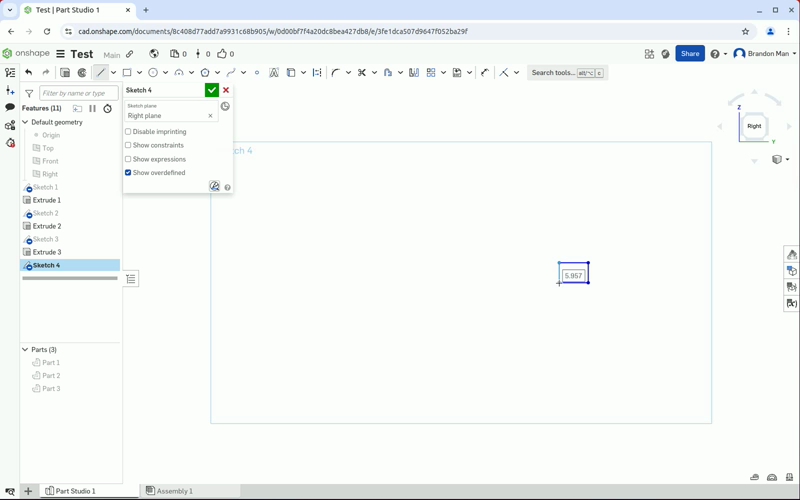
key(esc)
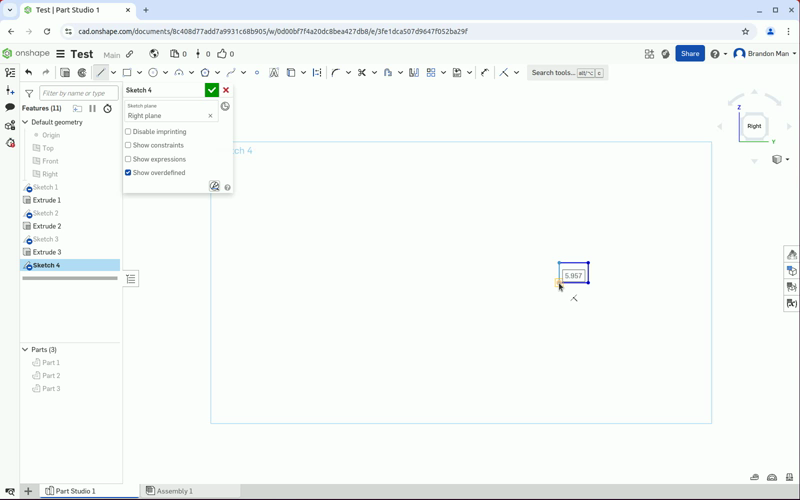
mouse_move(574, 271)
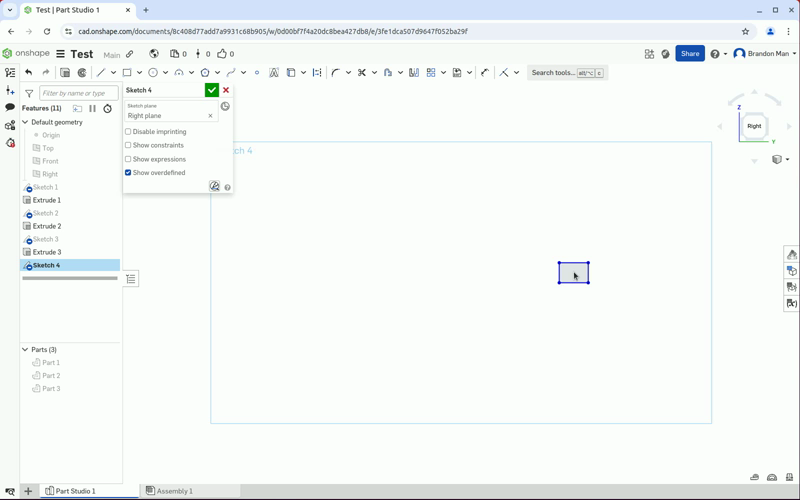
scroll(6)
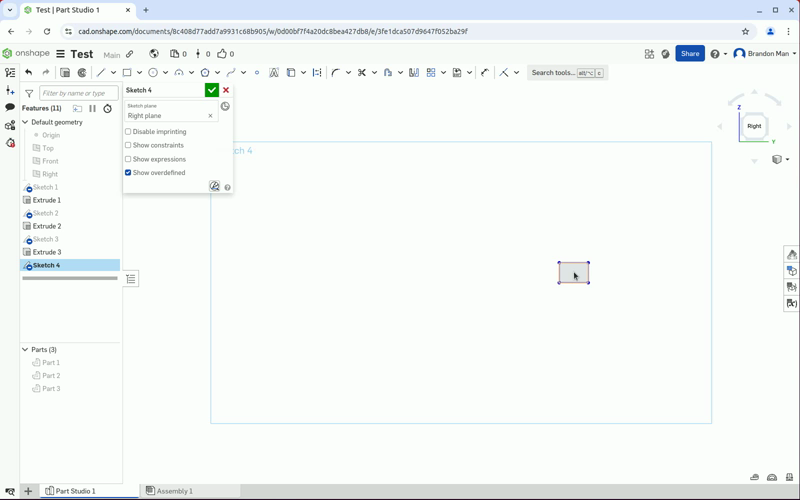
scroll(6)
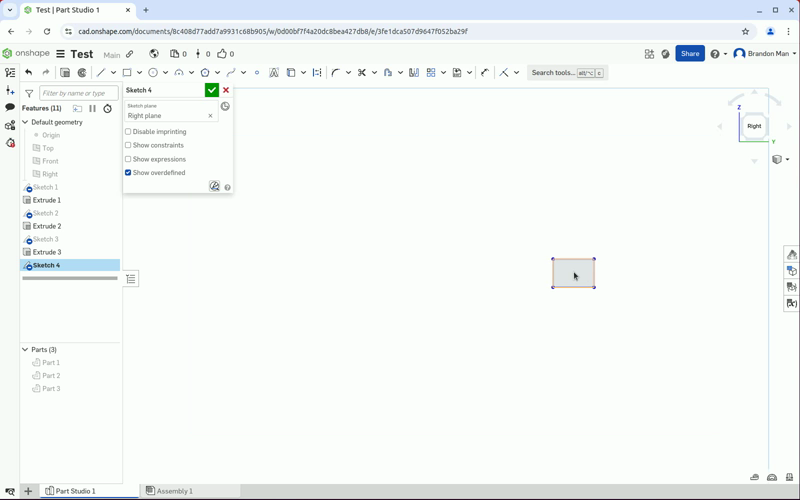
scroll(6)
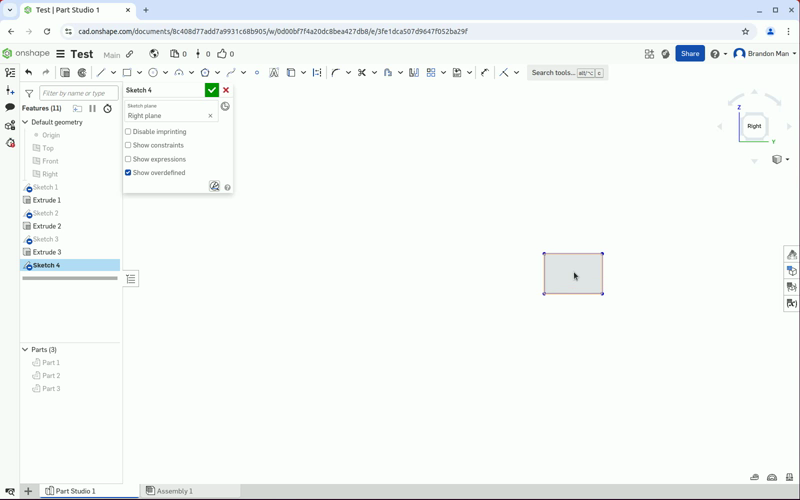
scroll(6)
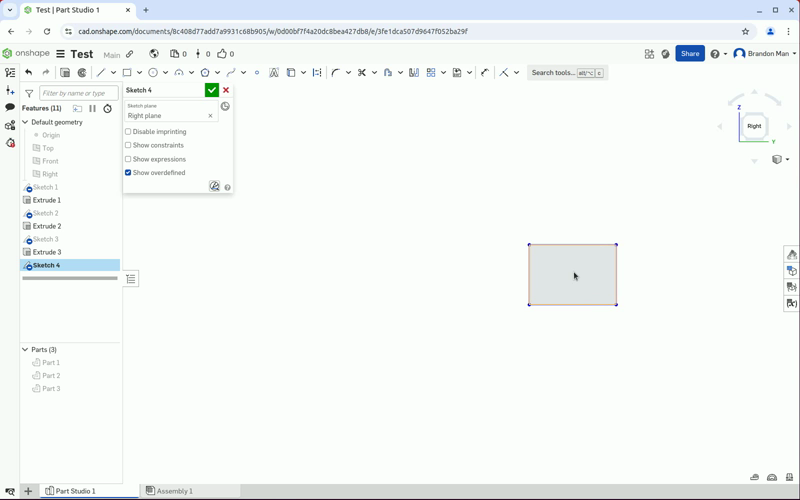
scroll(6)
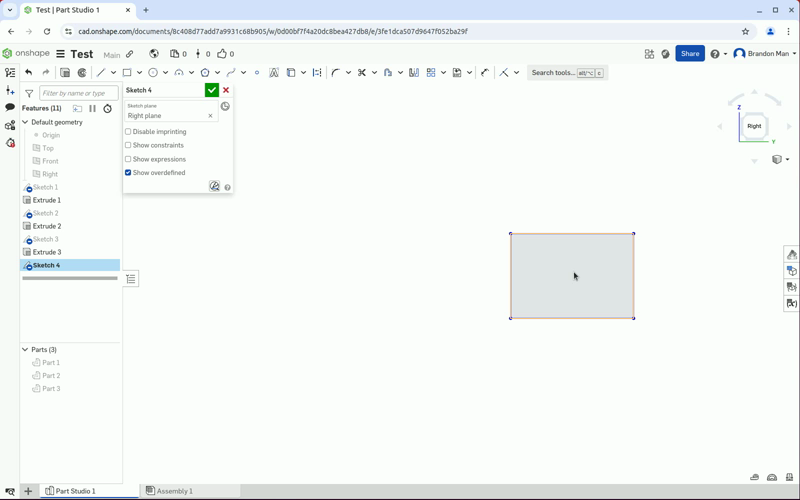
scroll(6)
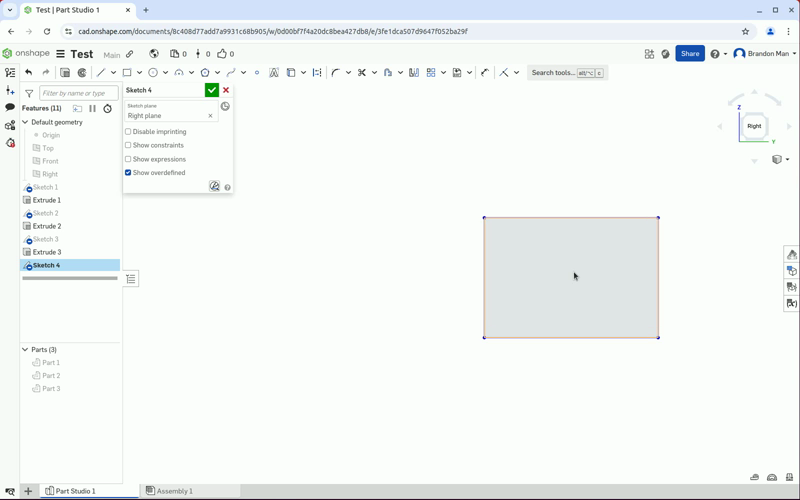
scroll(6)
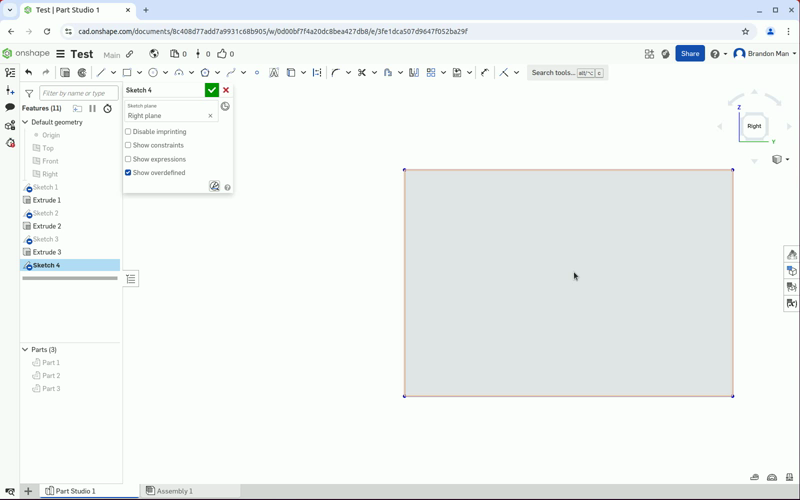
click(574, 271)
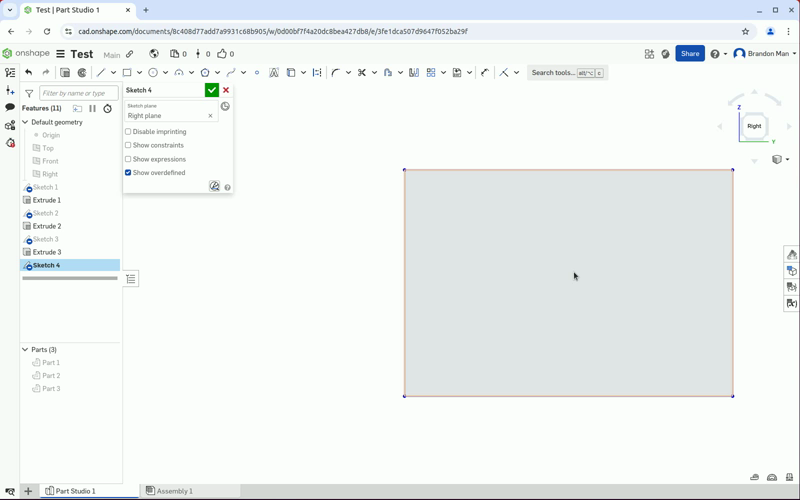
scroll(-6)
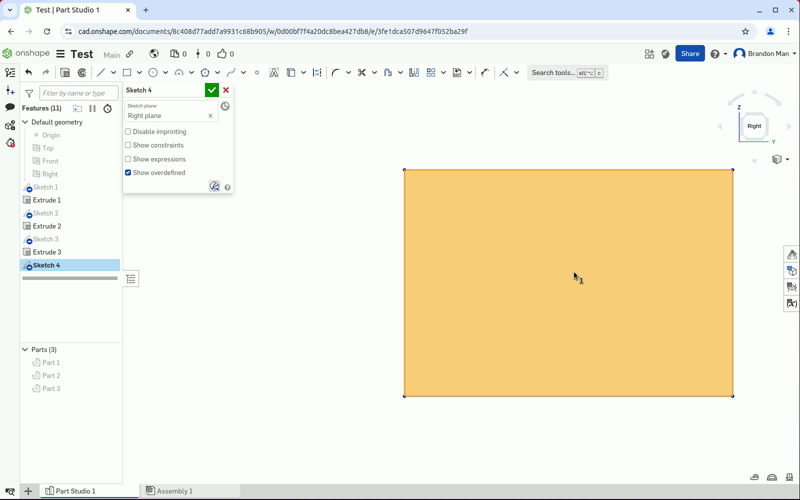
scroll(-6)
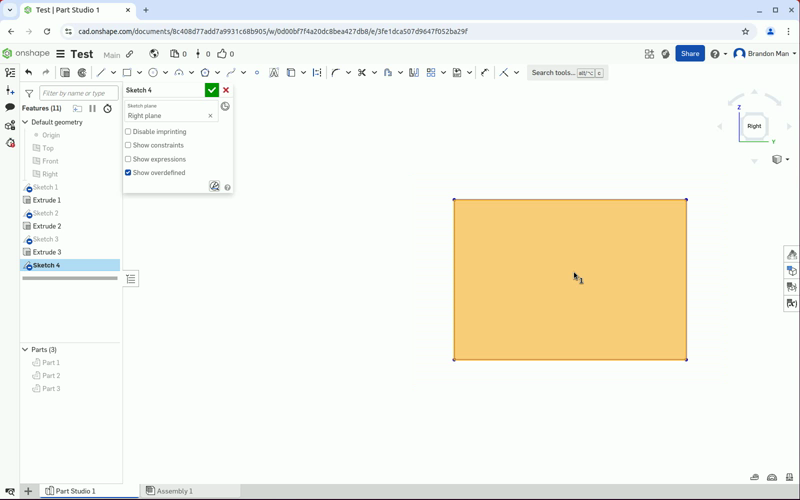
scroll(-6)
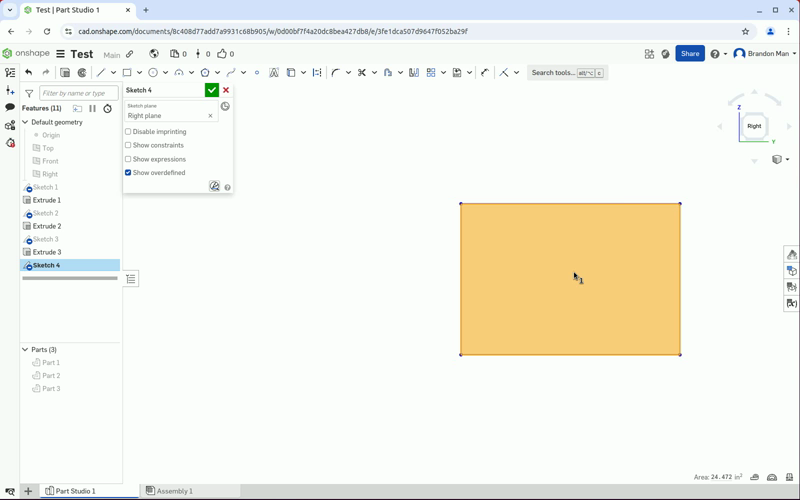
scroll(-6)
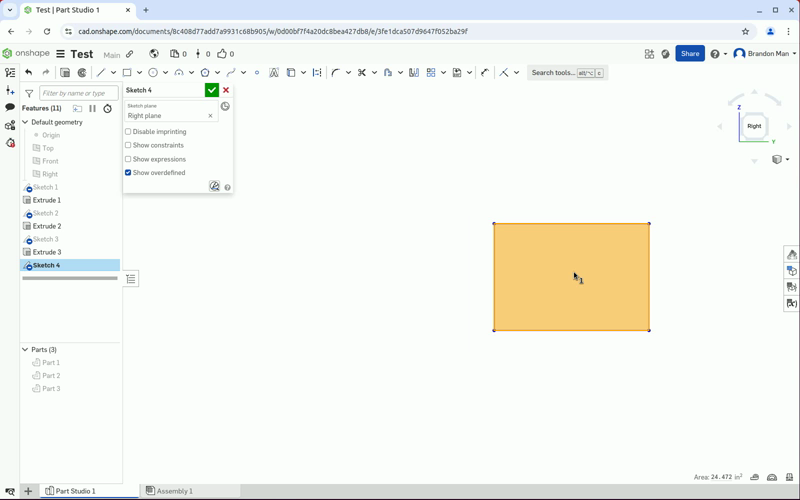
scroll(-6)
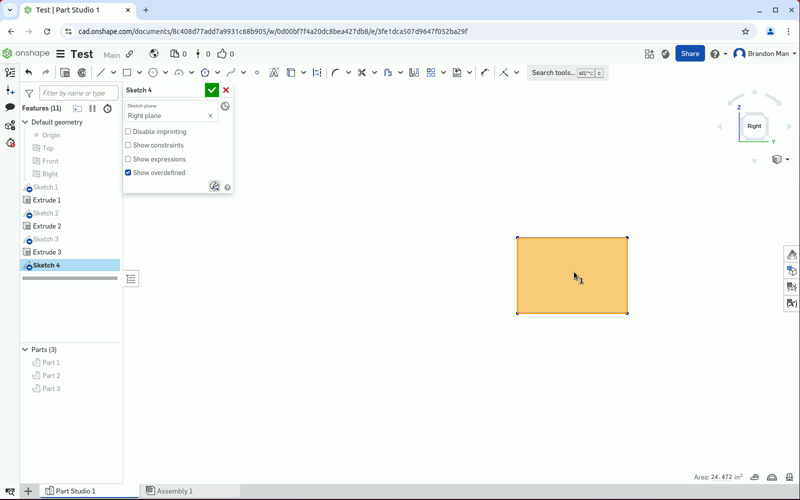
scroll(-6)
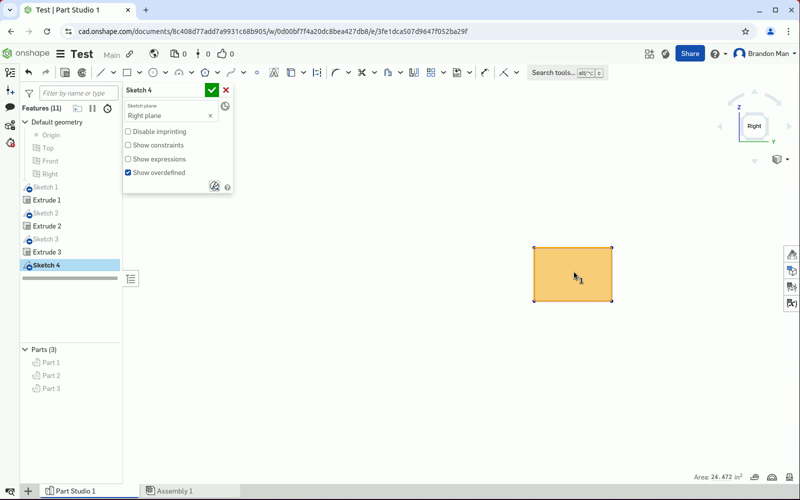
scroll(-6)
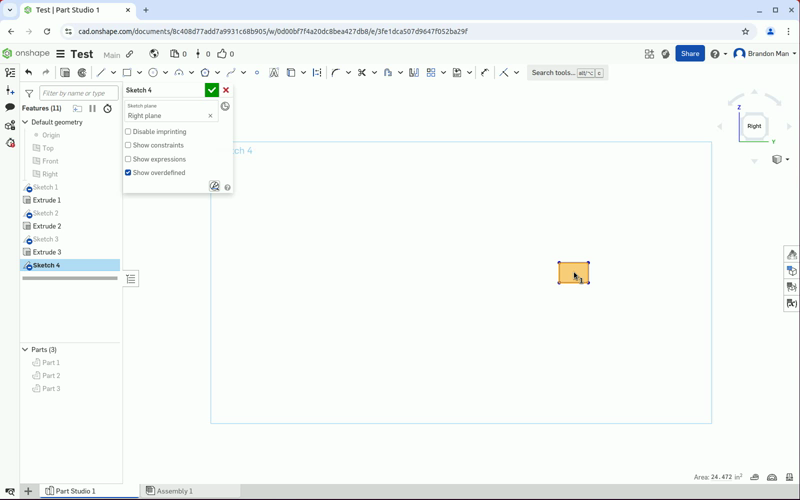
mouse_move(73, 352)
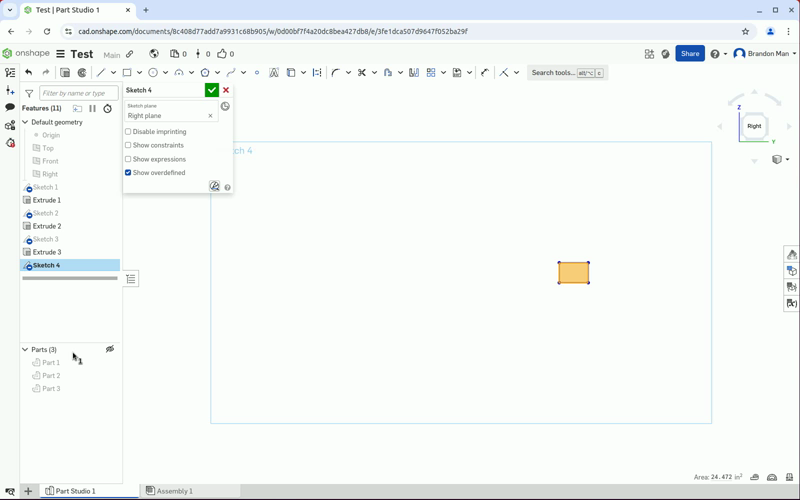
key(shift+y)
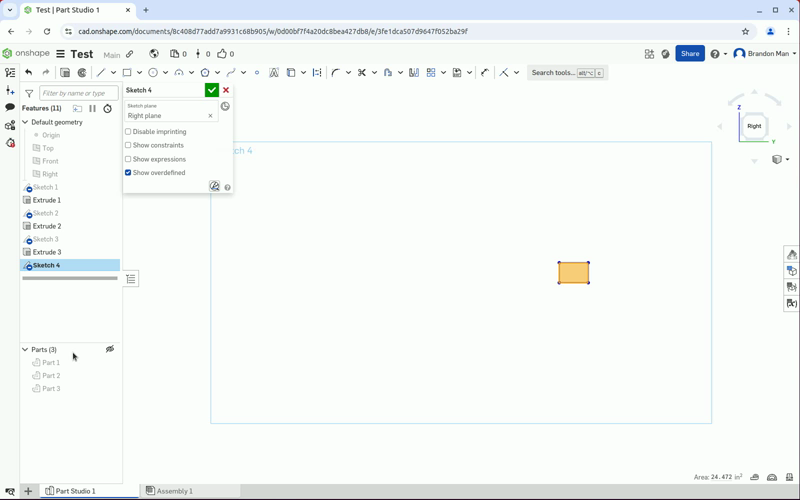
key(shift+e)
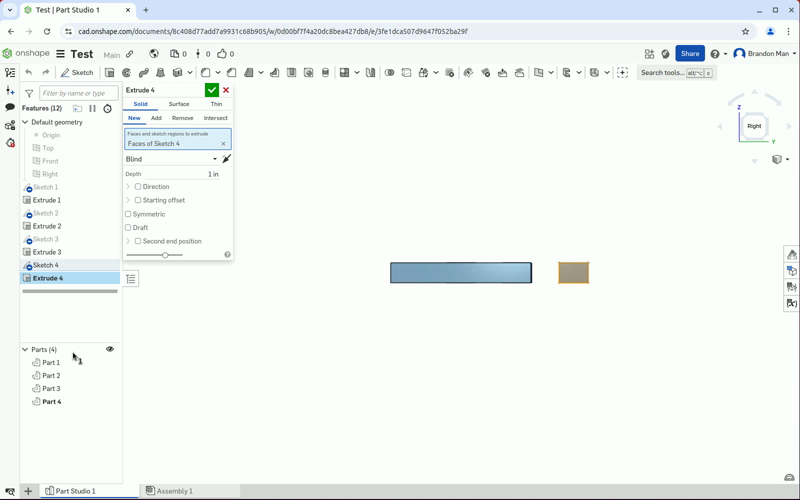
mouse_move(143, 106)
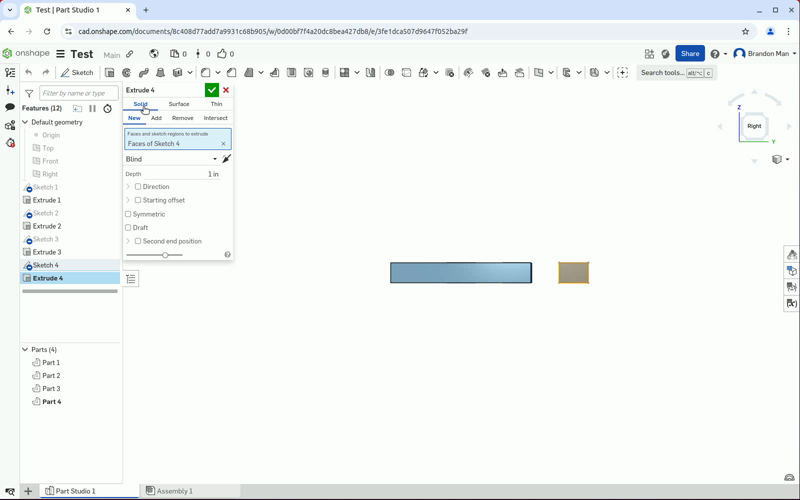
click(143, 106)
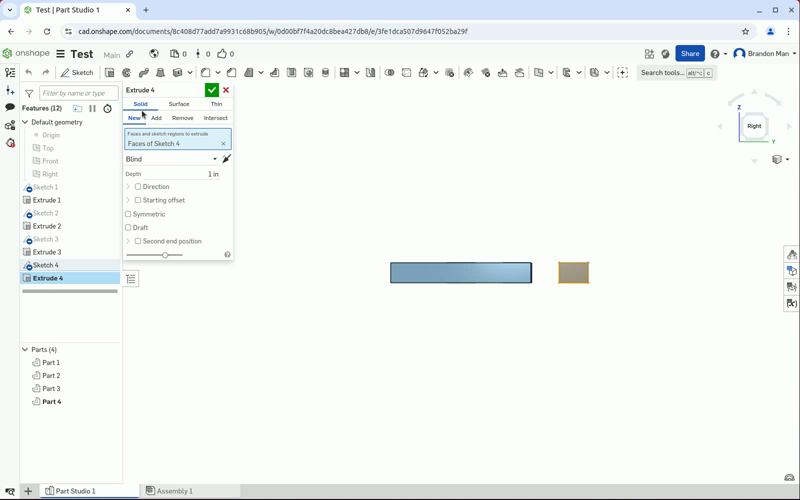
mouse_move(137, 120)
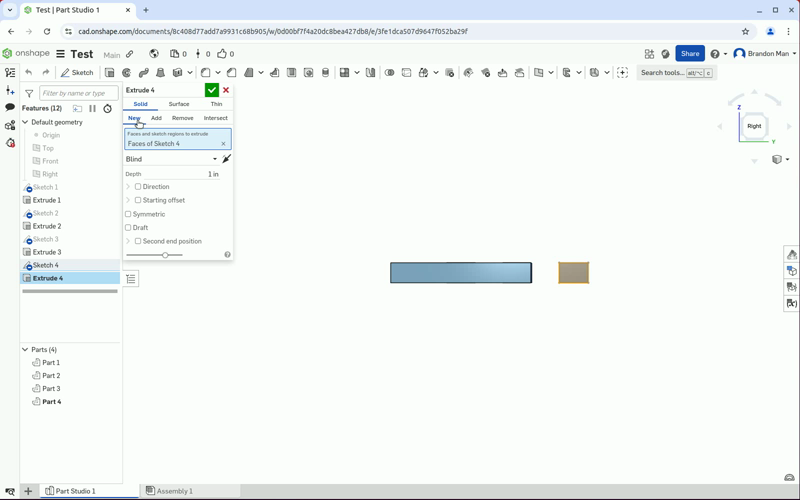
click(137, 120)
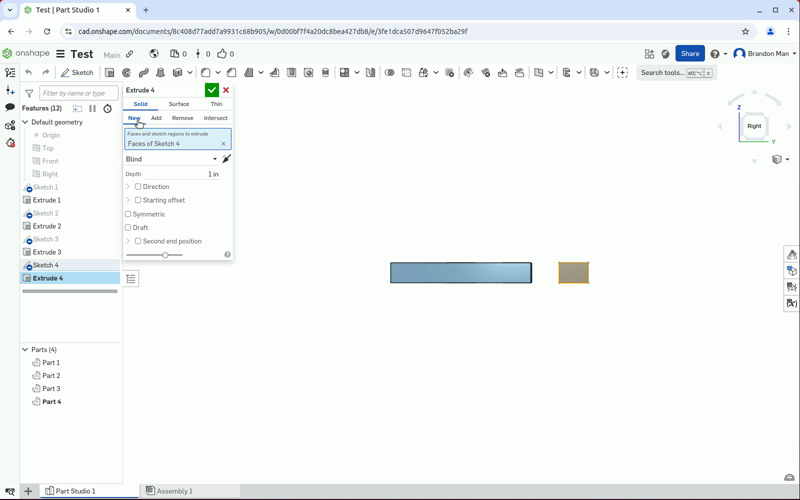
key(tab, 4)
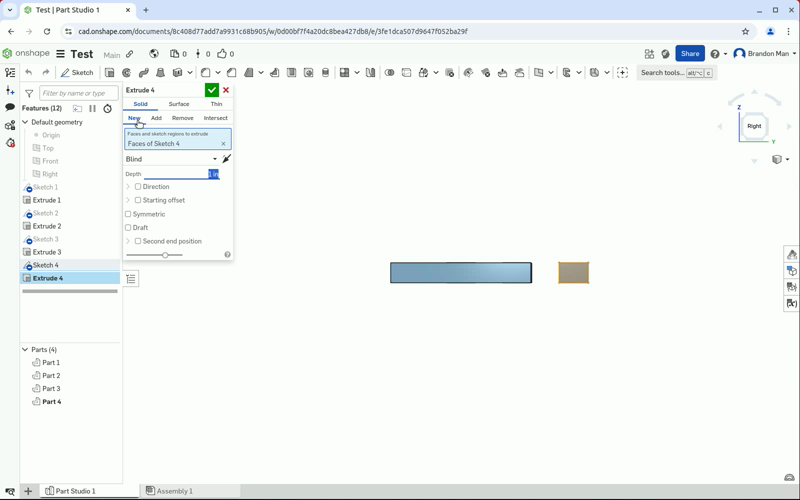
text(4.814)
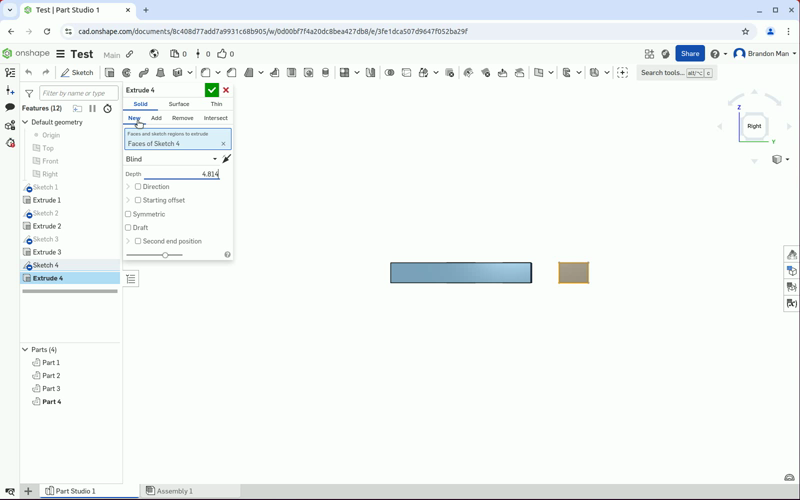
key(enter)
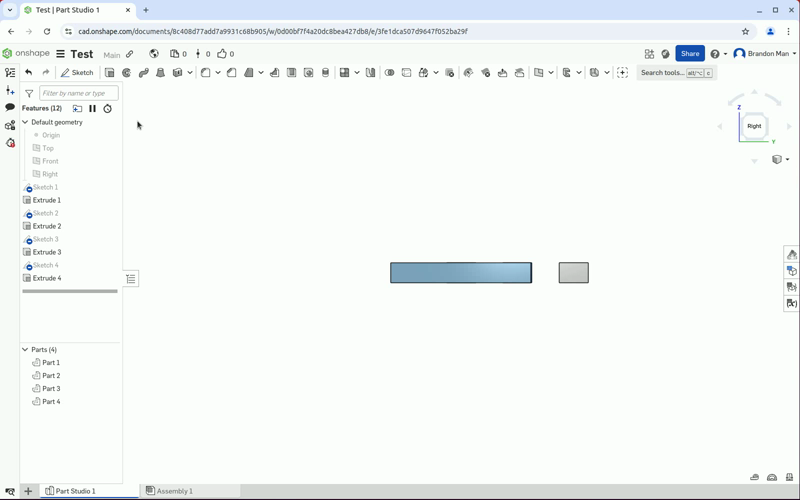
key(shift+h)
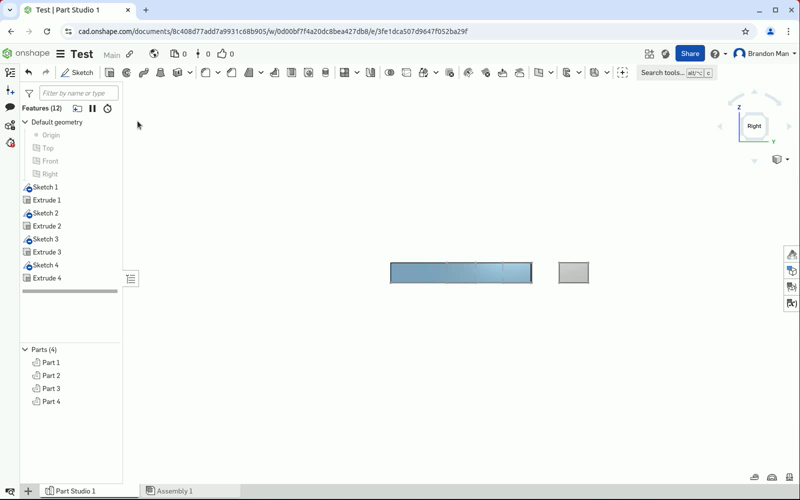
key(shift+h)
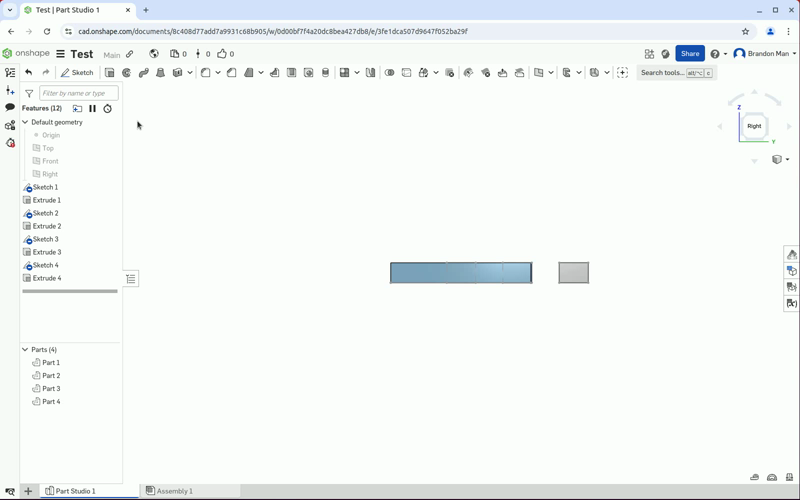
key(shift+7)
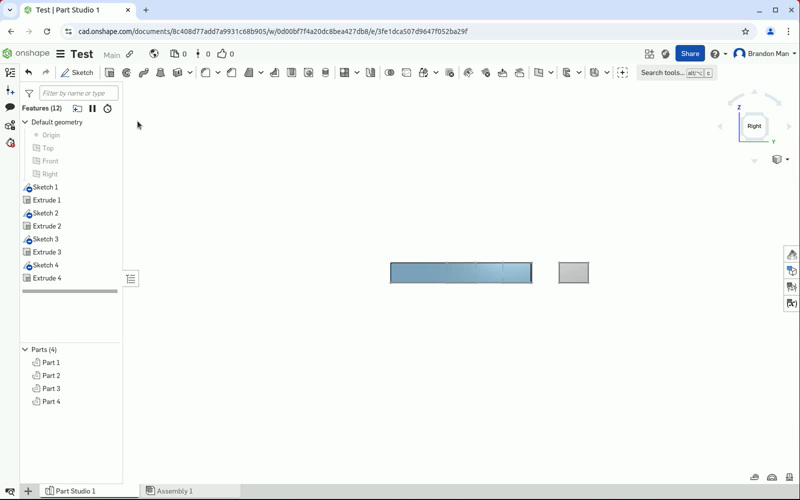
key(right, 2)
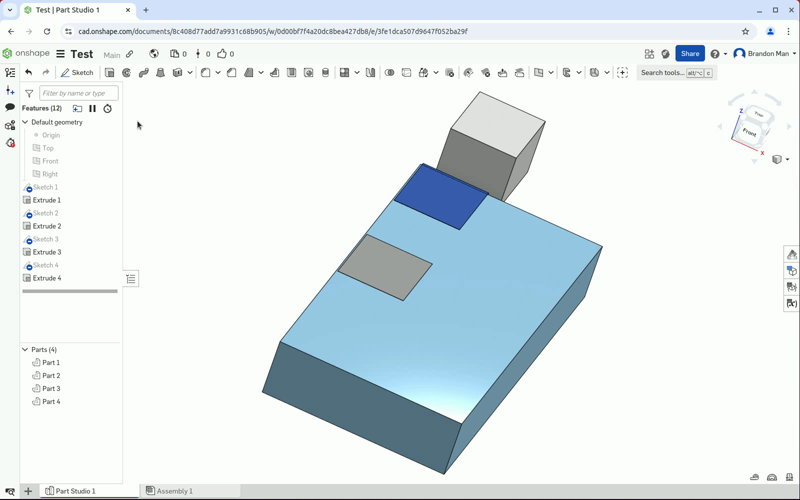
key(down, 2)
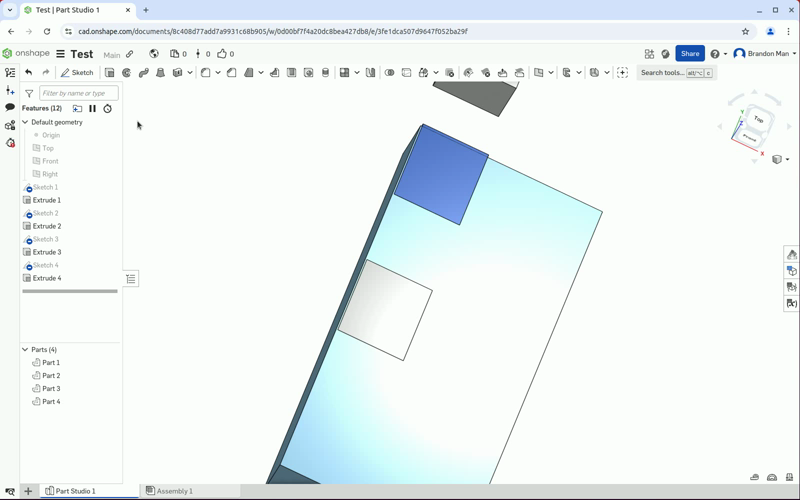
key(up, 2)
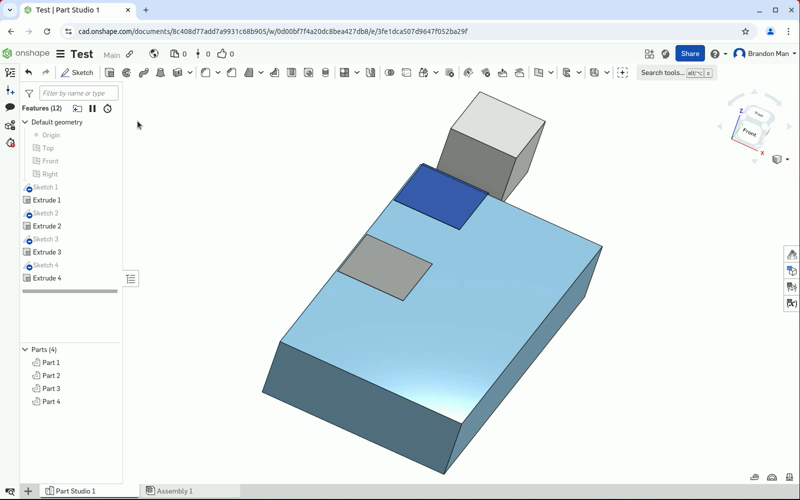
key(left, 2)
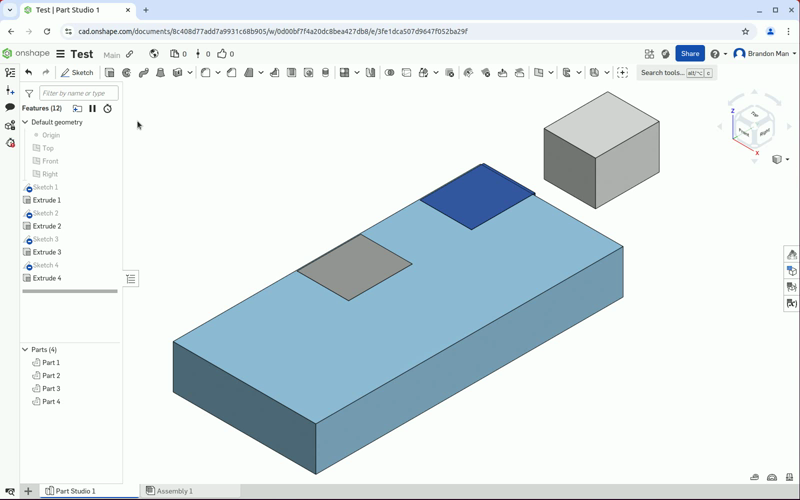
mouse_move(73, 189)
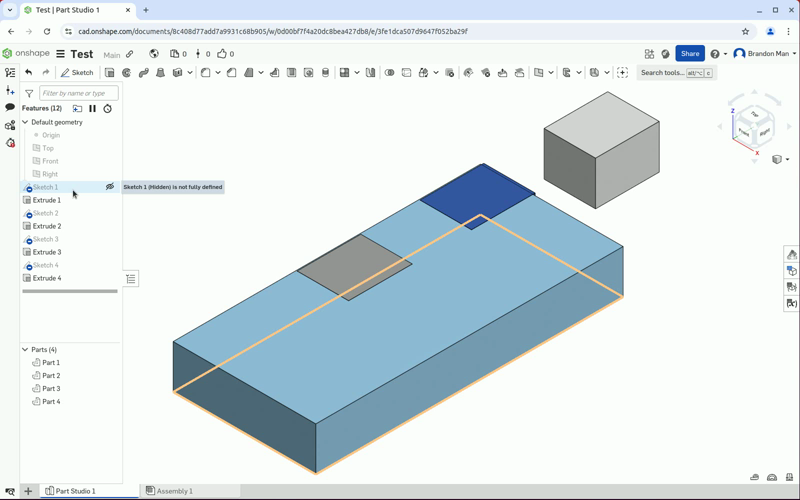
click(73, 189)